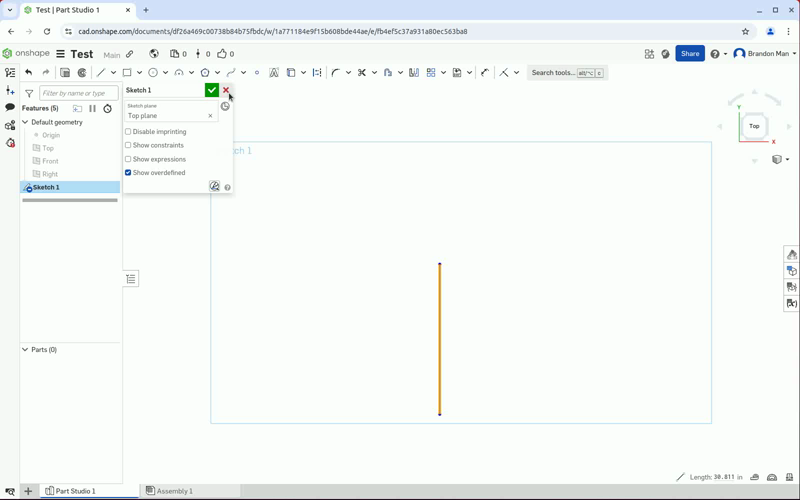
key(shift+h)
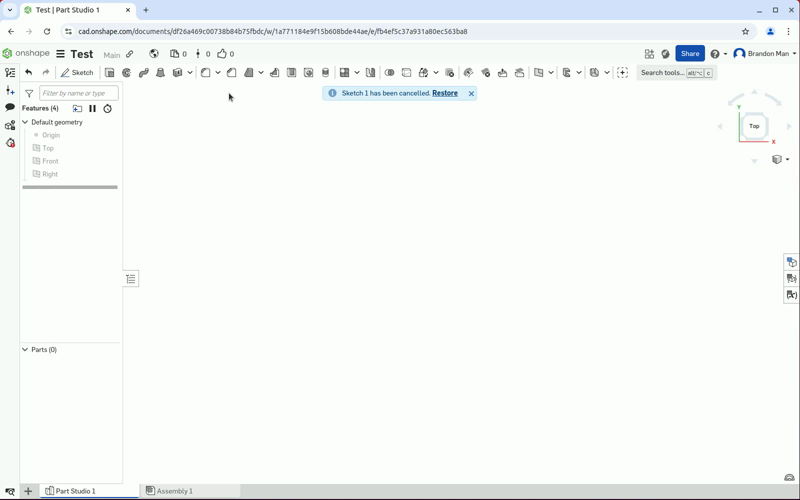
mouse_move(73, 352)
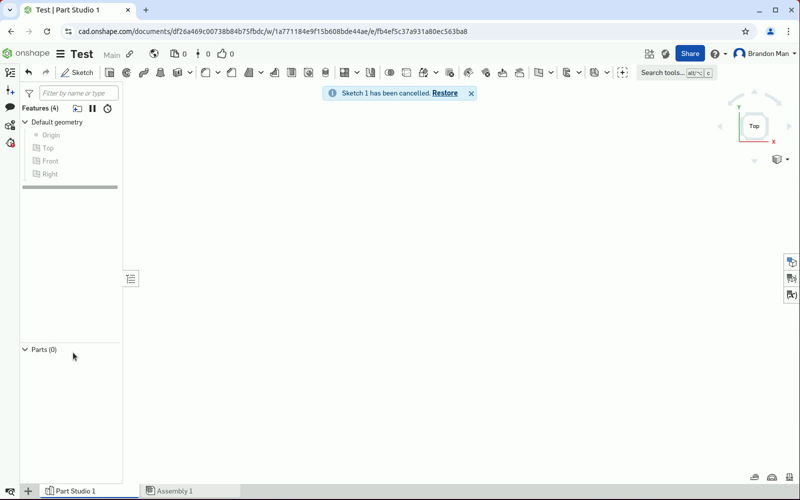
key(y)
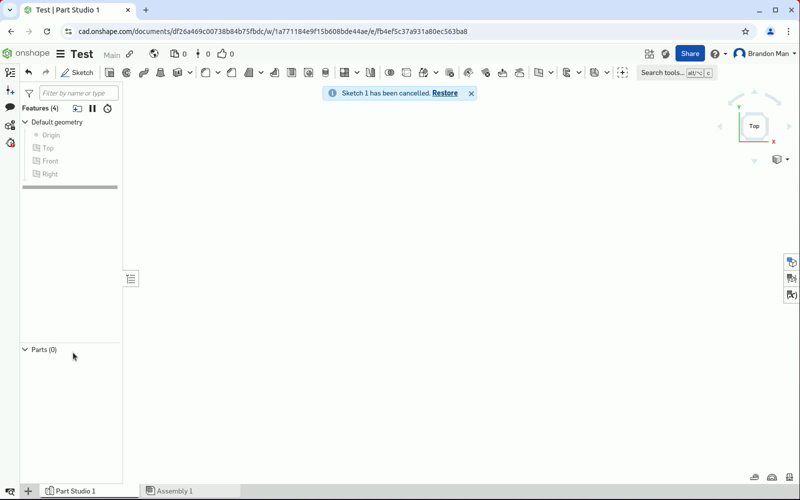
key(shift+p)
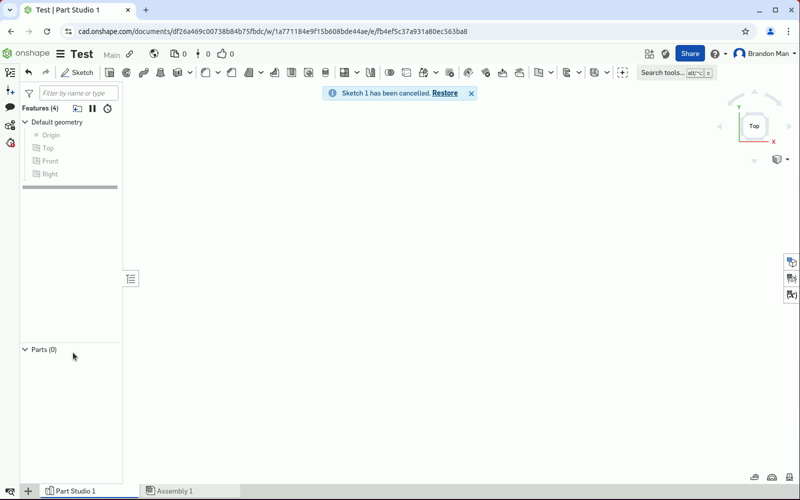
key(space)
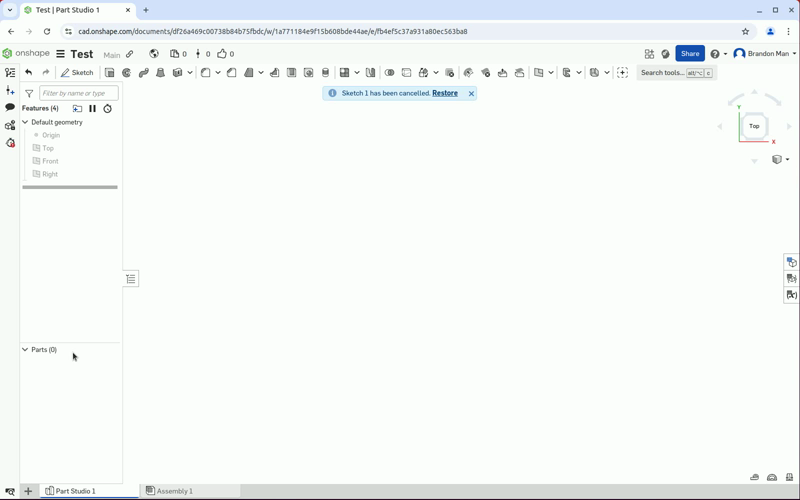
key_down(shift)
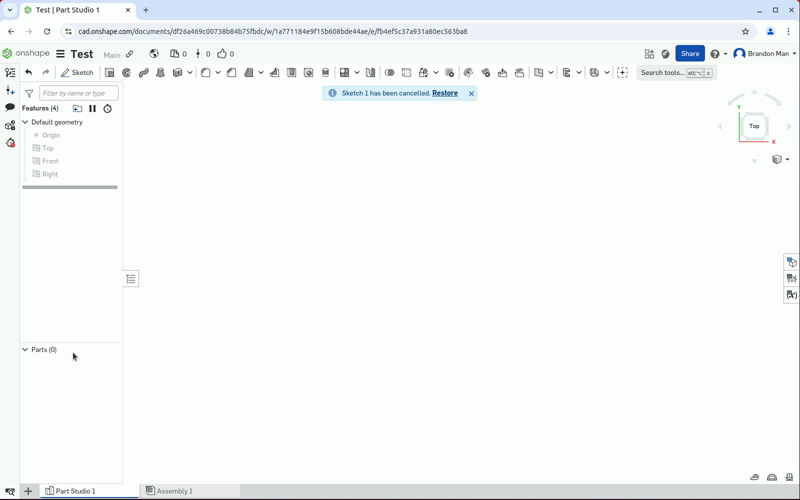
key(up)
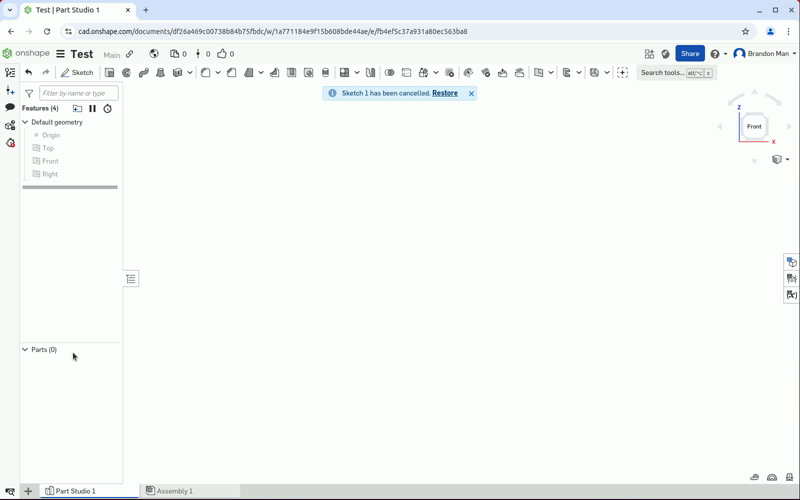
key_up(shift)
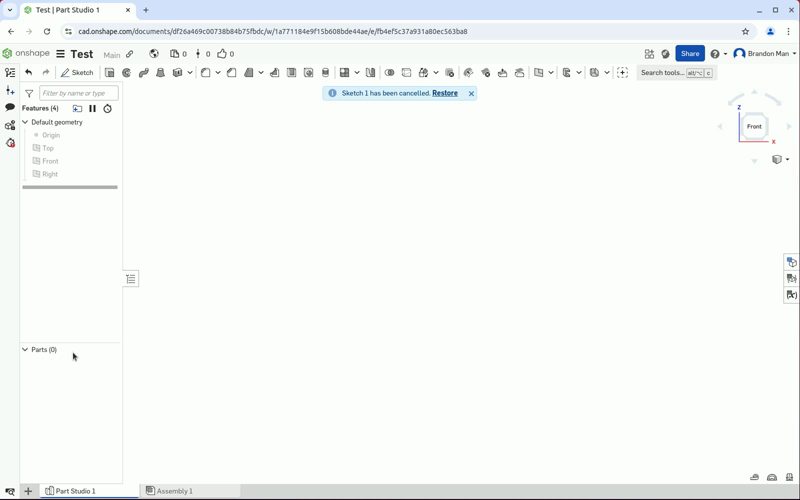
mouse_move(73, 352)
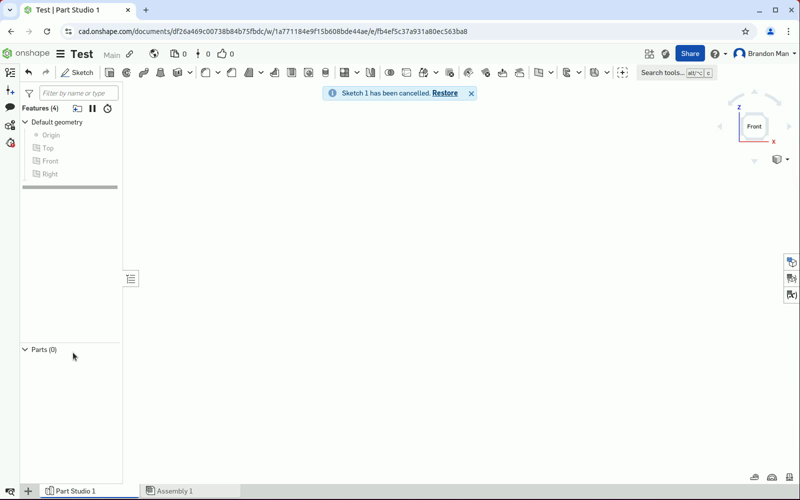
key(shift+y)
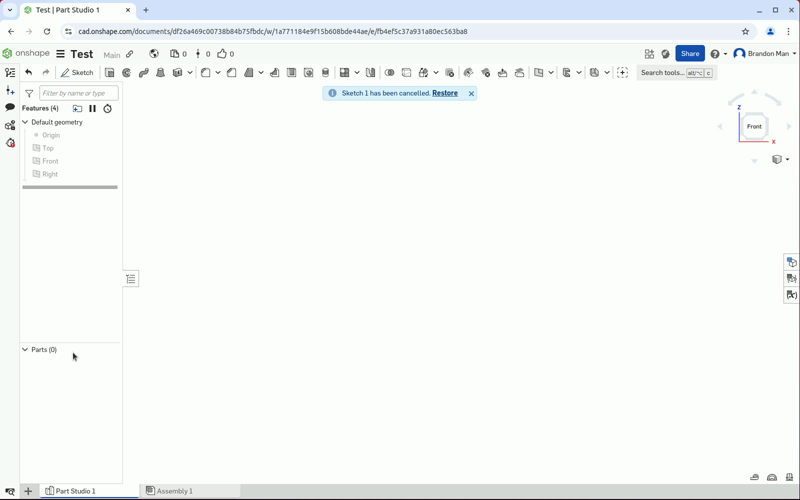
key(shift+s)
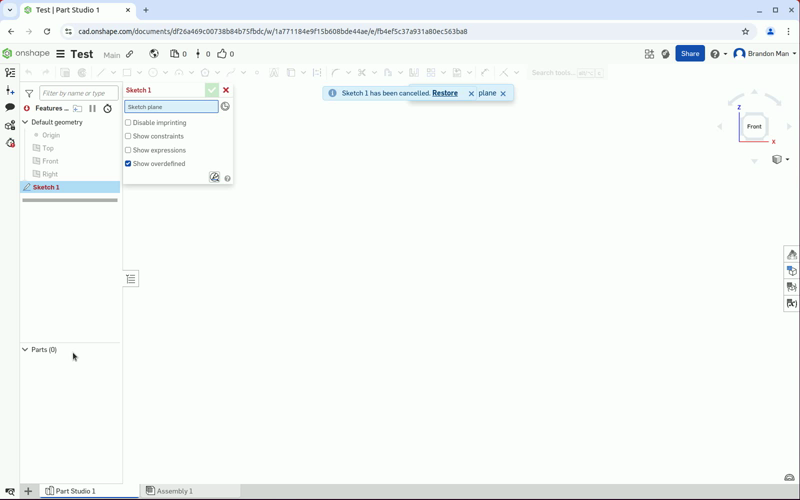
mouse_move(73, 163)
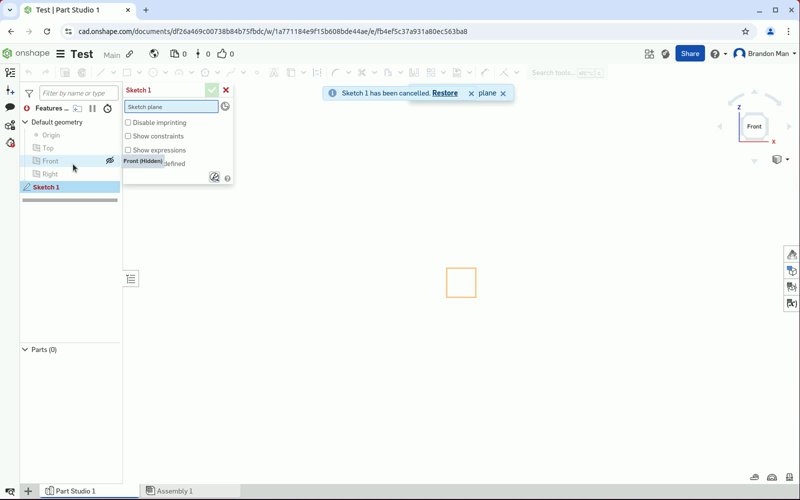
click(73, 163)
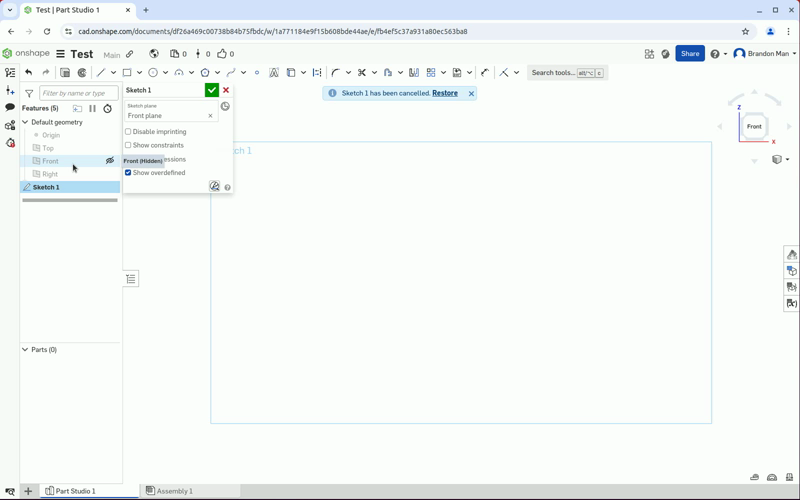
mouse_move(73, 352)
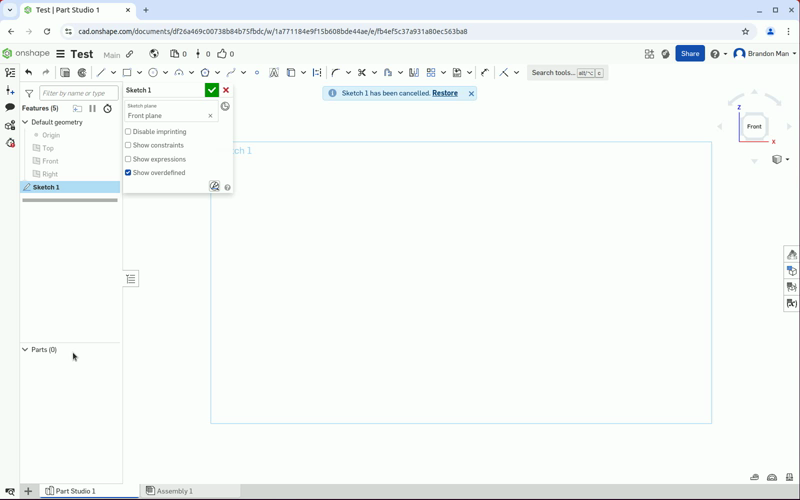
key(y)
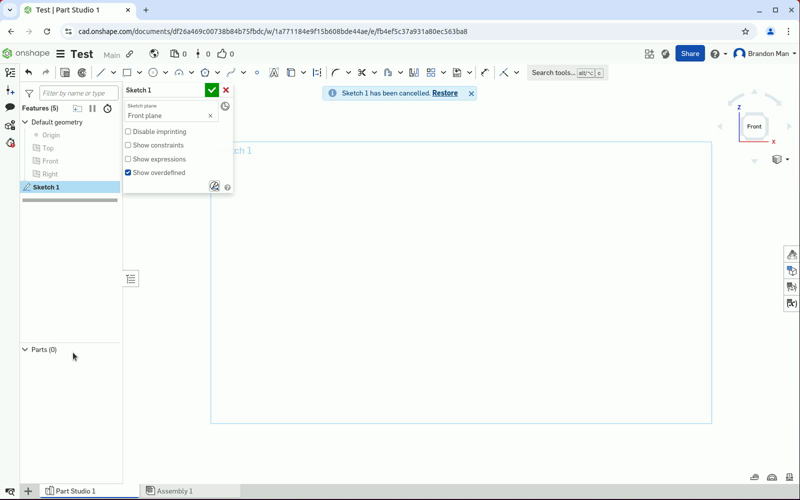
key(l)
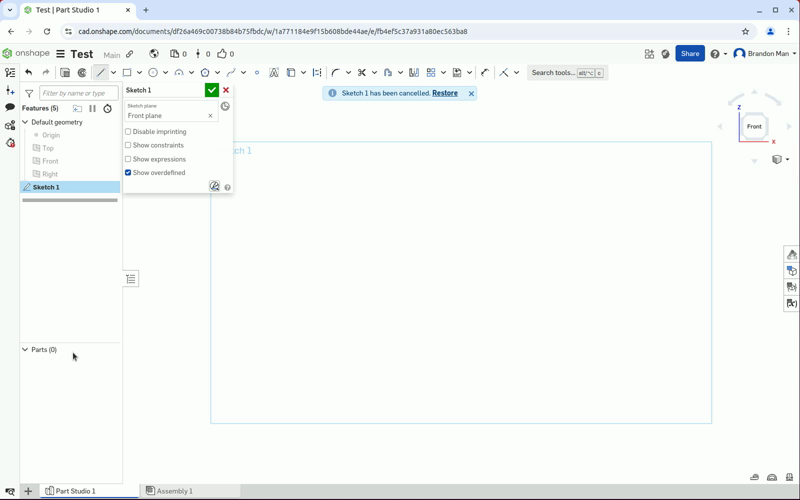
key_down(shift)
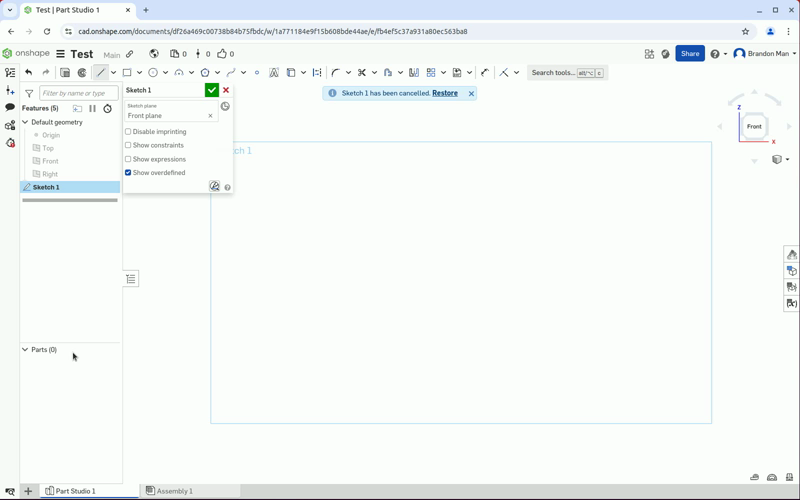
mouse_move(348, 320)
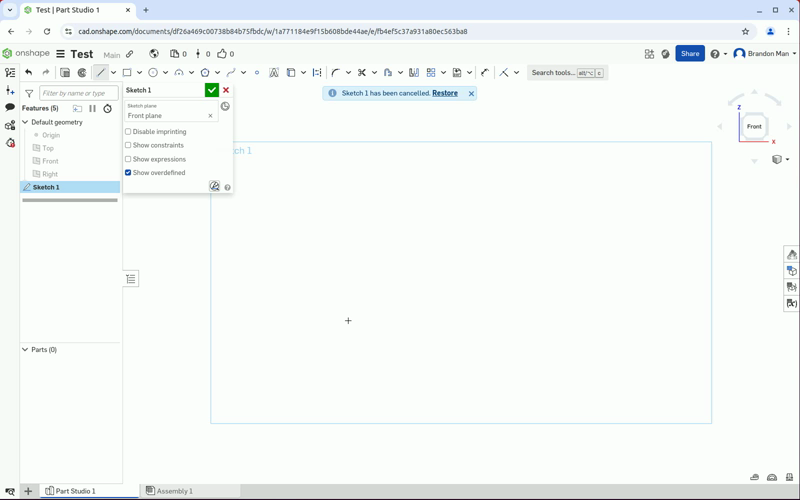
click(348, 320)
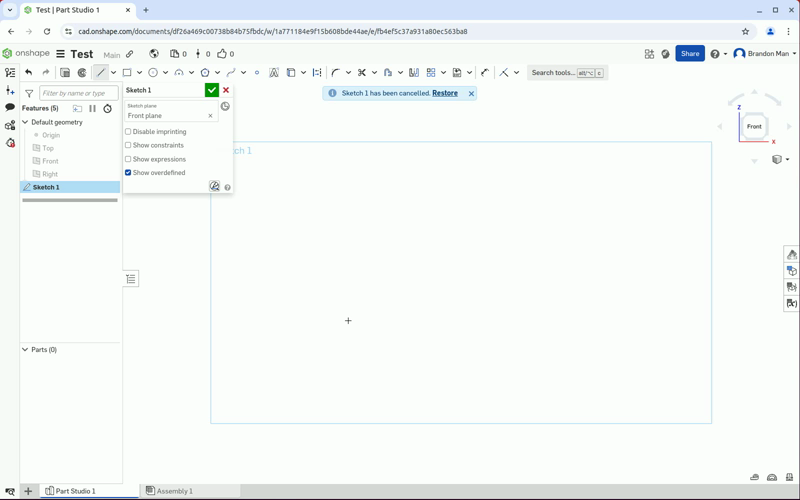
key_up(shift)
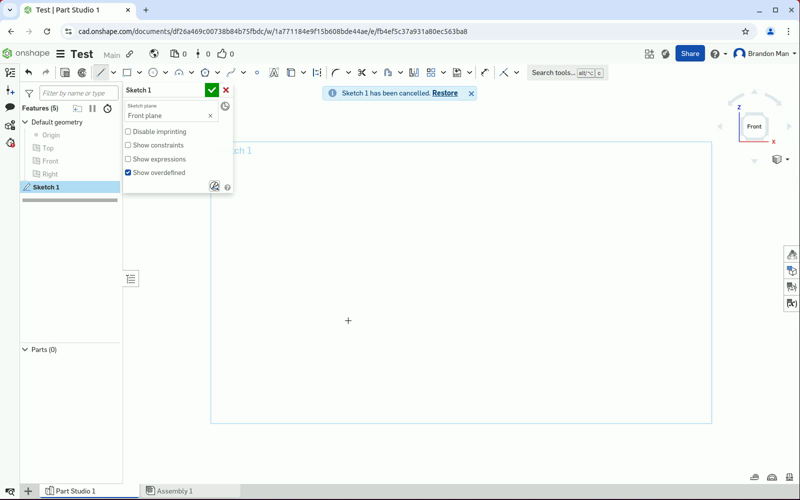
key_down(shift)
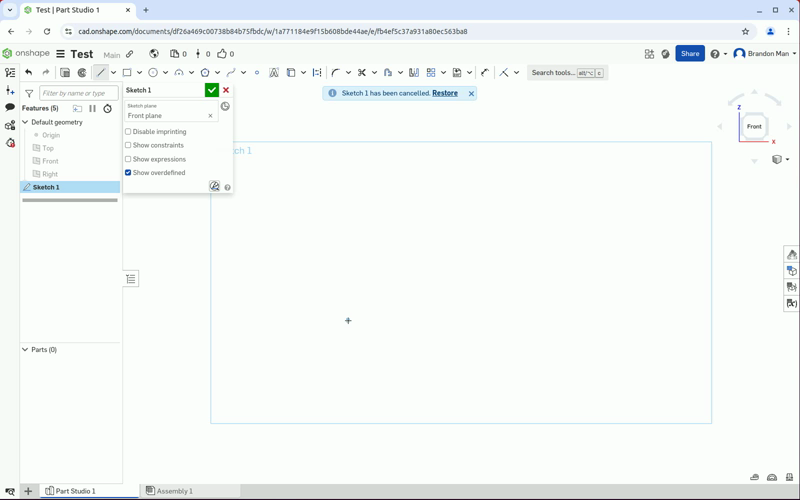
mouse_move(572, 320)
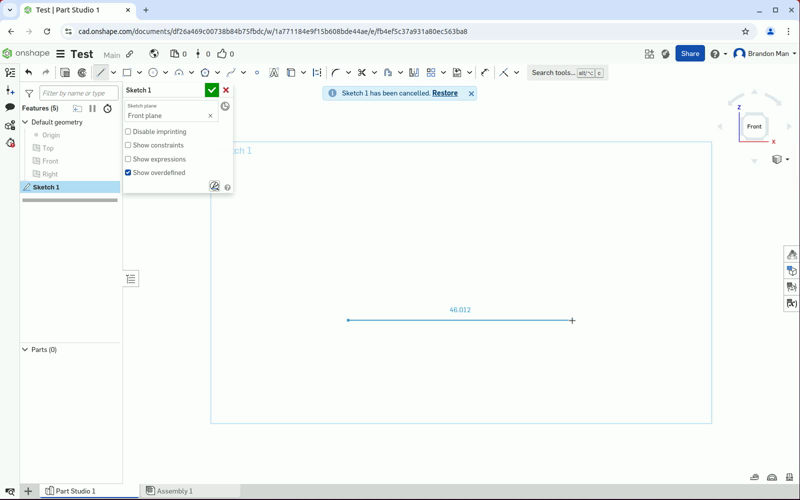
click(572, 320)
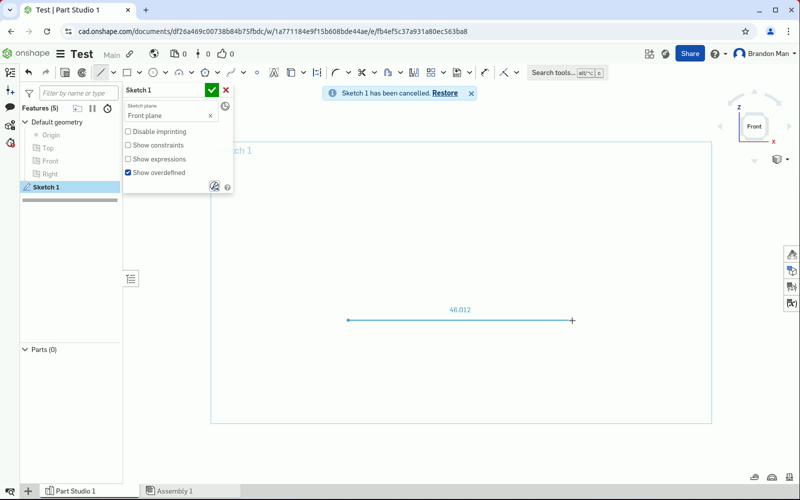
key_up(shift)
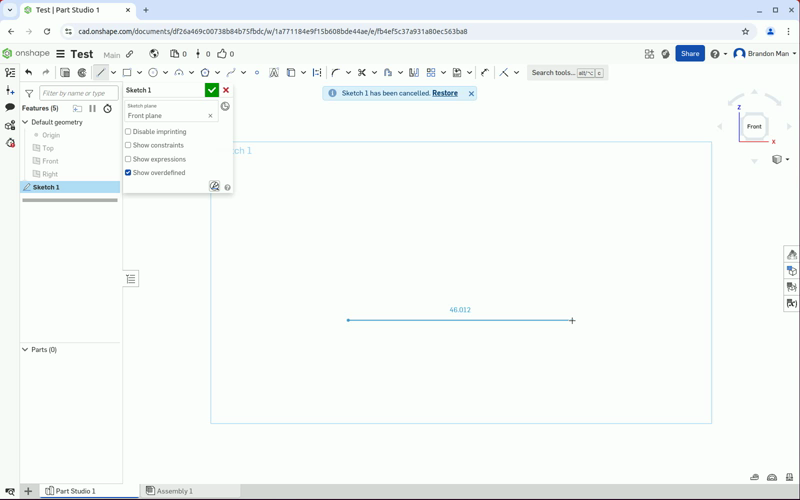
key_down(shift)
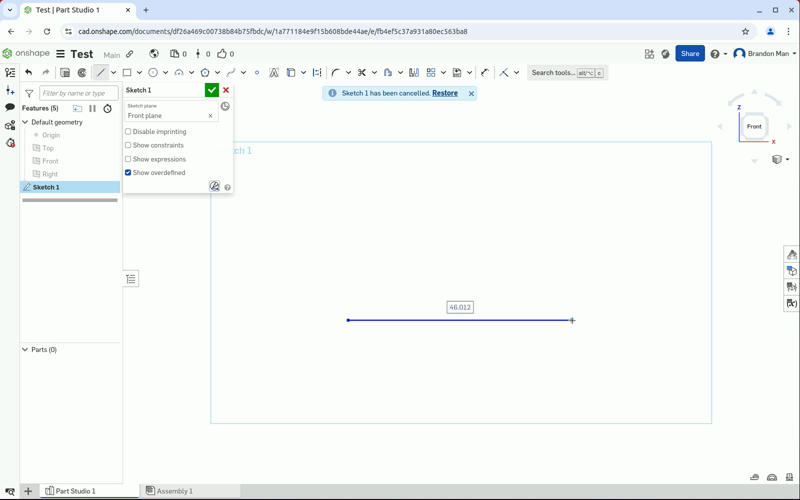
mouse_move(572, 245)
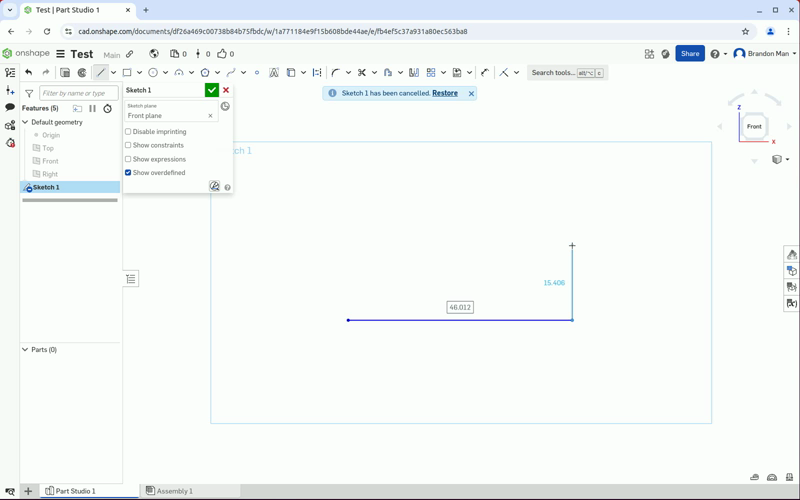
click(572, 245)
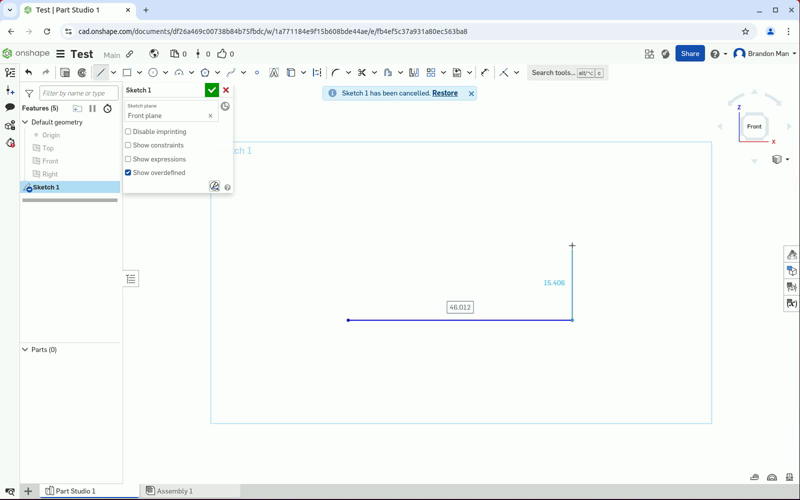
key_up(shift)
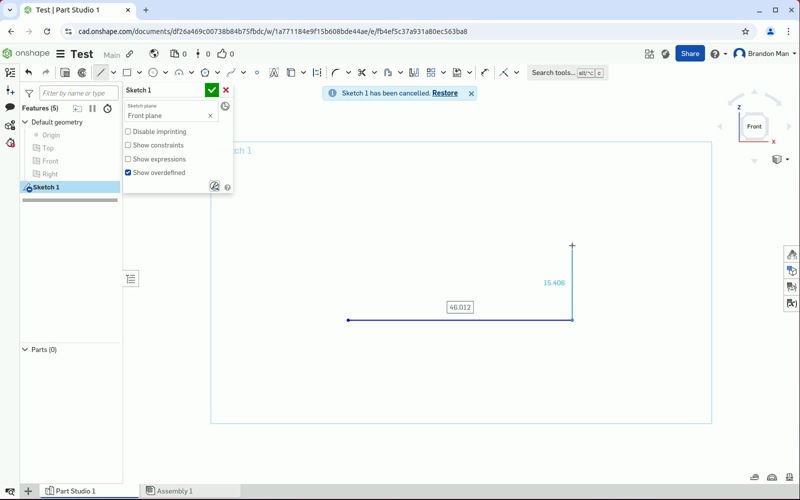
key_down(shift)
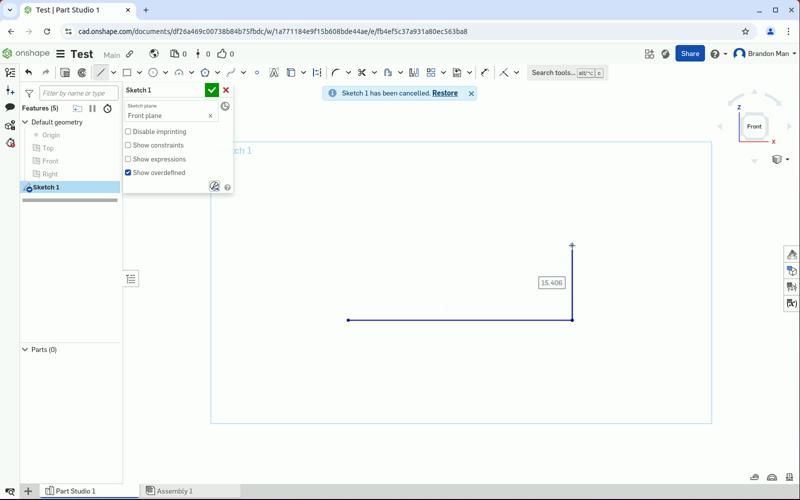
mouse_move(348, 245)
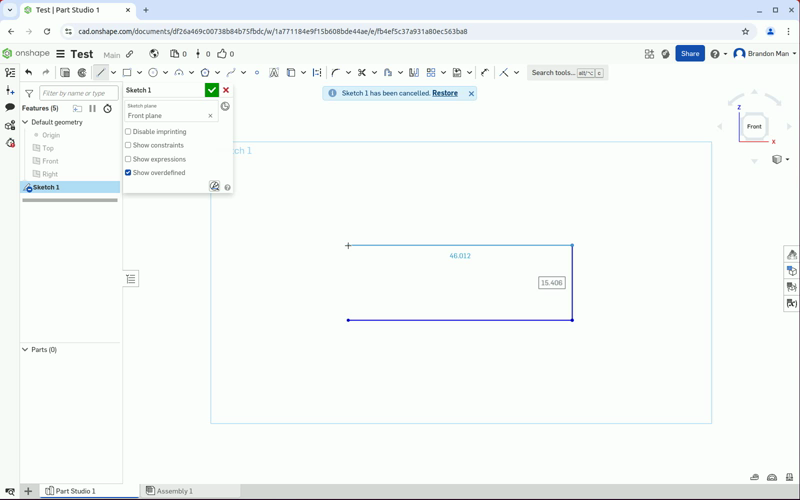
click(348, 245)
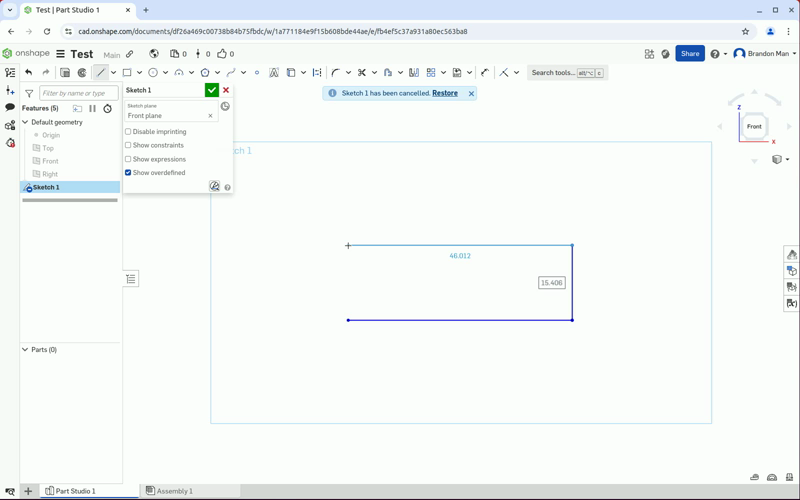
key_up(shift)
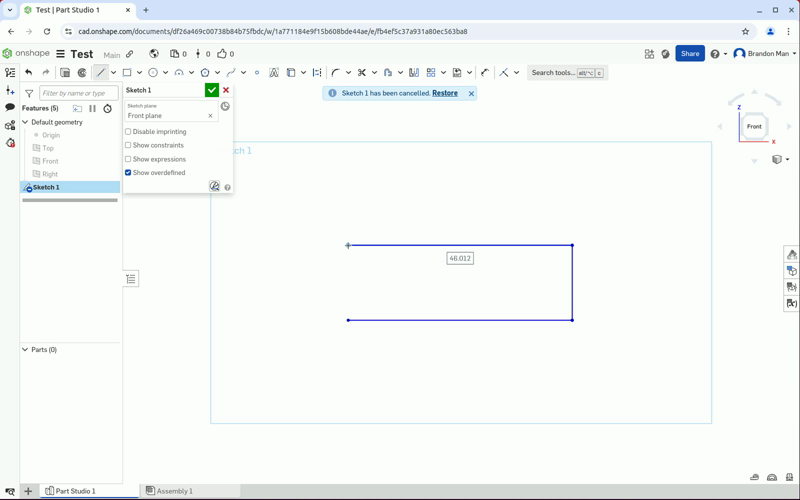
key_down(shift)
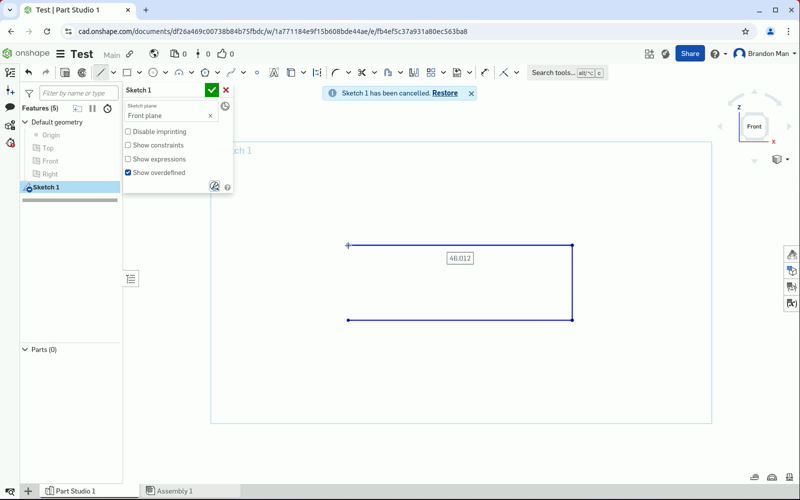
mouse_move(348, 320)
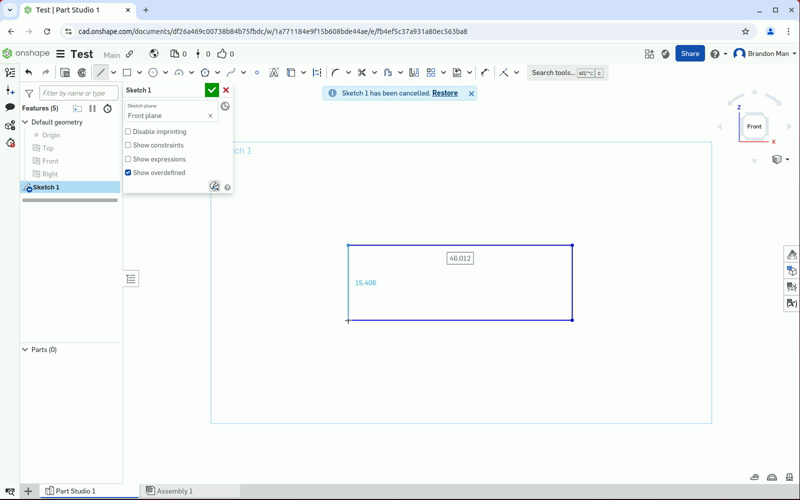
key_up(shift)
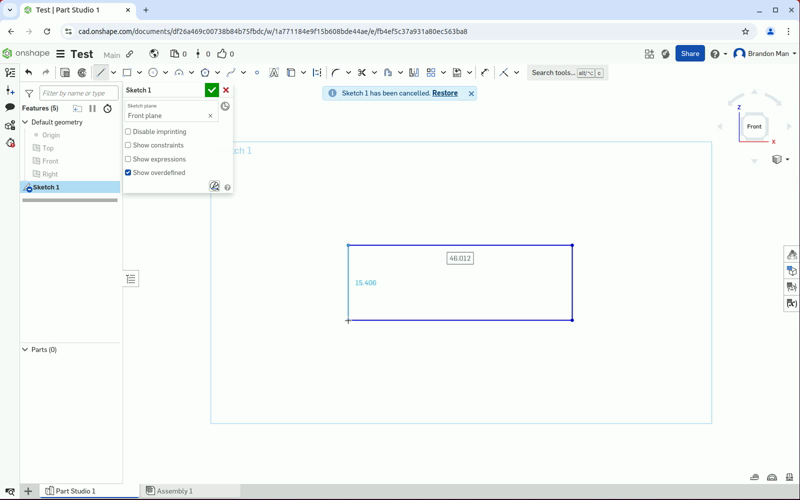
click(348, 320)
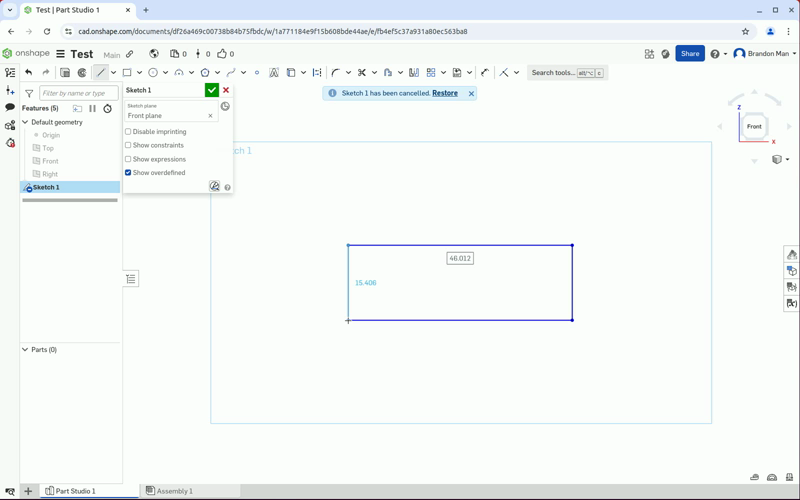
key(esc)
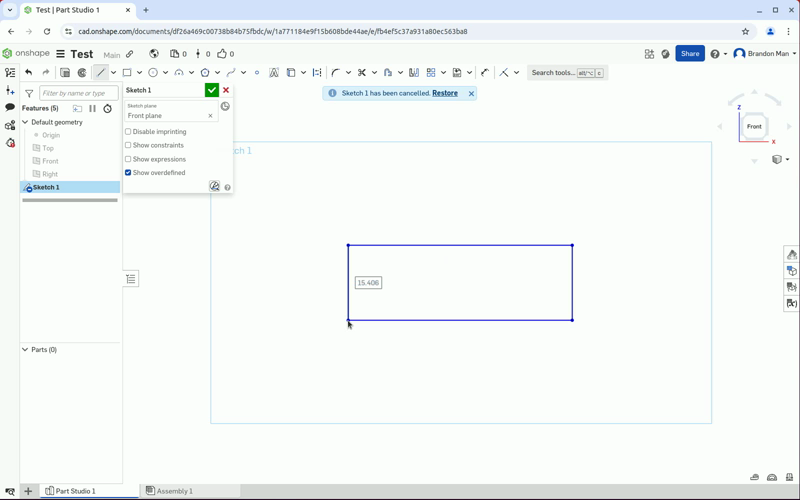
mouse_move(552, 297)
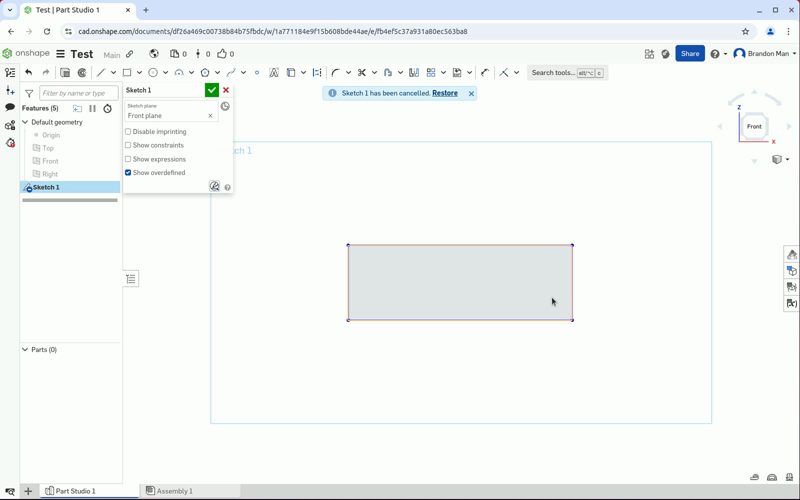
click(552, 297)
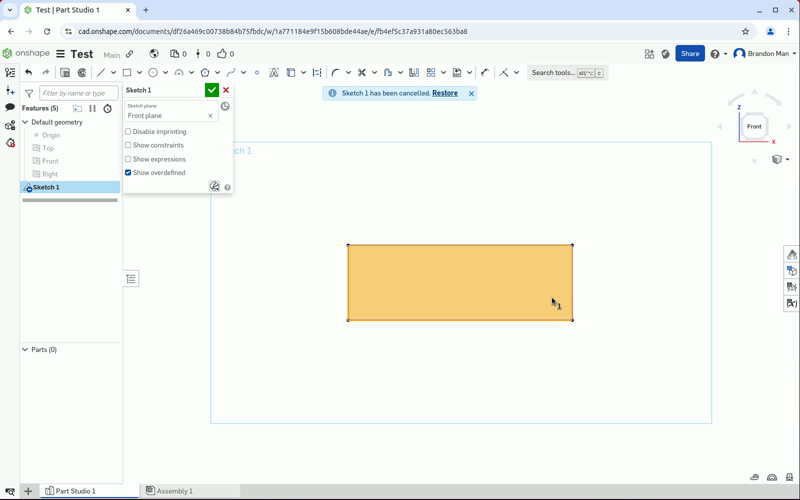
mouse_move(73, 352)
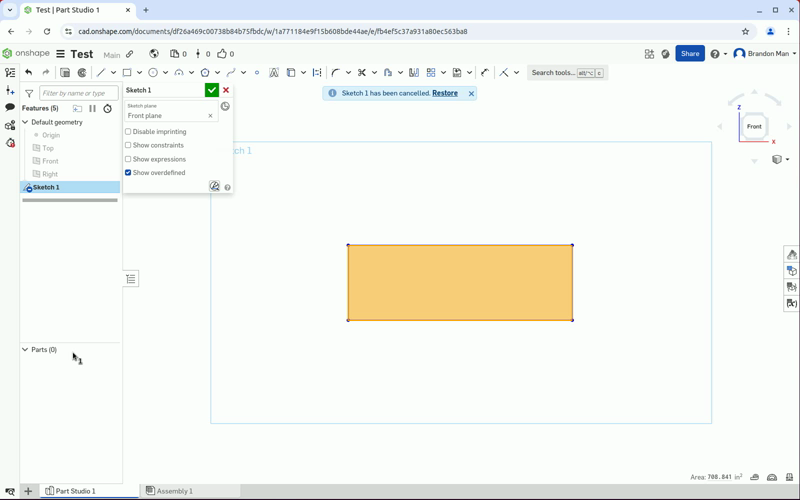
key(shift+y)
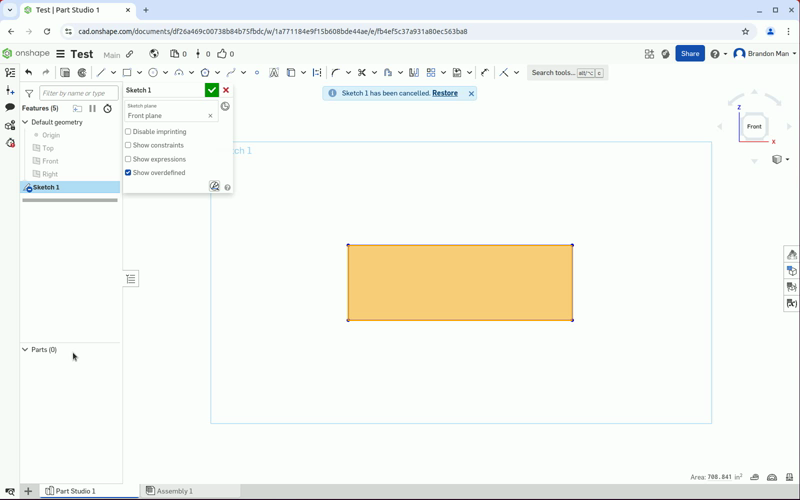
key(shift+e)
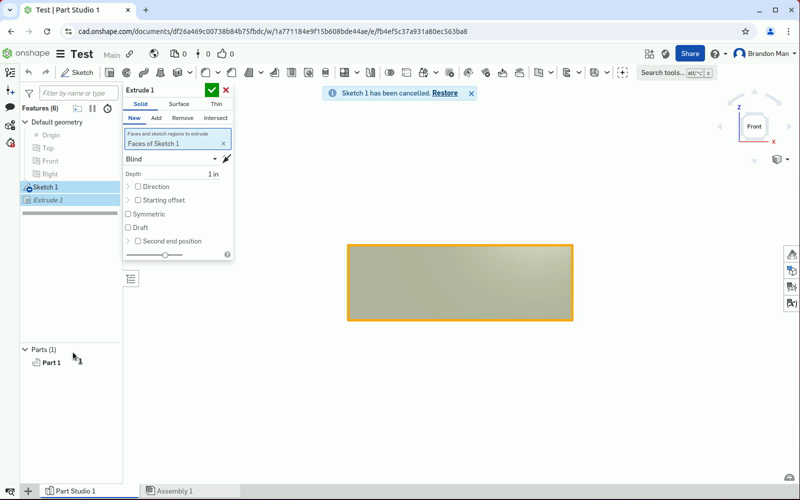
mouse_move(143, 106)
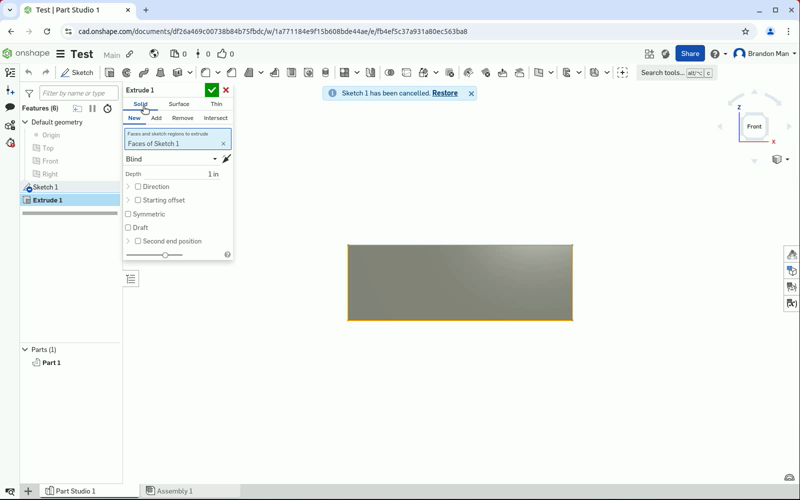
click(143, 106)
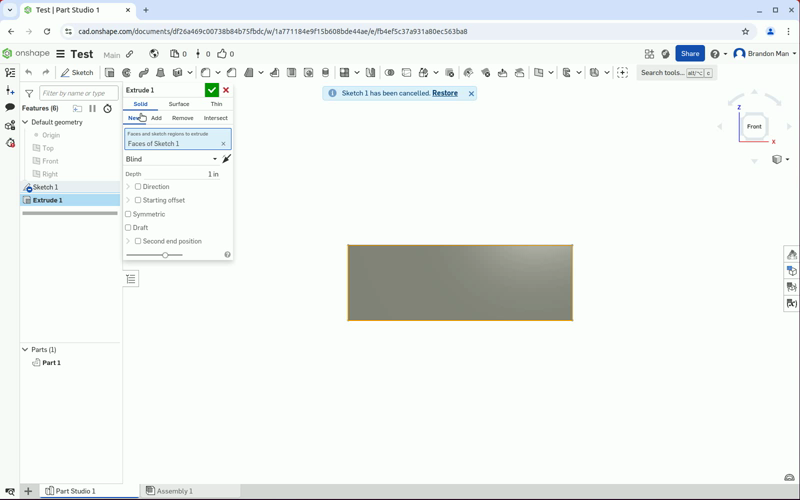
mouse_move(137, 120)
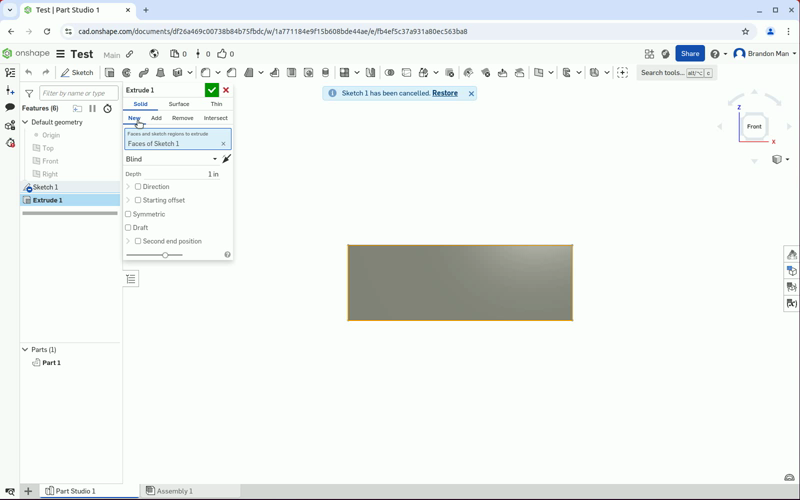
click(137, 120)
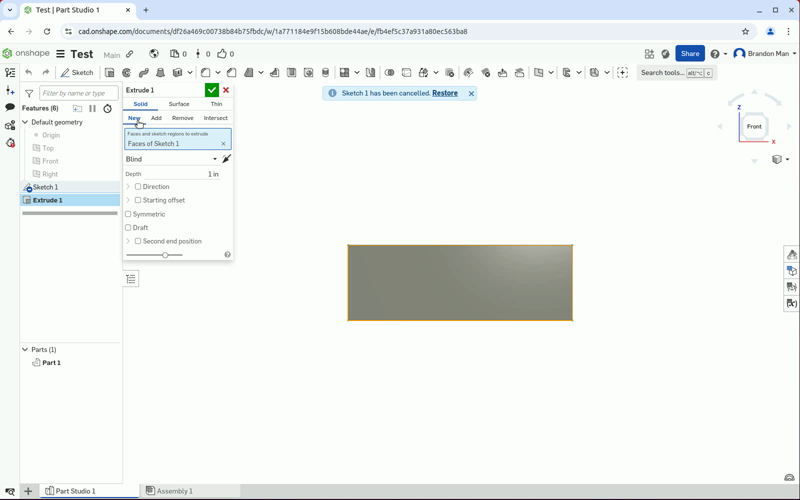
key(tab, 4)
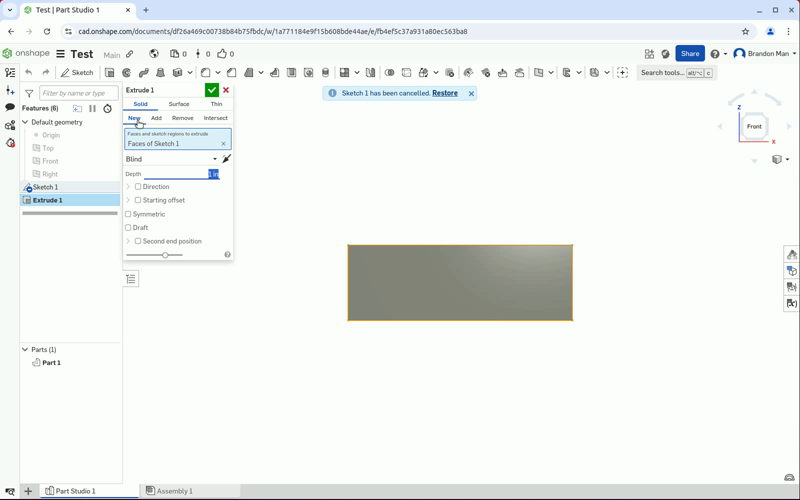
text(0.481)
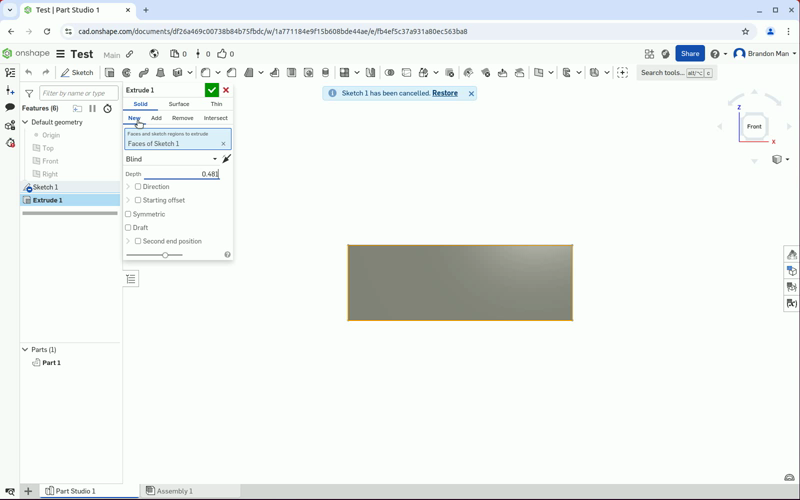
key(enter)
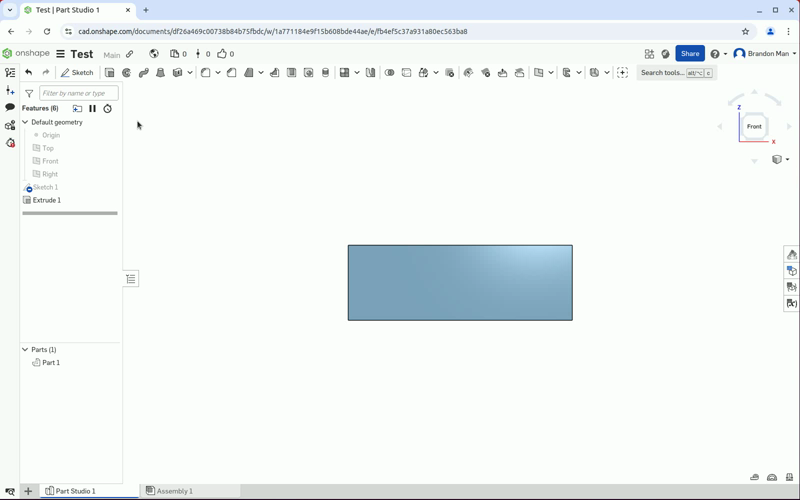
key(shift+h)
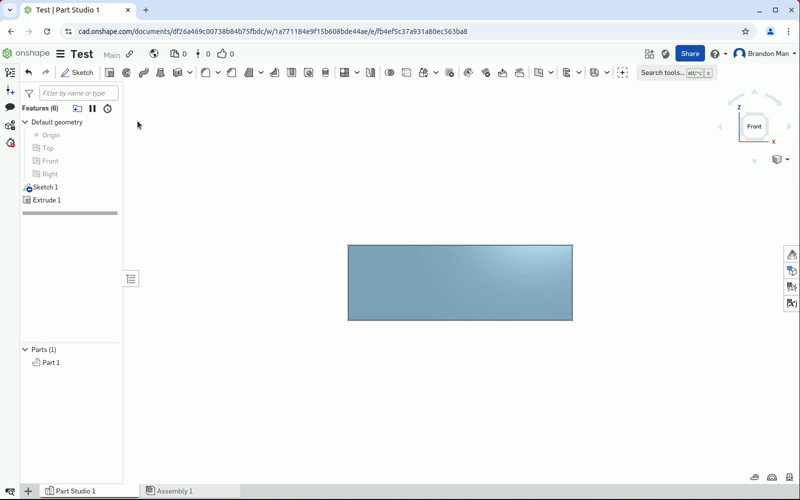
key(shift+h)
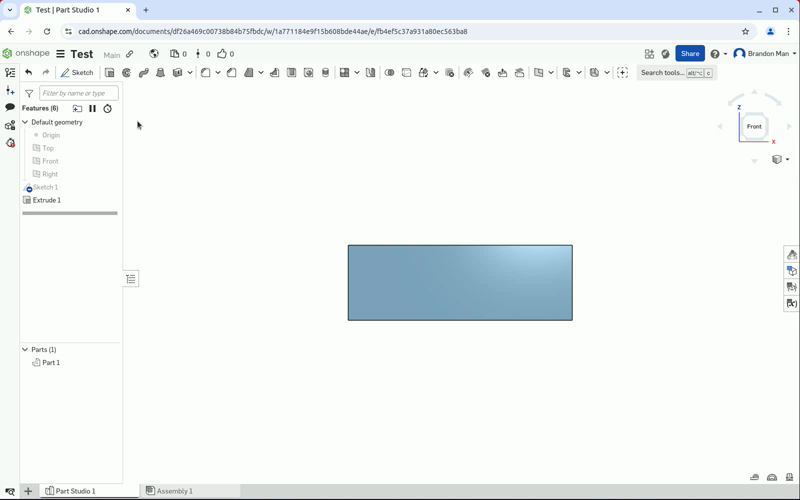
mouse_move(73, 189)
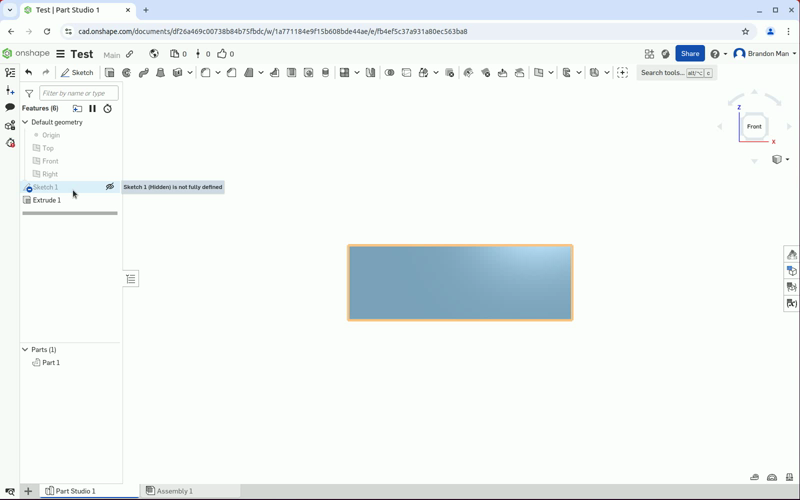
click(73, 189)
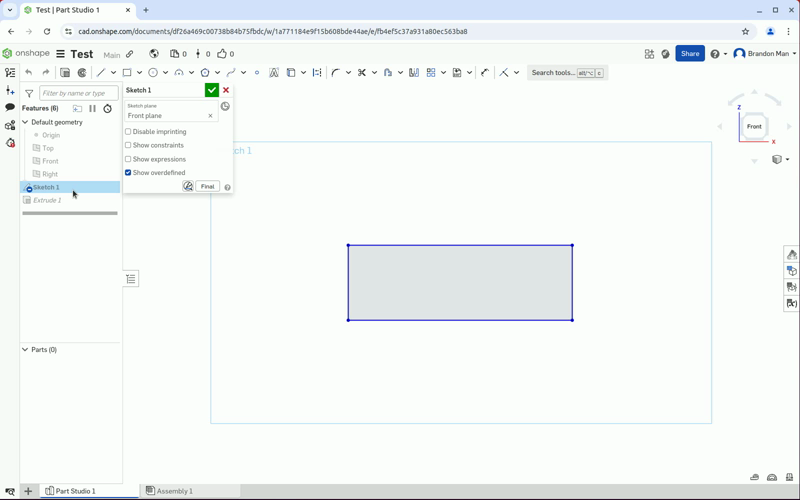
mouse_move(229, 92)
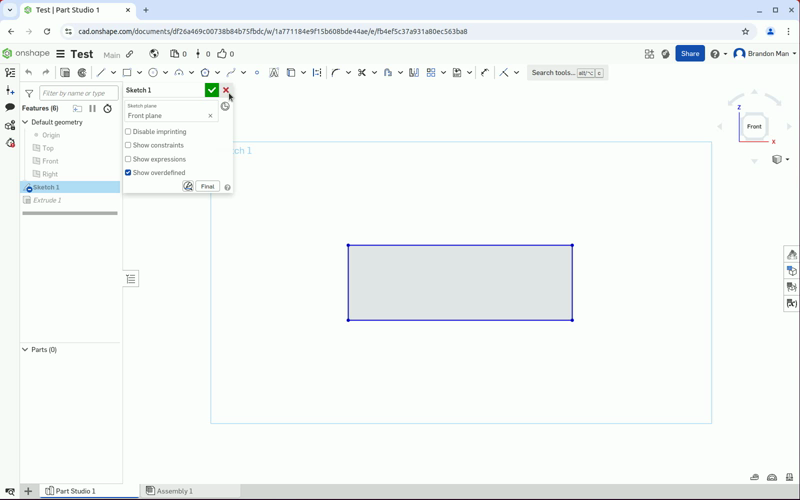
click(229, 92)
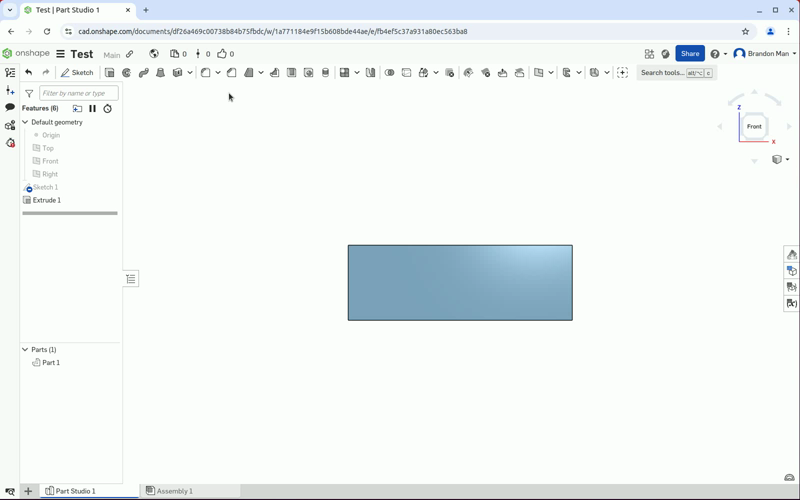
mouse_move(541, 75)
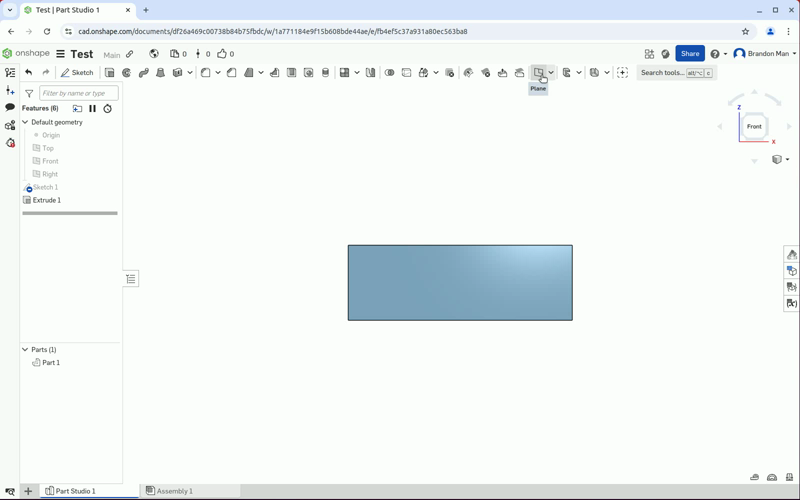
click(541, 75)
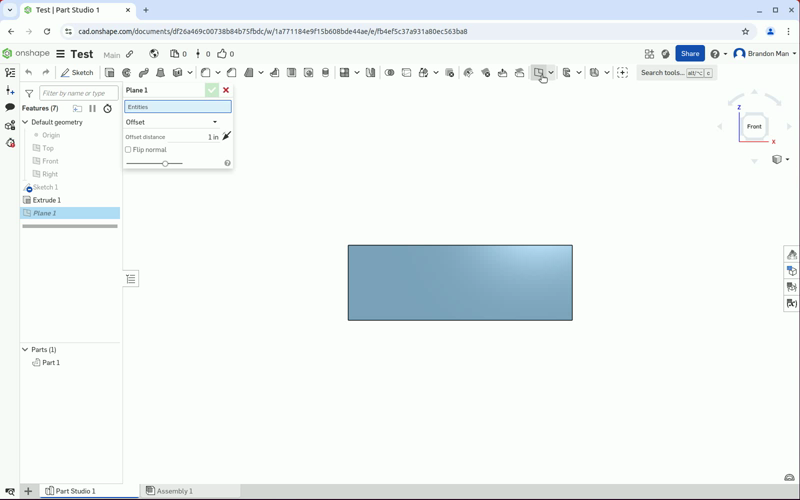
mouse_move(73, 163)
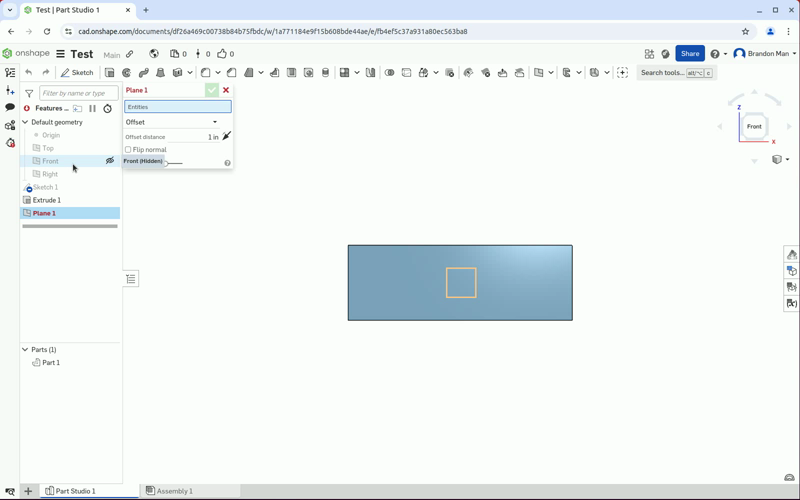
click(73, 163)
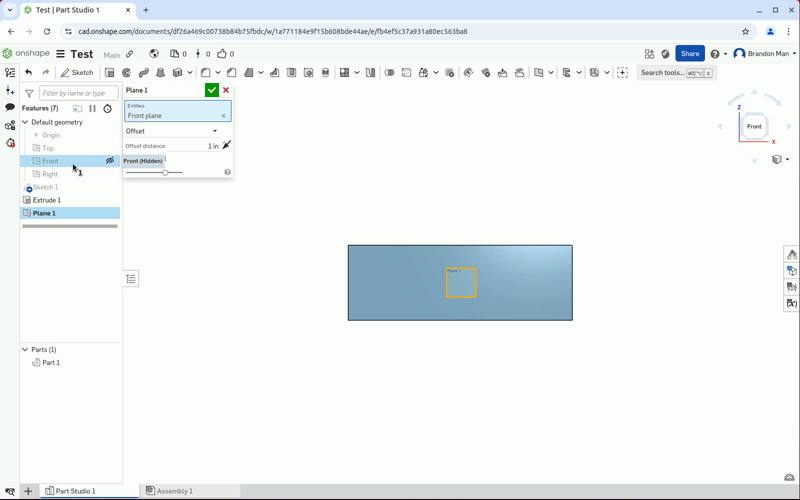
key(tab, 2)
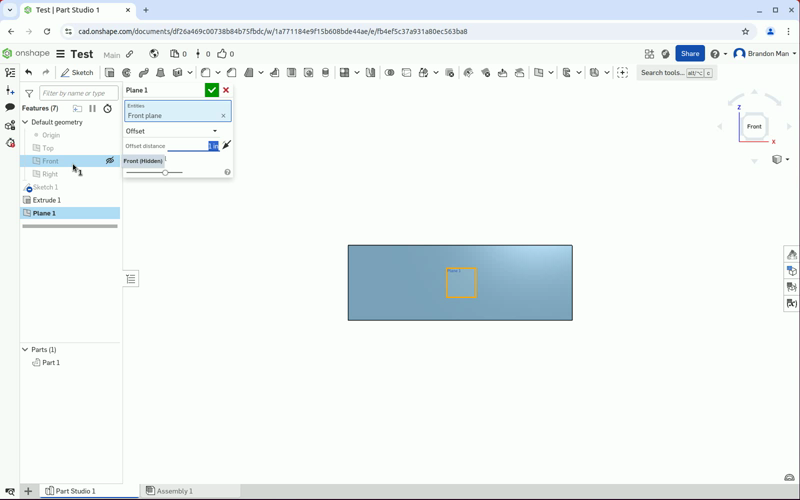
text(0.493)
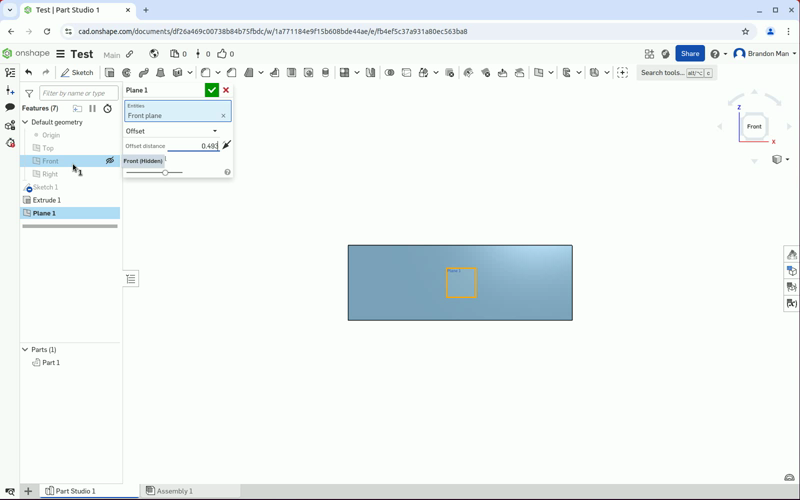
key(enter, 2)
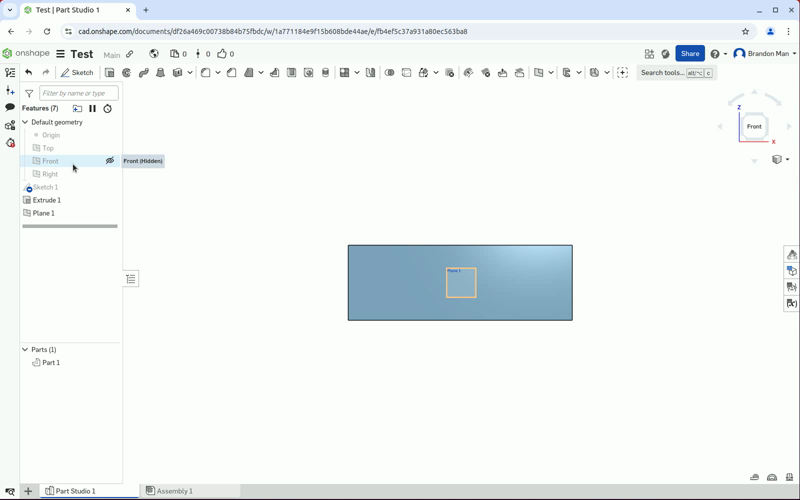
key(shift+s)
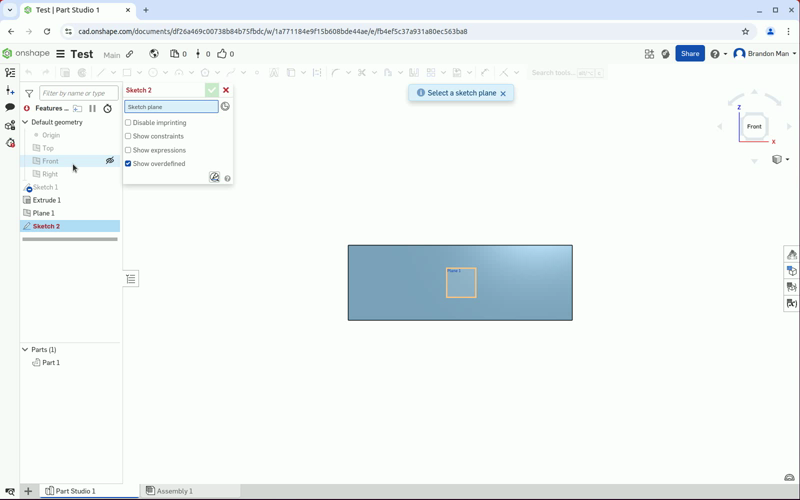
mouse_move(73, 215)
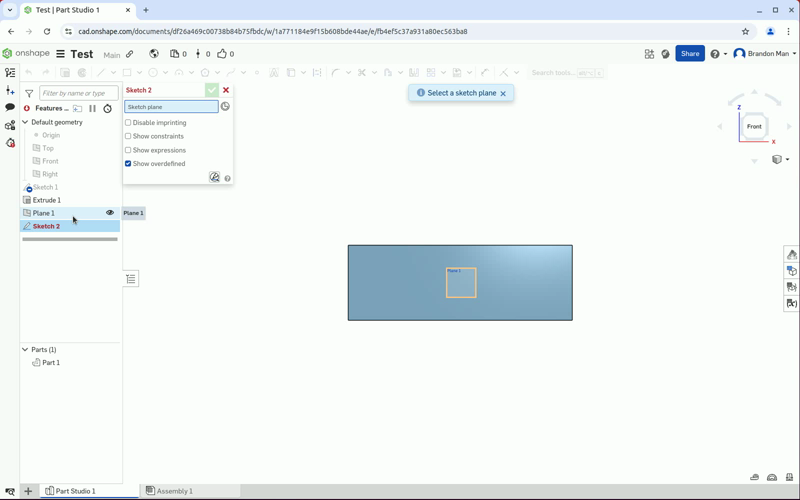
click(73, 215)
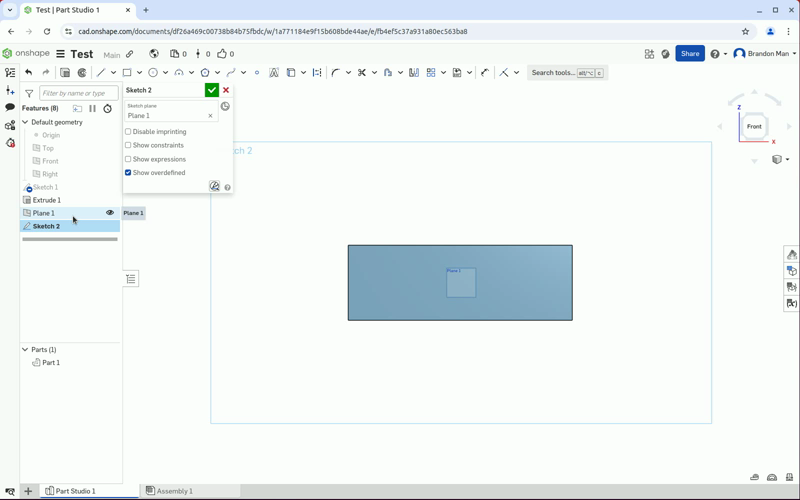
mouse_move(73, 352)
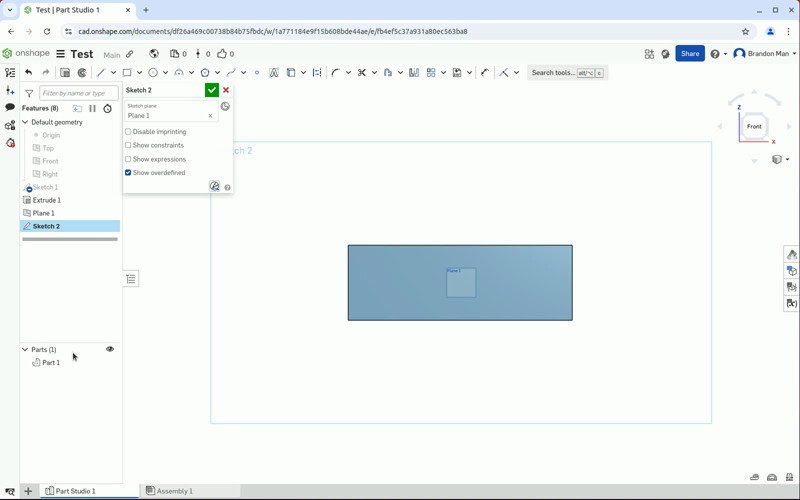
key(y)
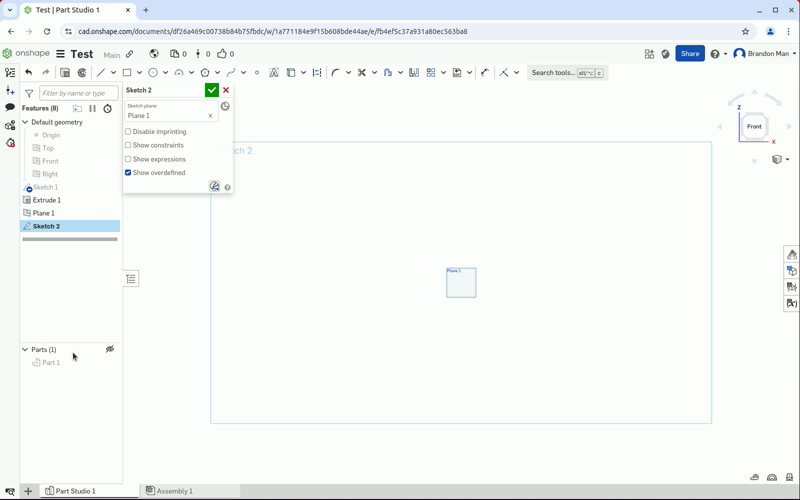
key(l)
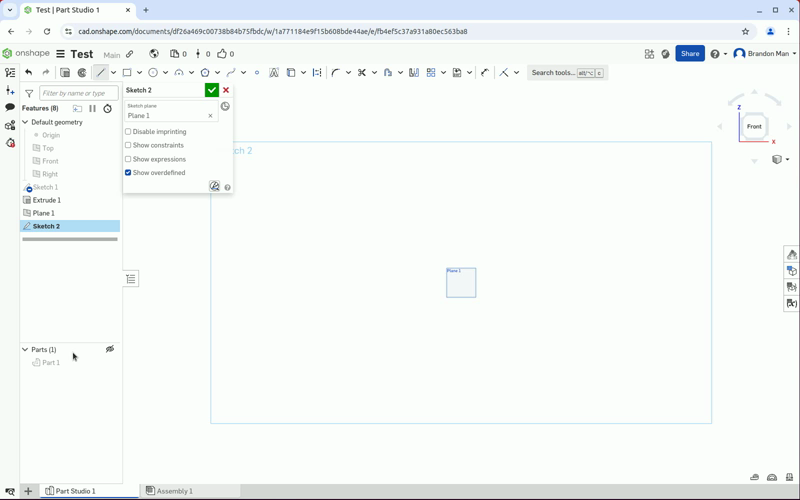
key_down(shift)
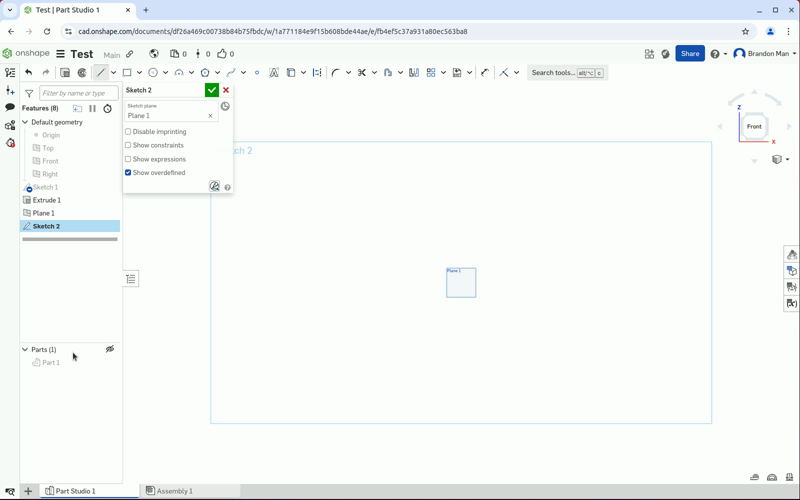
mouse_move(348, 254)
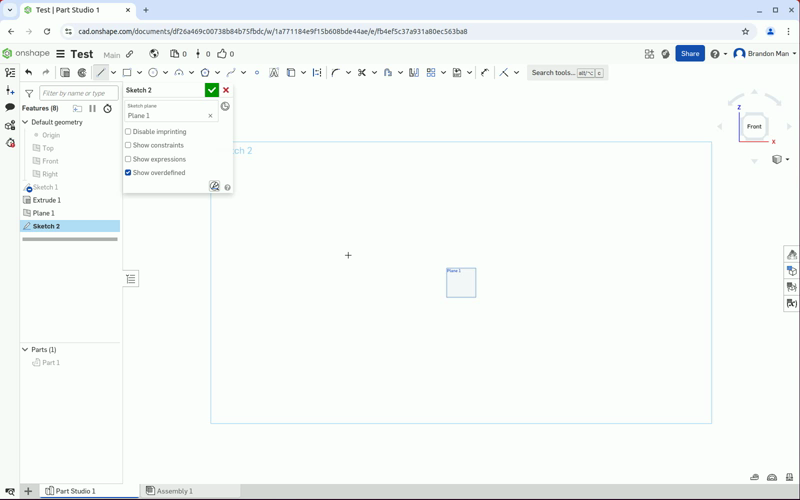
click(348, 254)
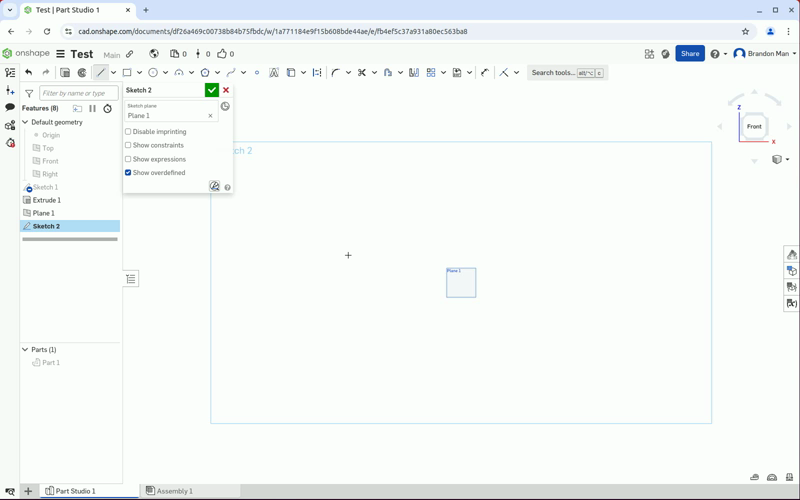
key_up(shift)
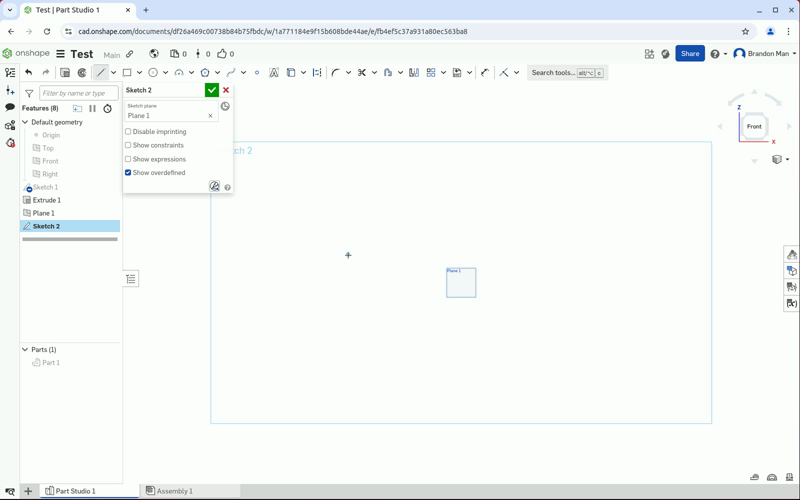
key_down(shift)
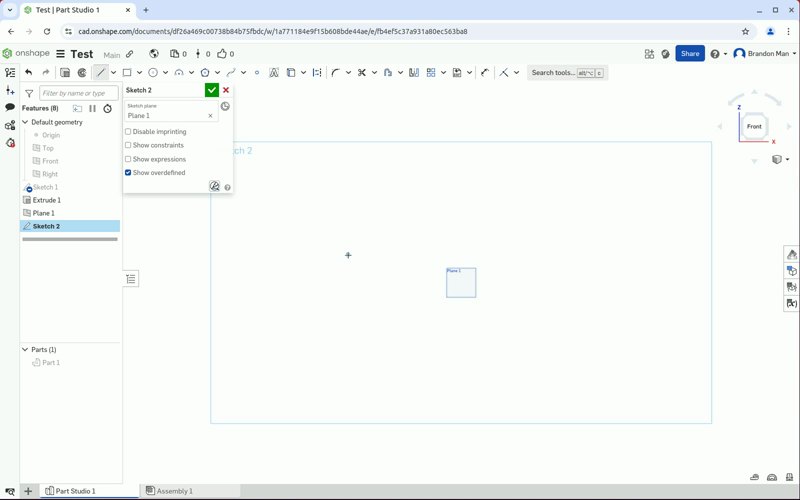
mouse_move(378, 254)
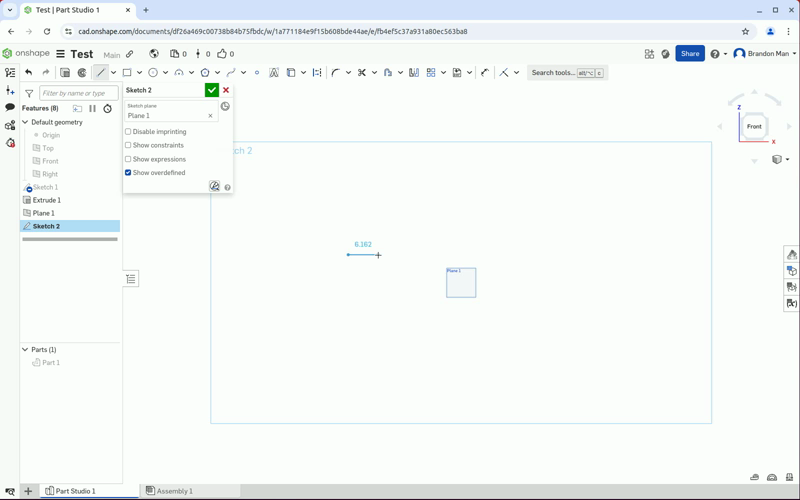
mouse_move(358, 254)
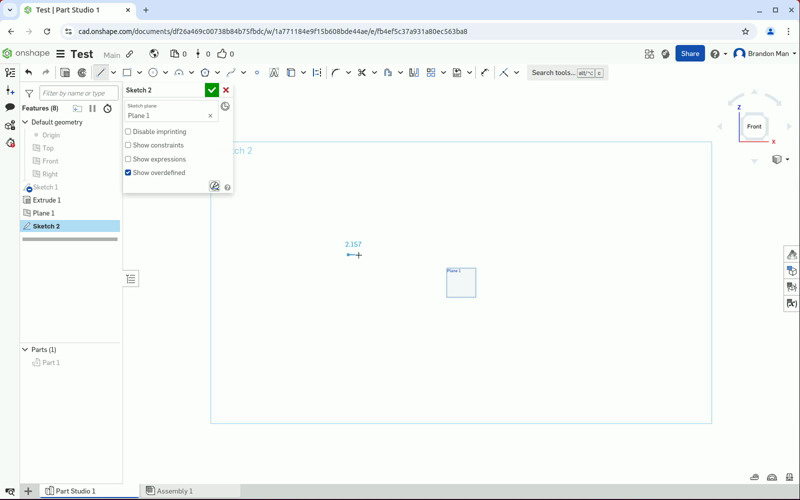
click(358, 254)
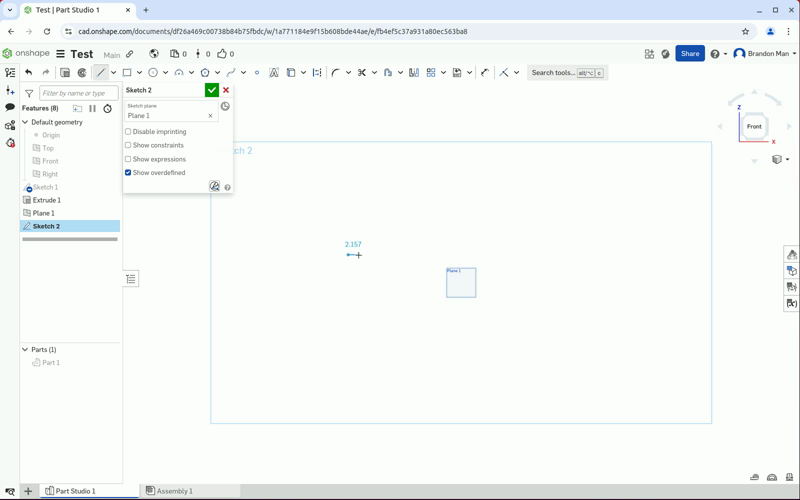
key_up(shift)
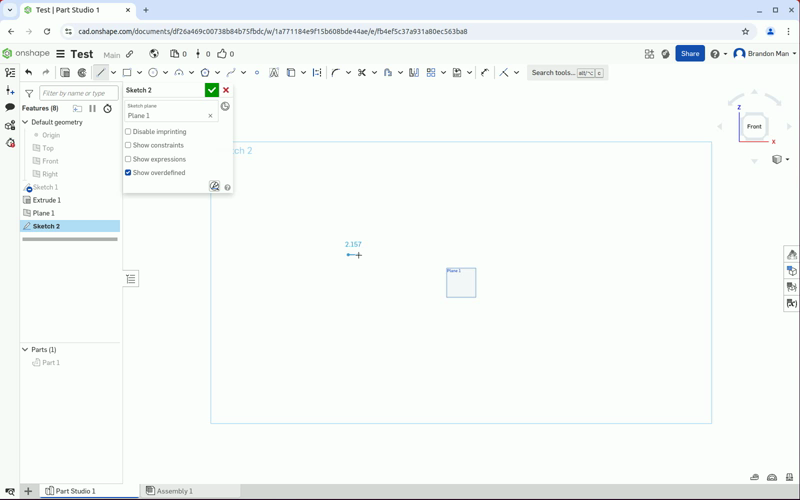
key_down(shift)
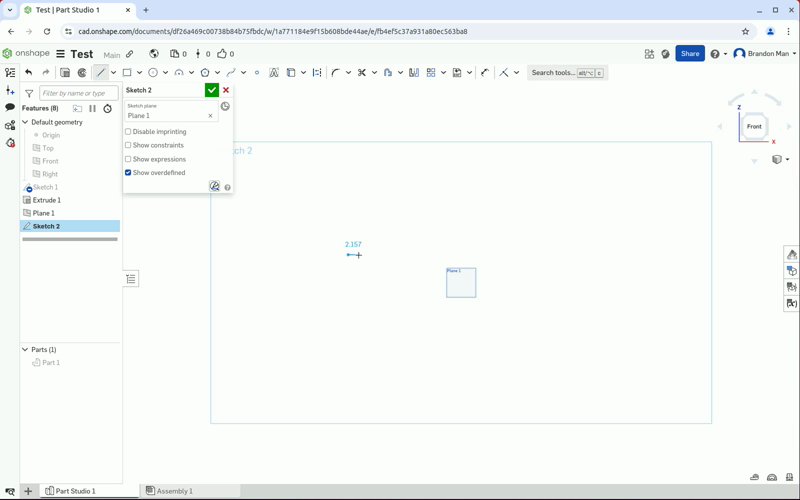
mouse_move(388, 254)
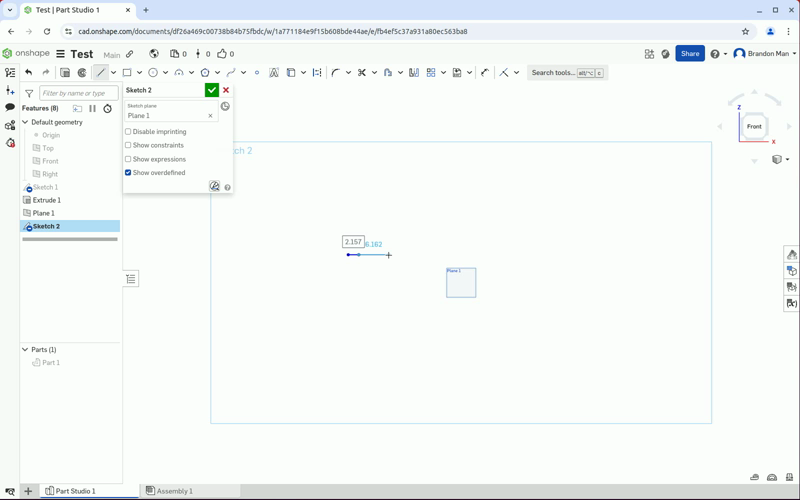
mouse_move(358, 244)
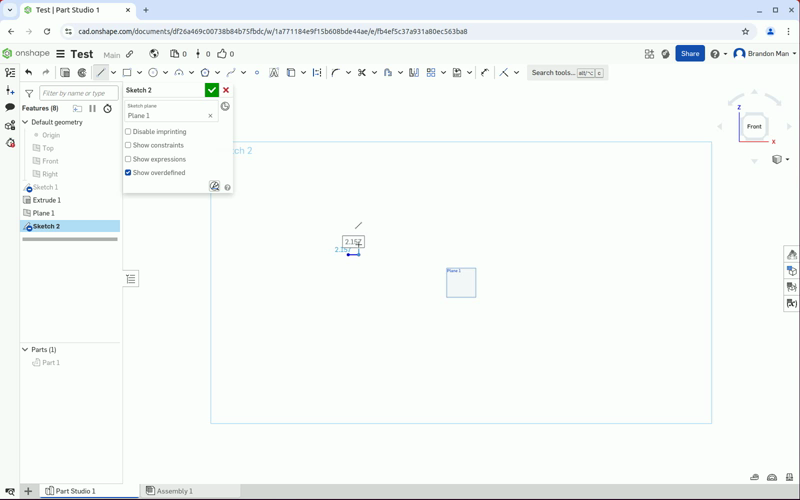
click(358, 244)
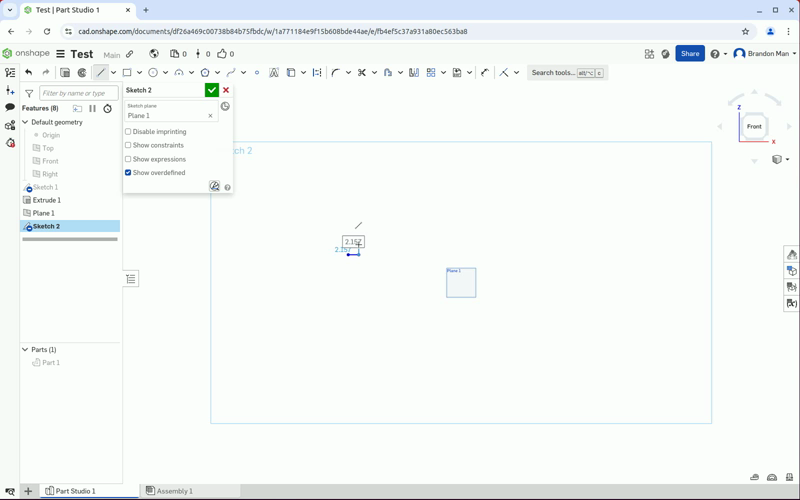
key_up(shift)
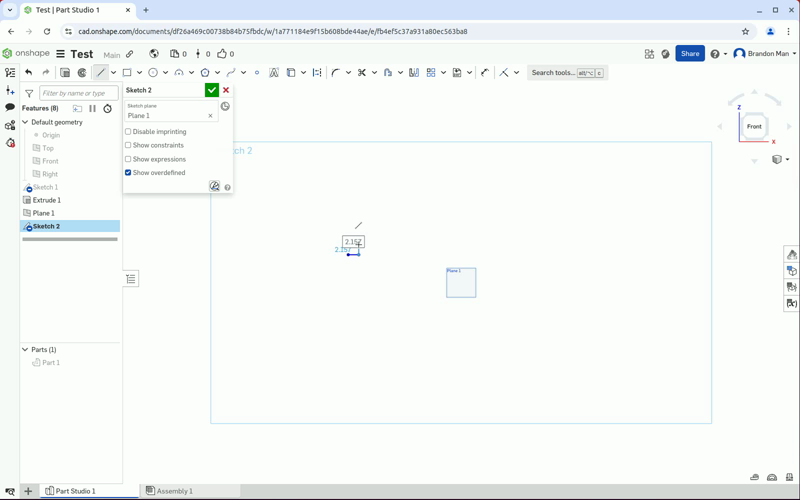
key_down(shift)
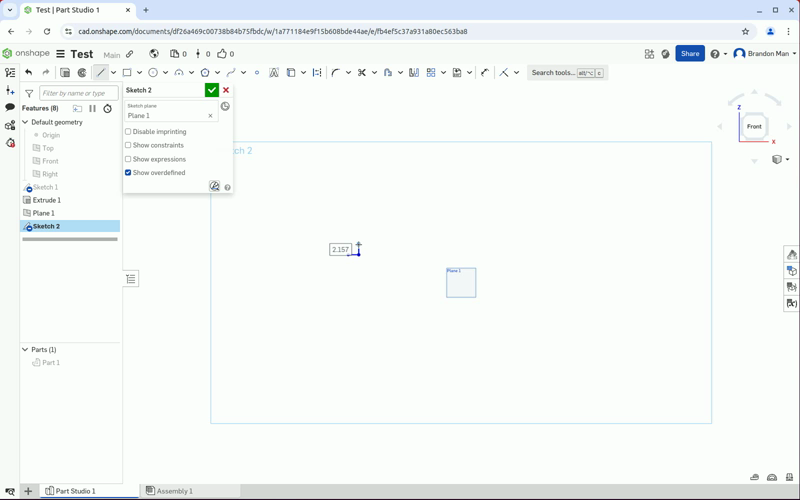
mouse_move(388, 244)
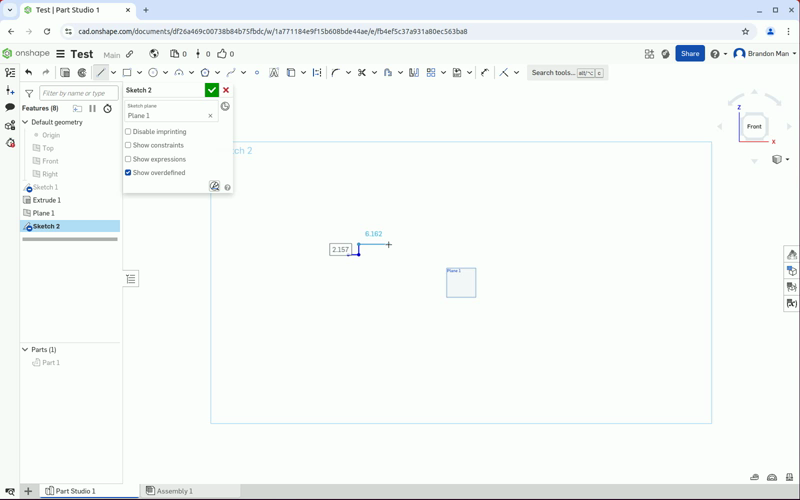
mouse_move(348, 244)
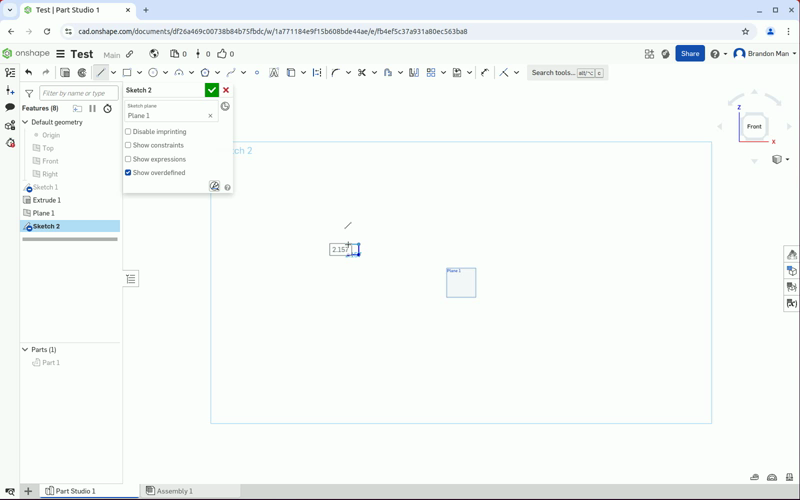
click(348, 244)
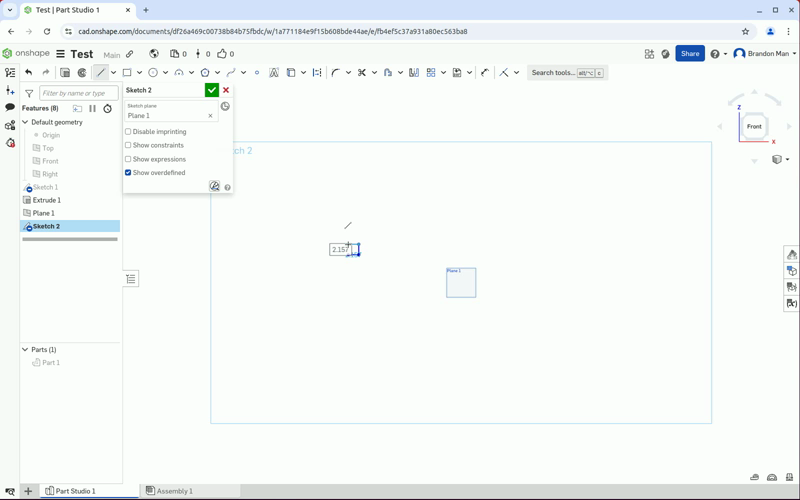
key_up(shift)
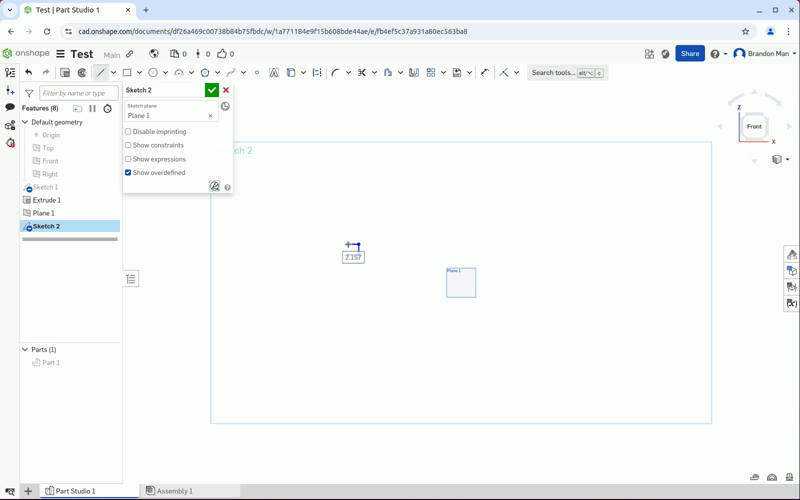
mouse_move(378, 244)
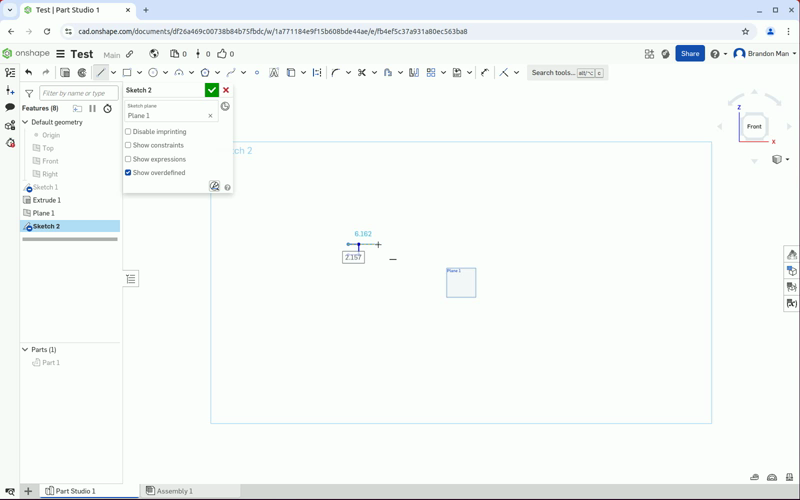
key_down(shift)
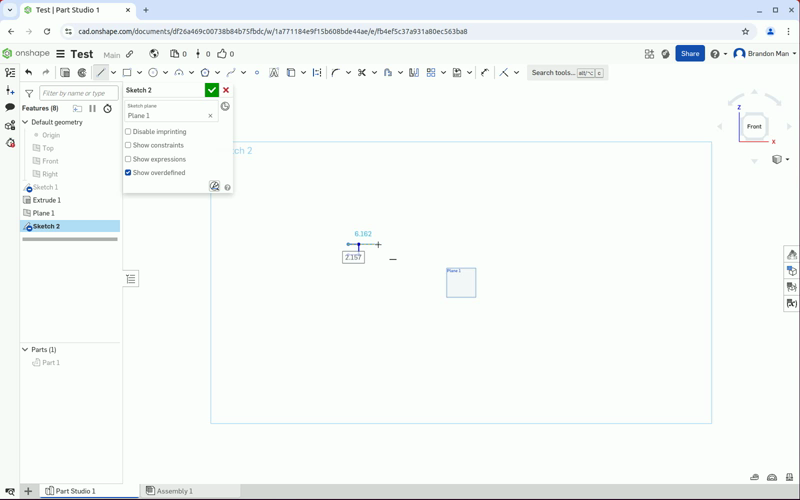
mouse_move(348, 254)
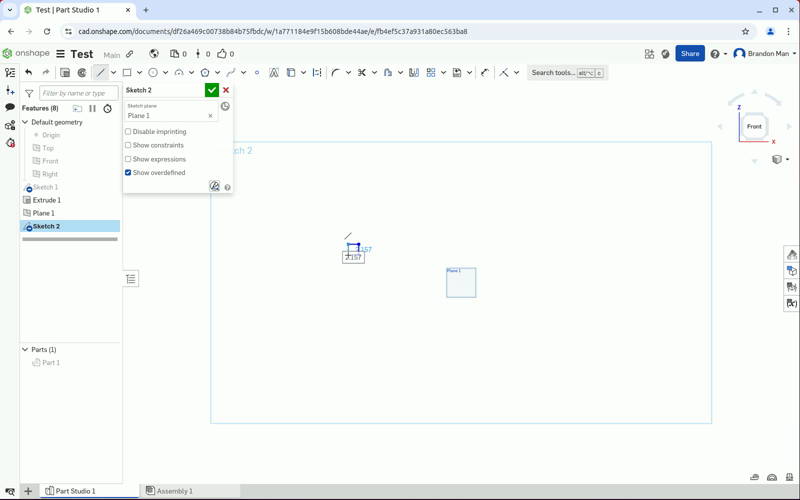
key_up(shift)
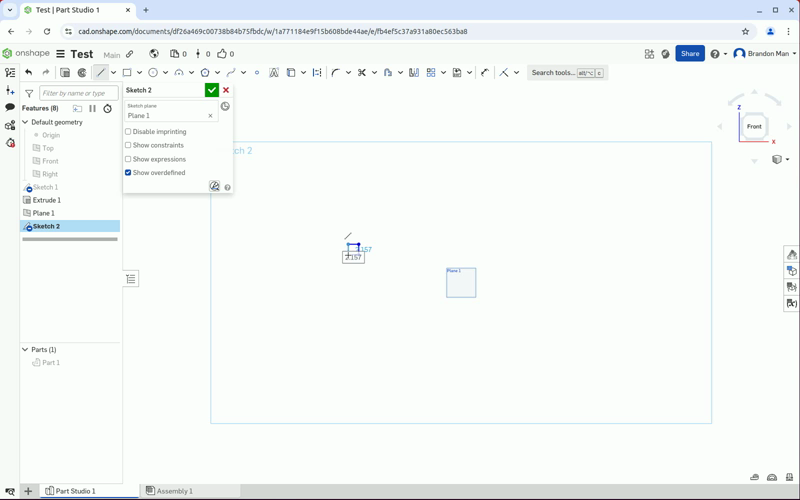
click(348, 254)
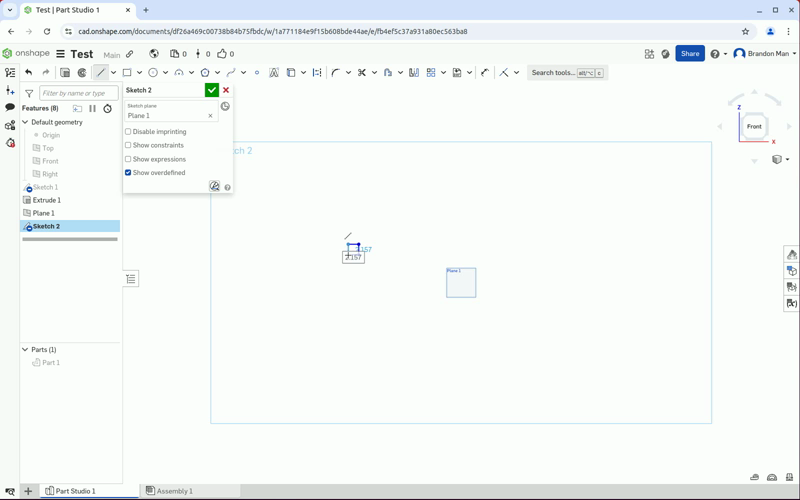
key(esc)
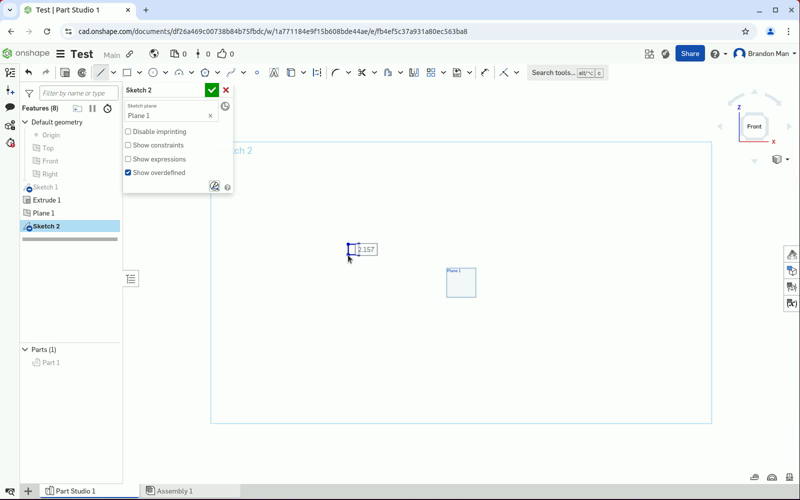
mouse_move(354, 254)
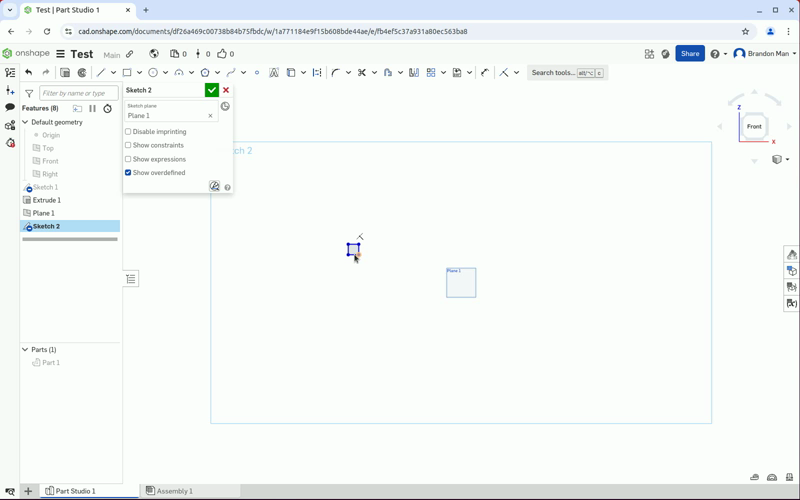
scroll(6)
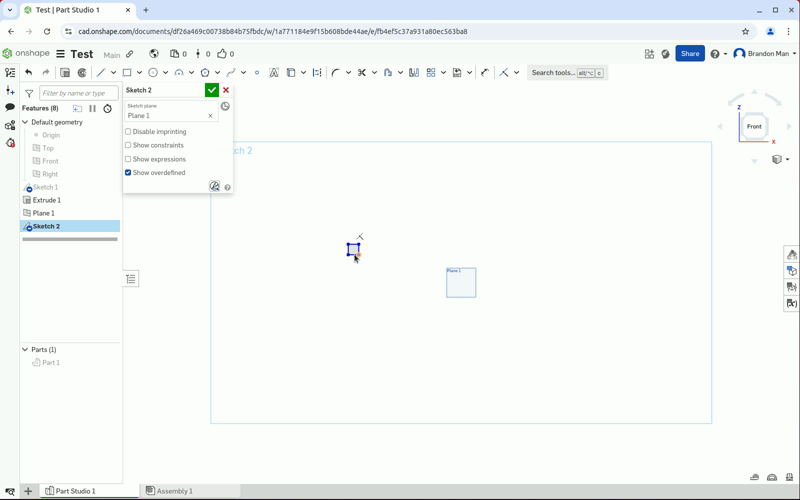
scroll(6)
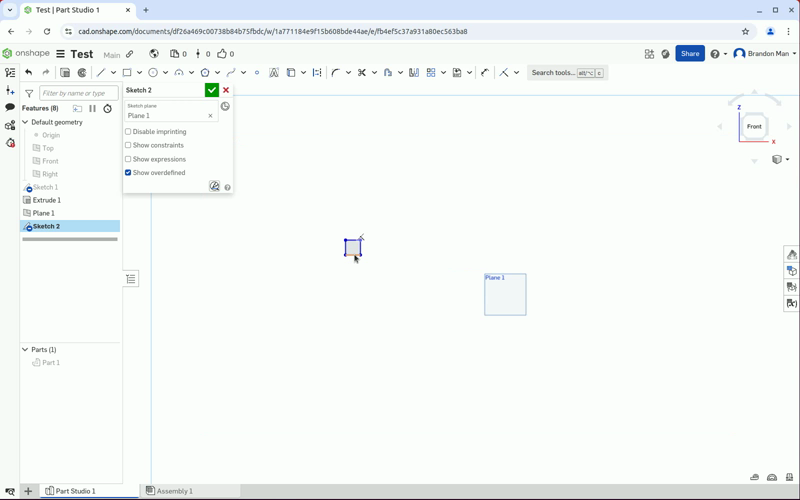
scroll(6)
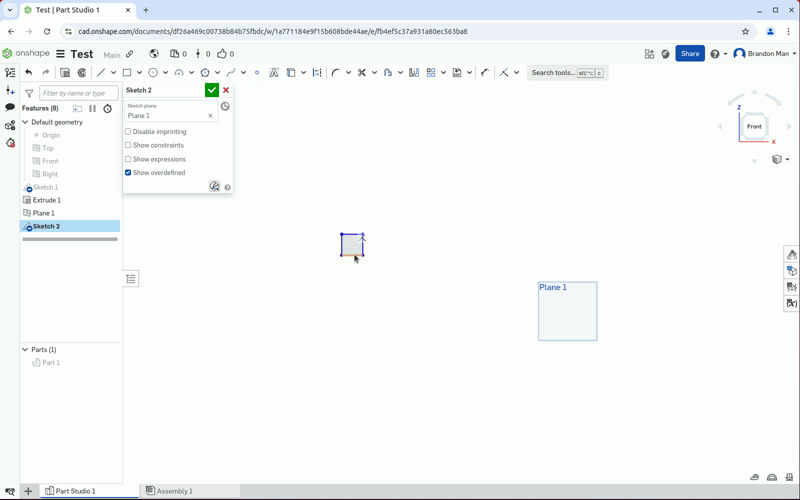
scroll(6)
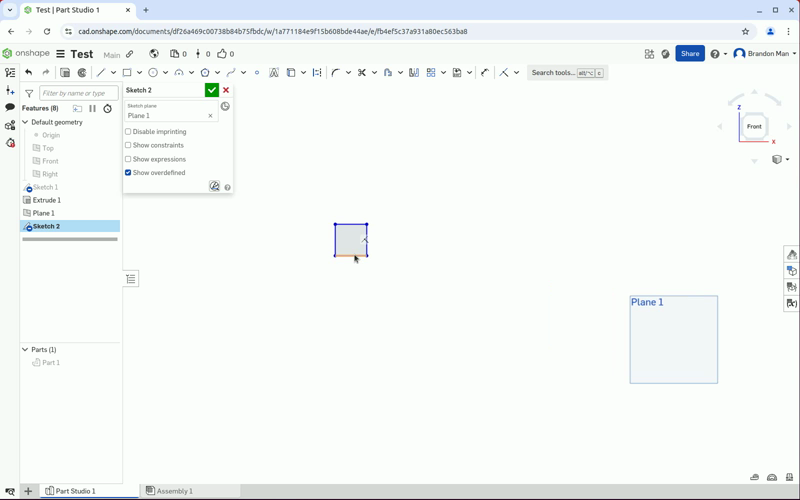
scroll(6)
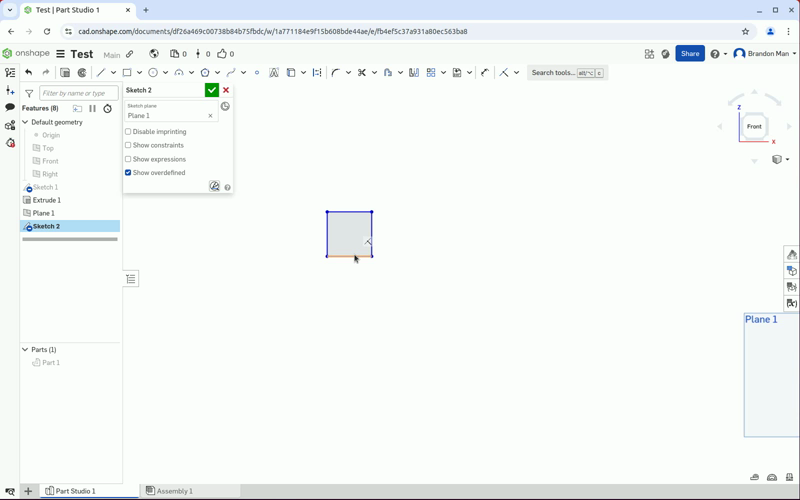
scroll(6)
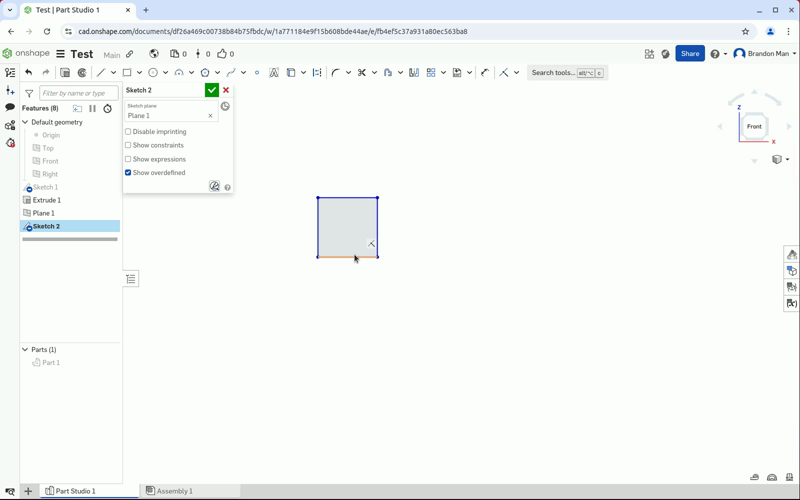
scroll(6)
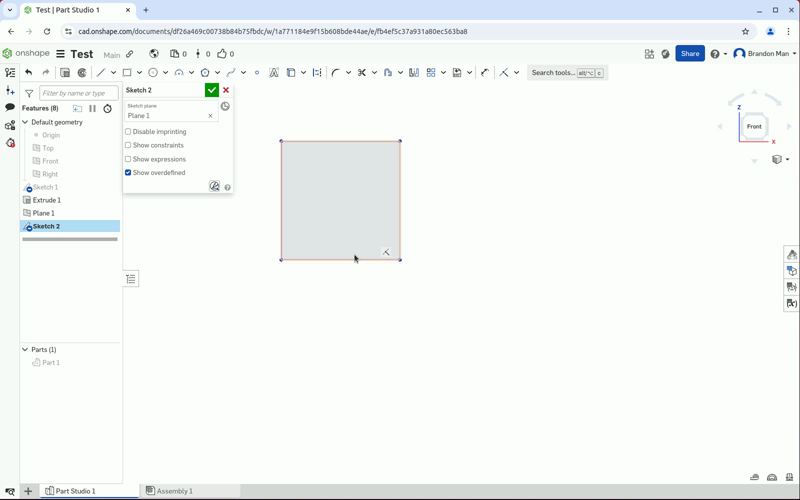
click(354, 254)
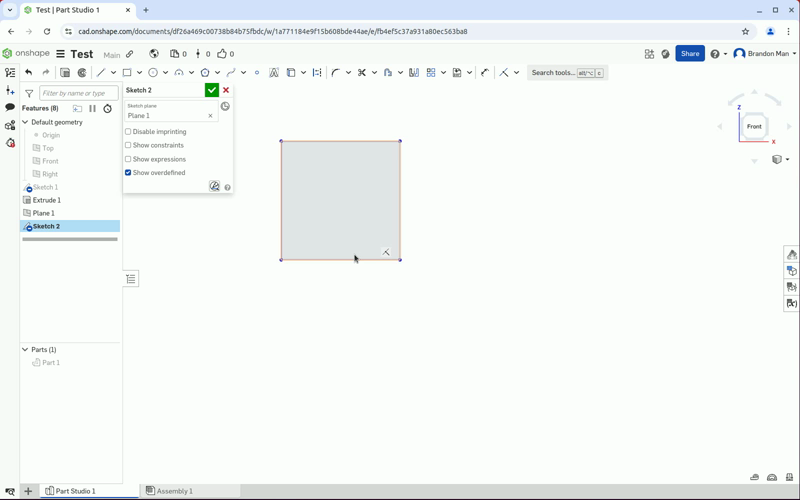
scroll(-6)
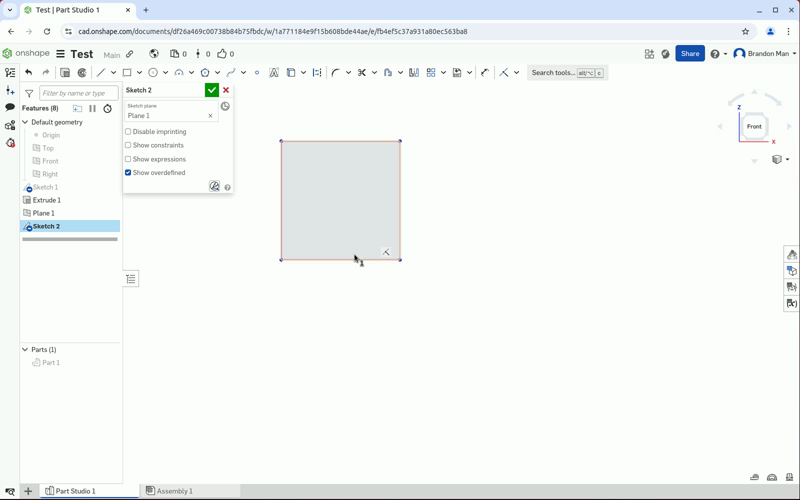
scroll(-6)
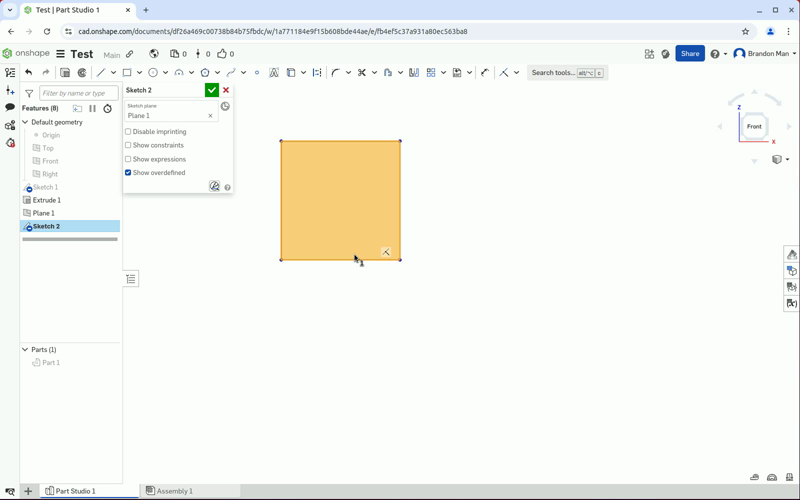
scroll(-6)
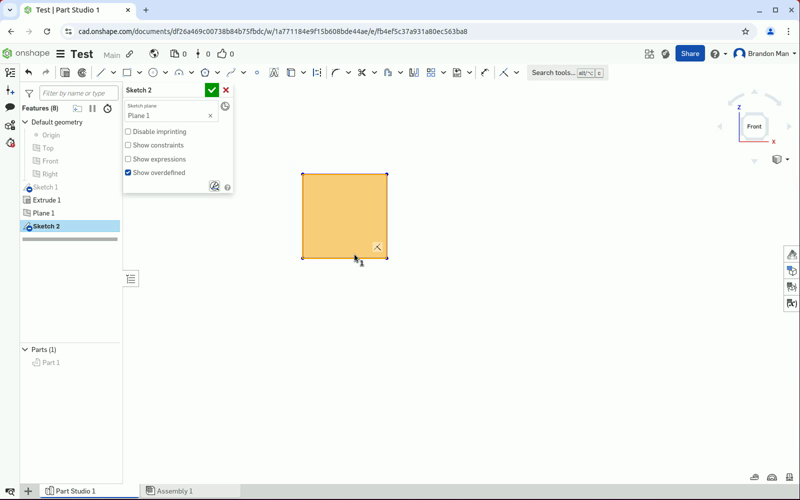
scroll(-6)
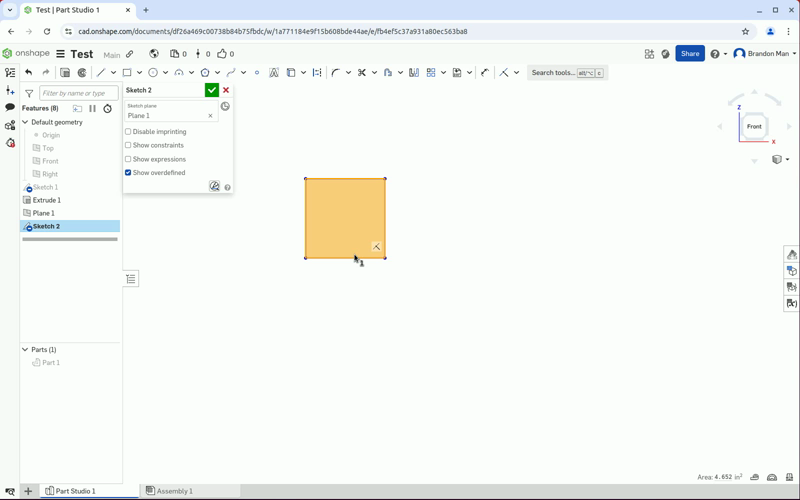
scroll(-6)
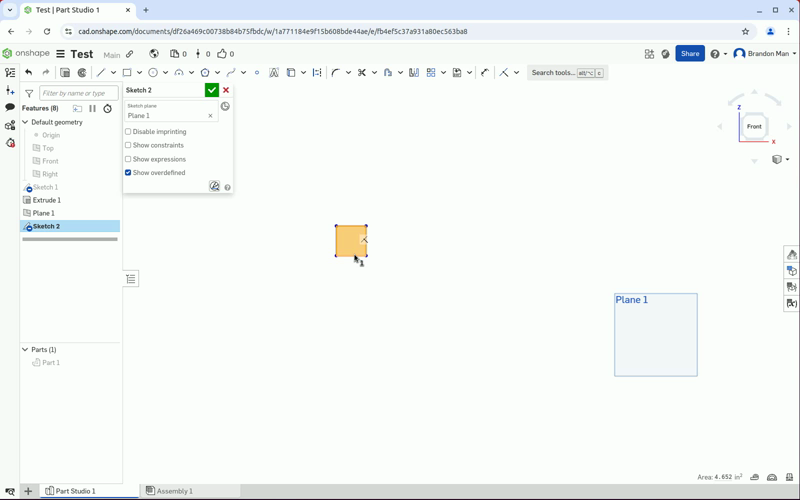
scroll(-6)
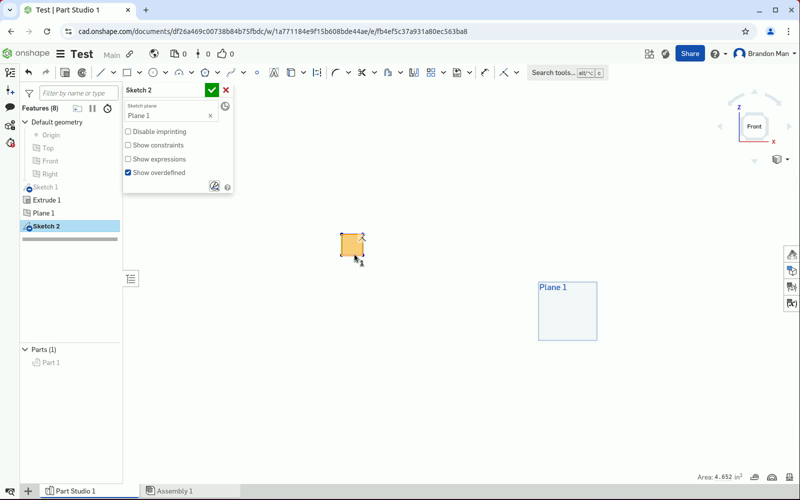
scroll(-6)
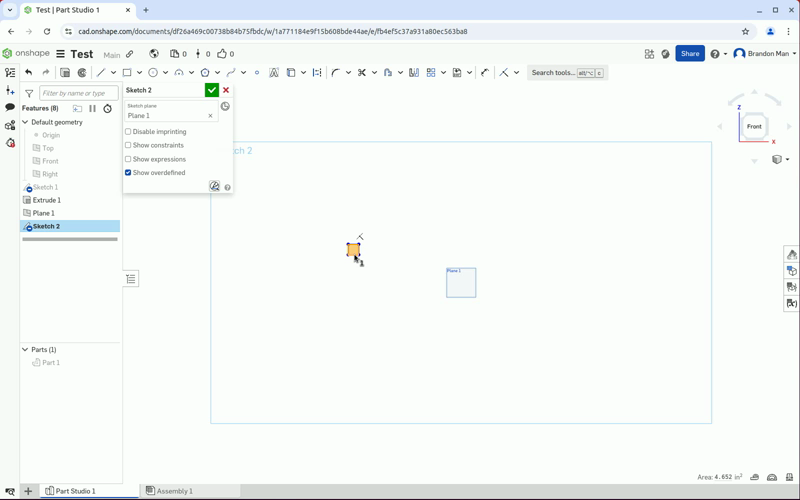
mouse_move(73, 352)
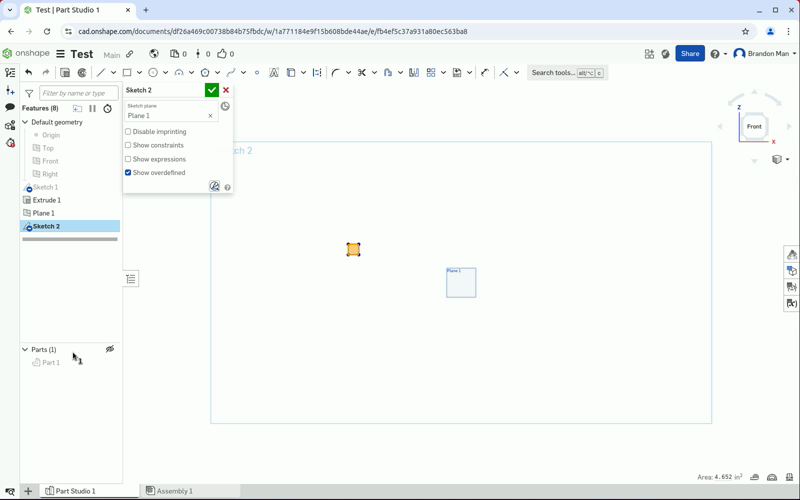
key(shift+y)
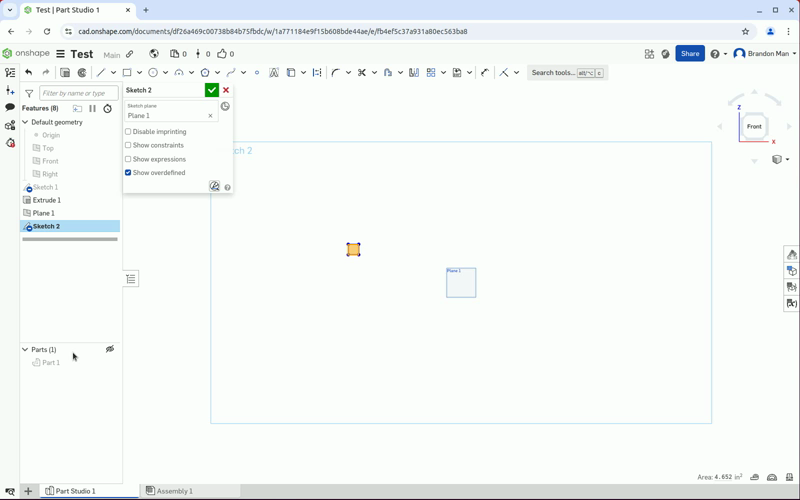
key(shift+e)
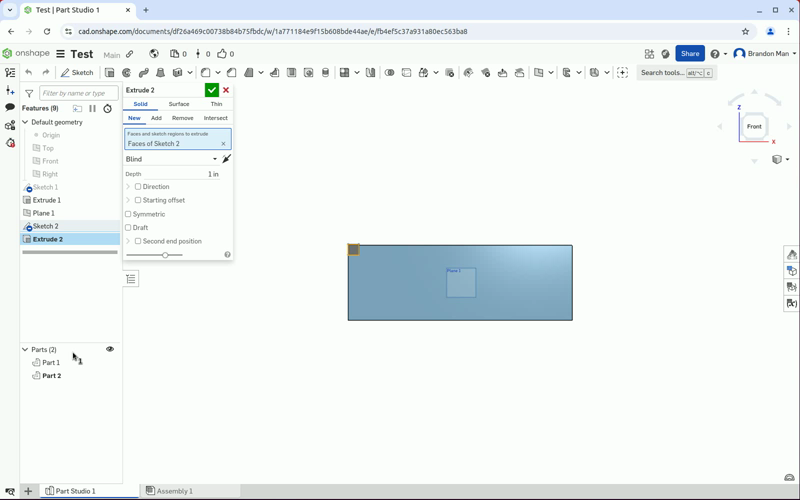
mouse_move(143, 106)
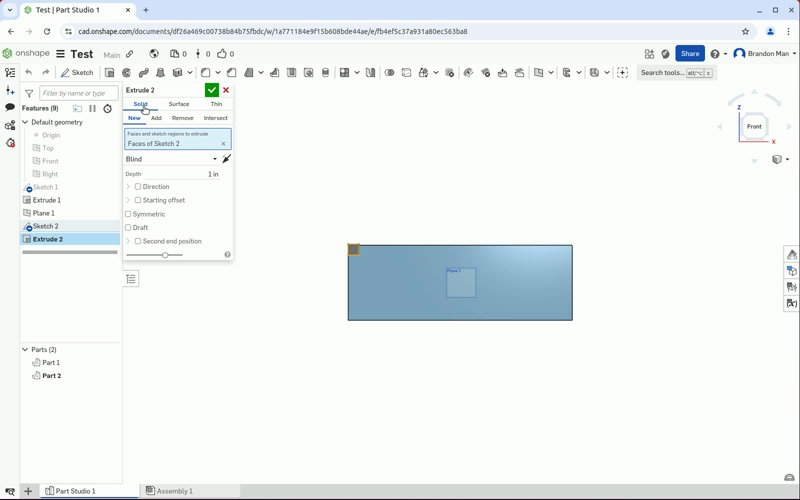
click(143, 106)
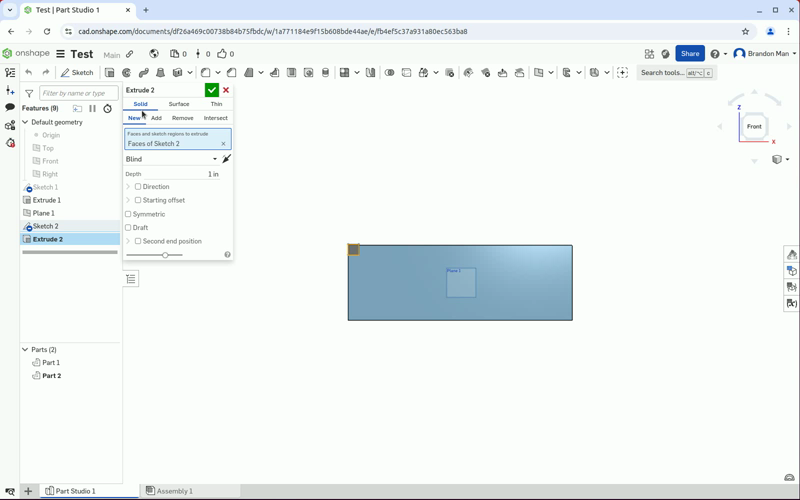
mouse_move(137, 120)
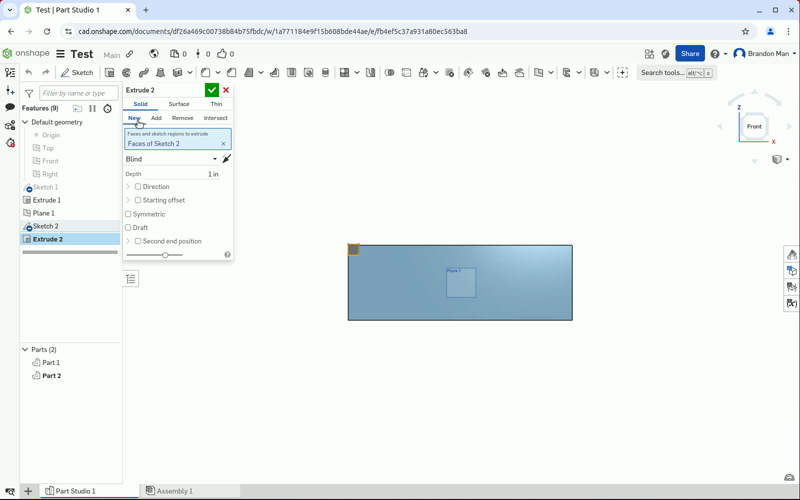
click(137, 120)
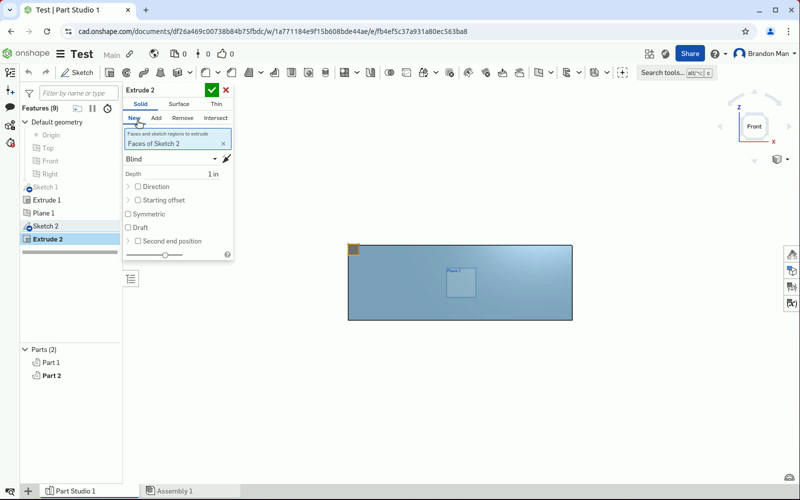
key(tab, 4)
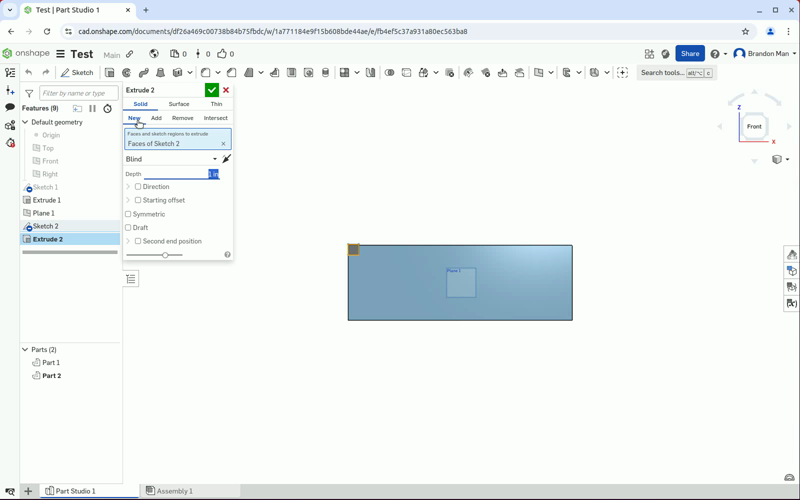
text(9.147)
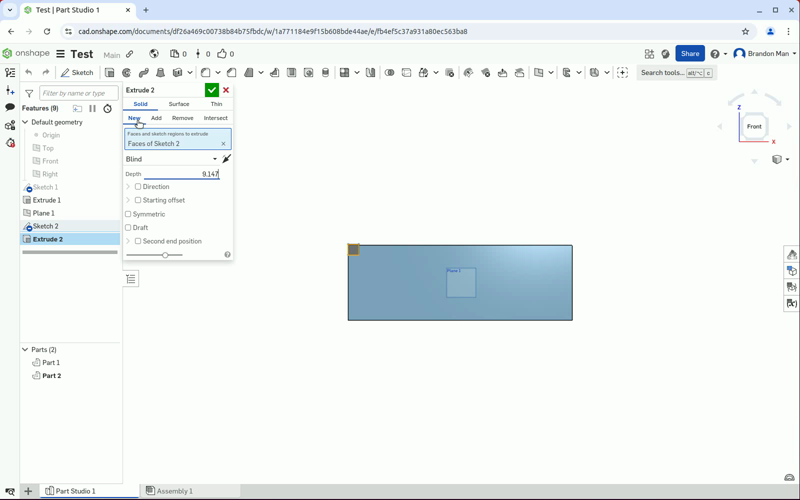
key(enter)
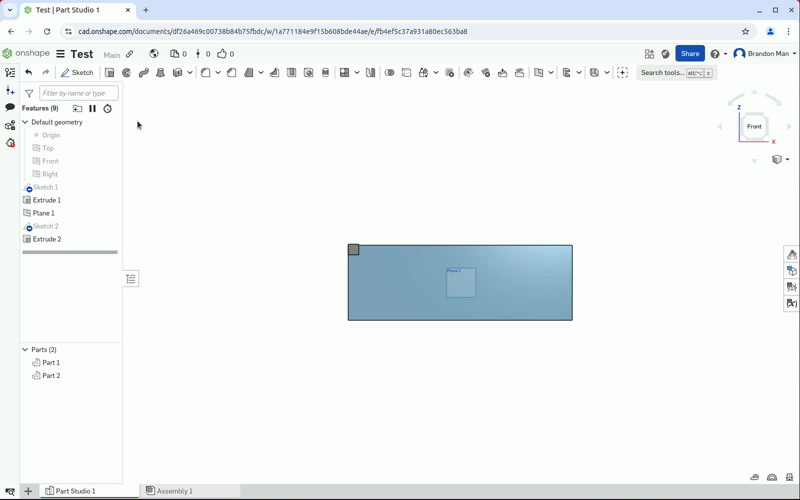
key(shift+h)
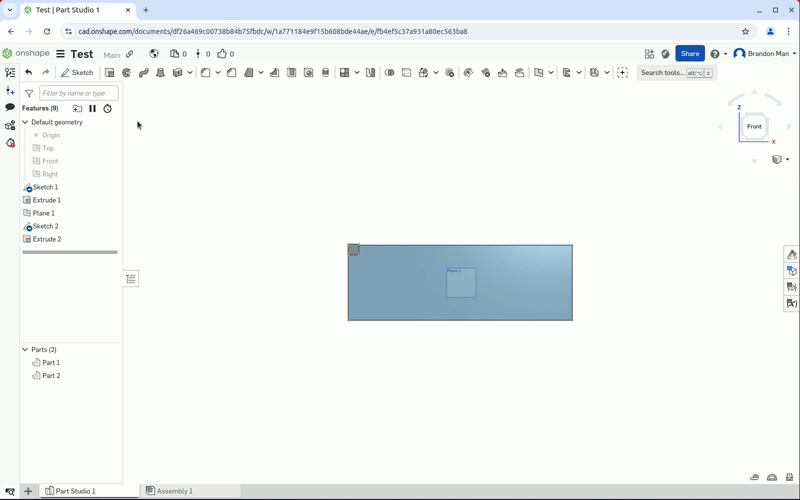
key(shift+h)
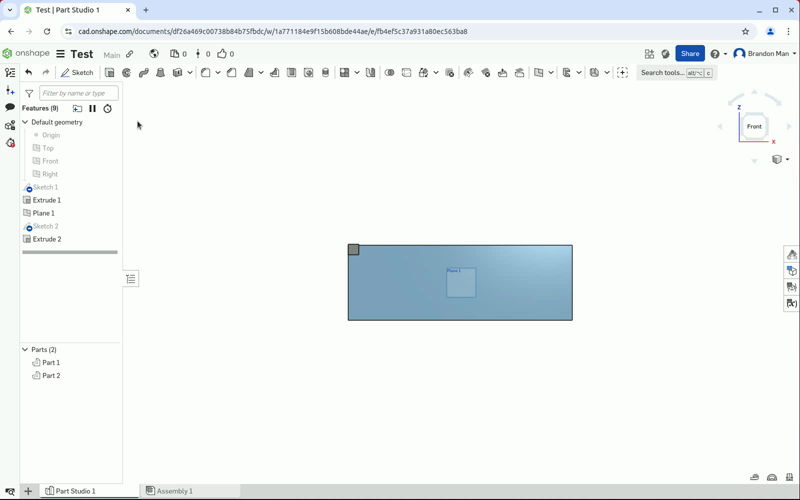
mouse_move(73, 189)
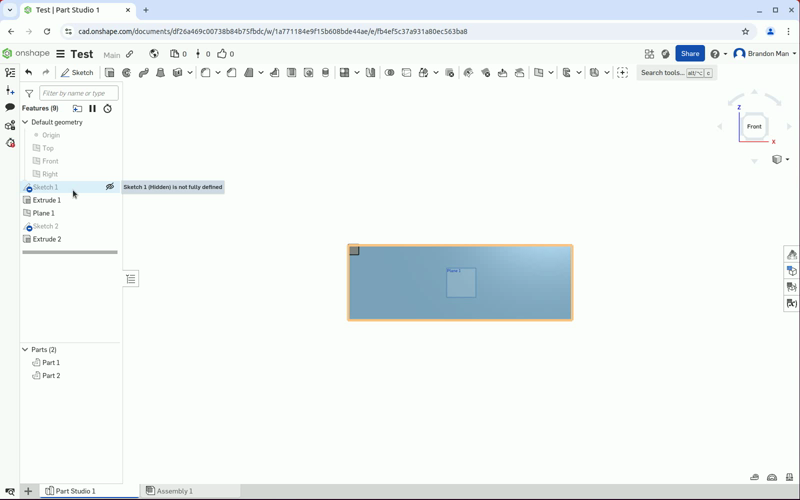
click(73, 189)
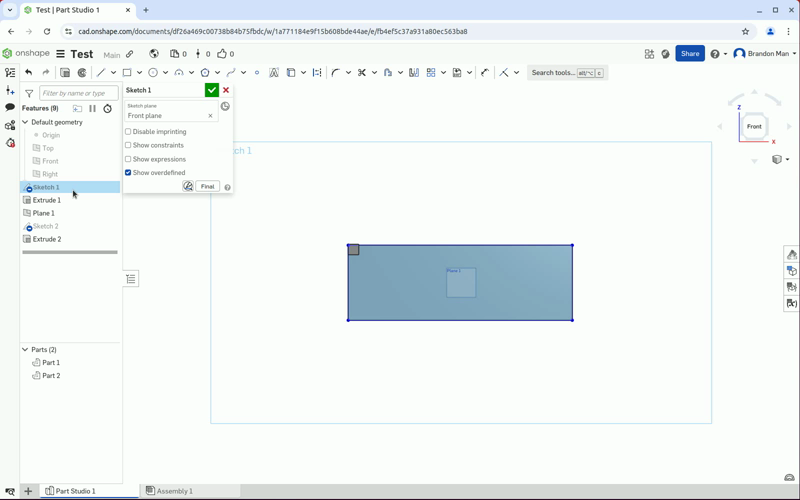
mouse_move(229, 92)
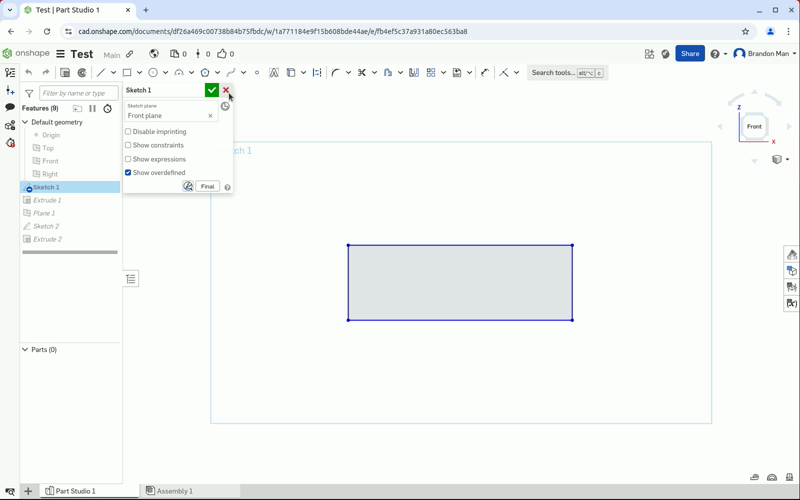
click(229, 92)
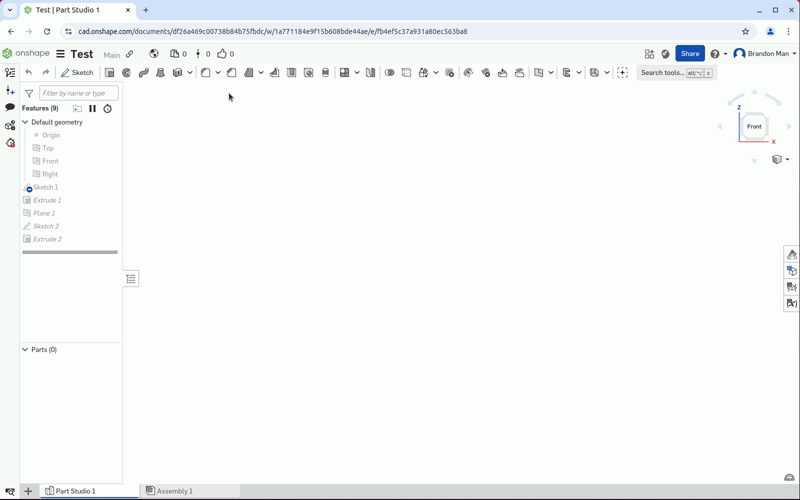
key(shift+s)
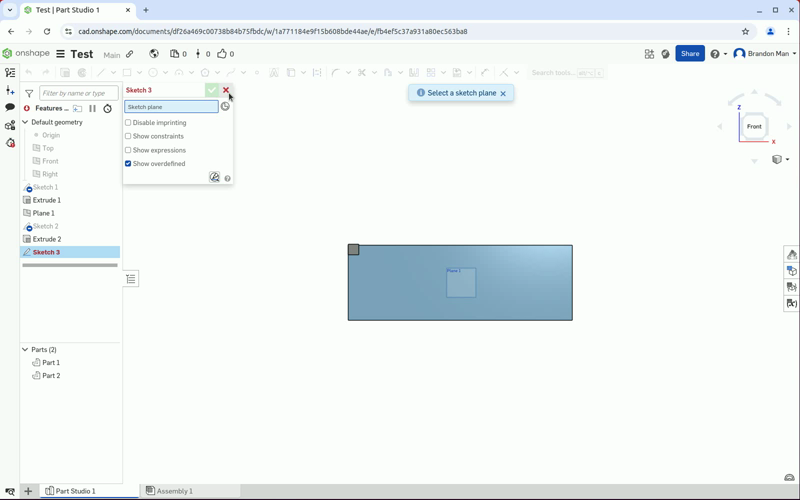
mouse_move(73, 215)
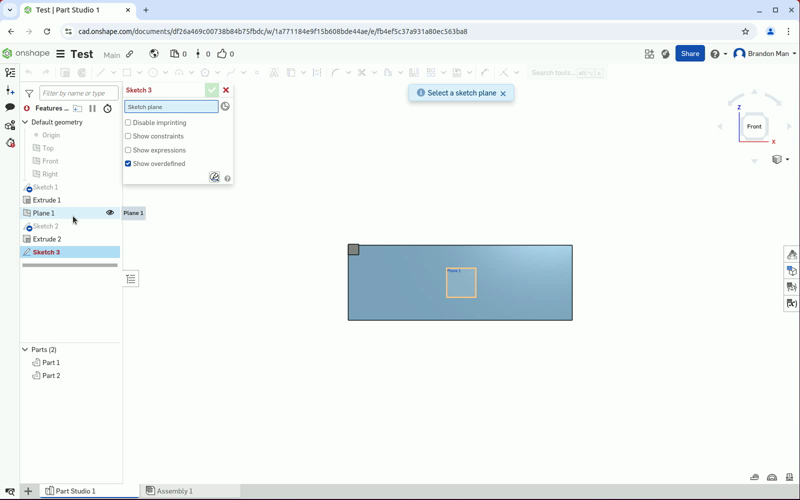
click(73, 215)
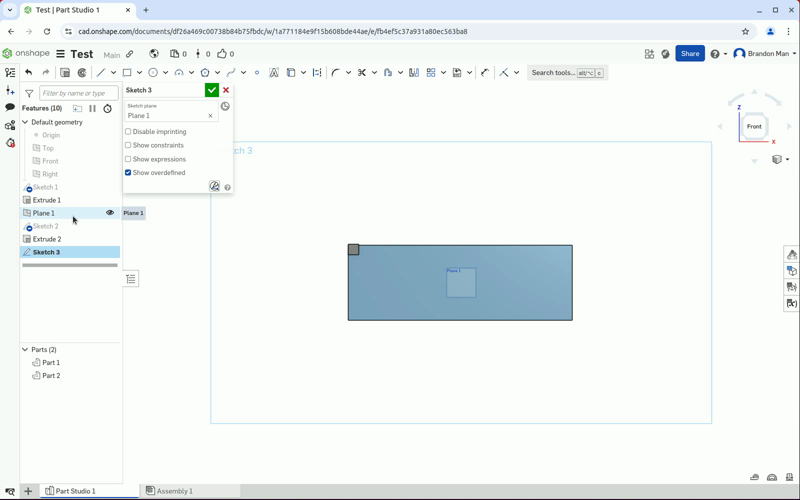
mouse_move(73, 352)
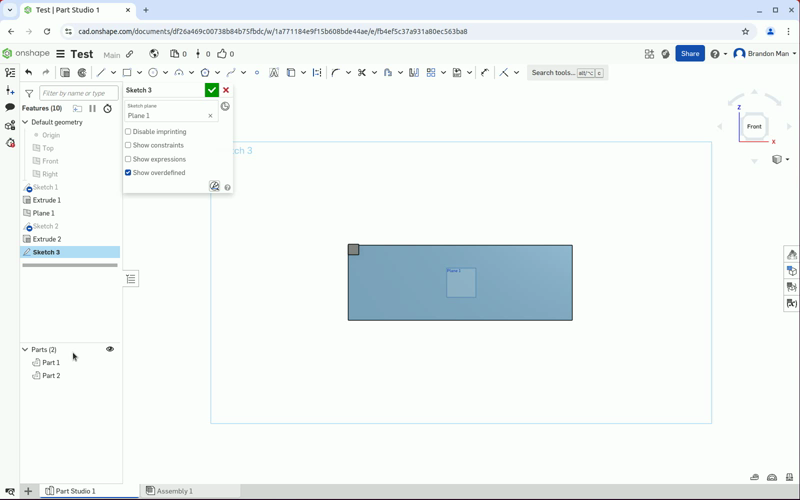
key(y)
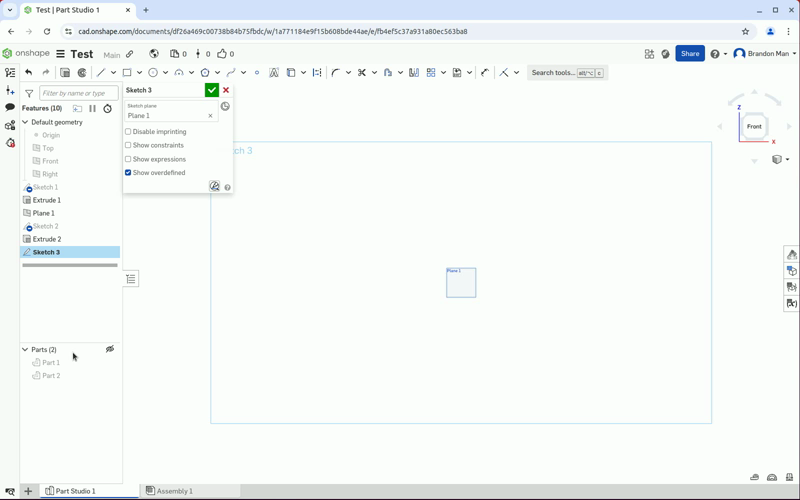
key(l)
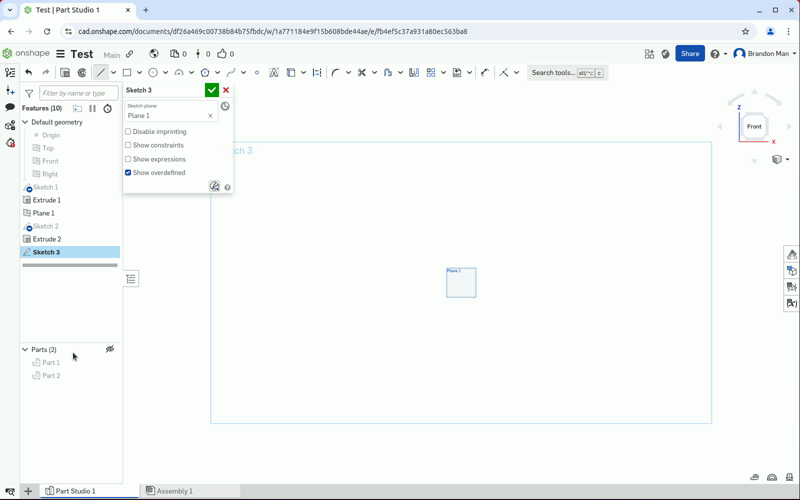
key_down(shift)
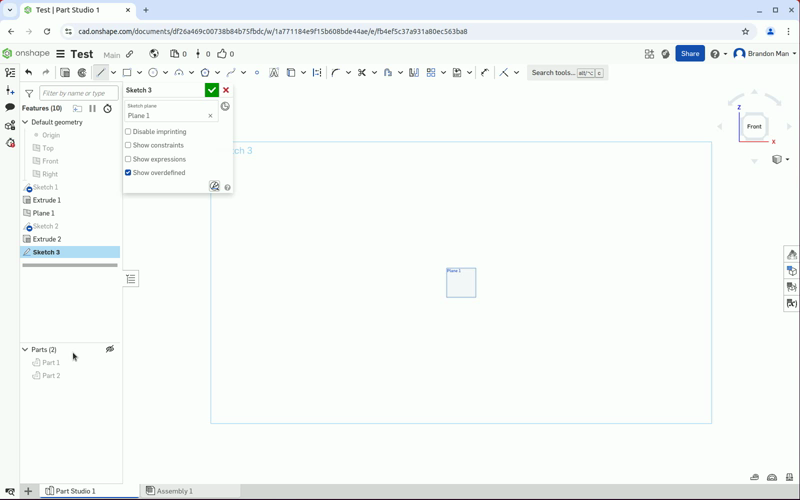
mouse_move(348, 320)
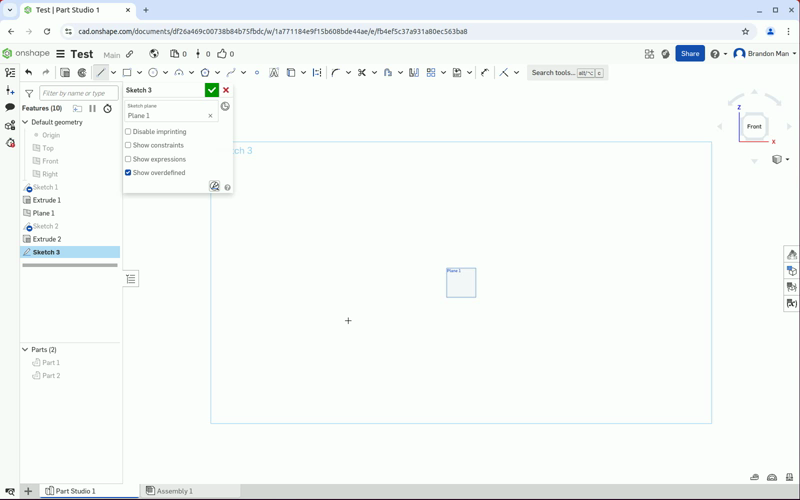
click(348, 320)
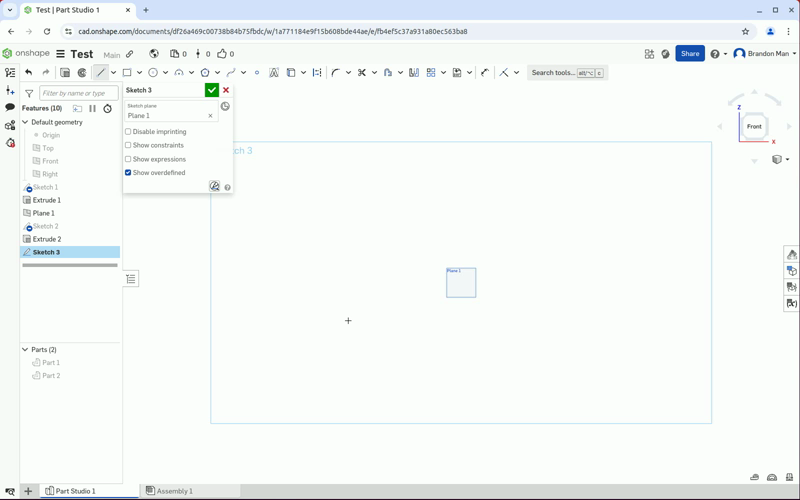
key_up(shift)
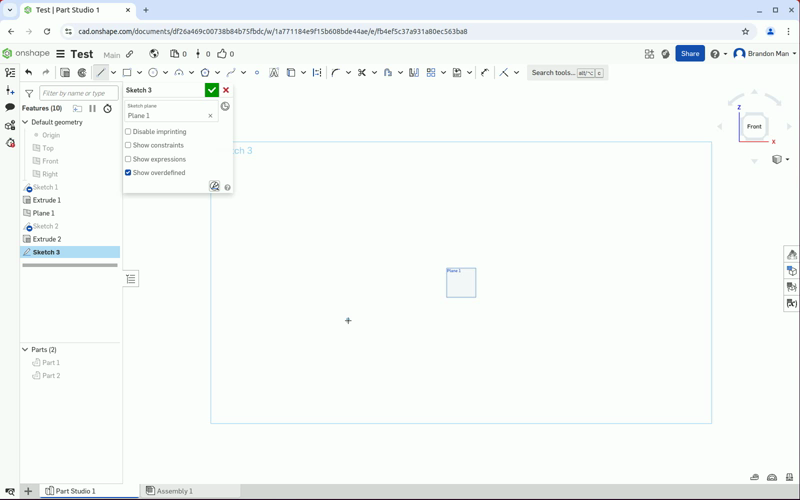
key_down(shift)
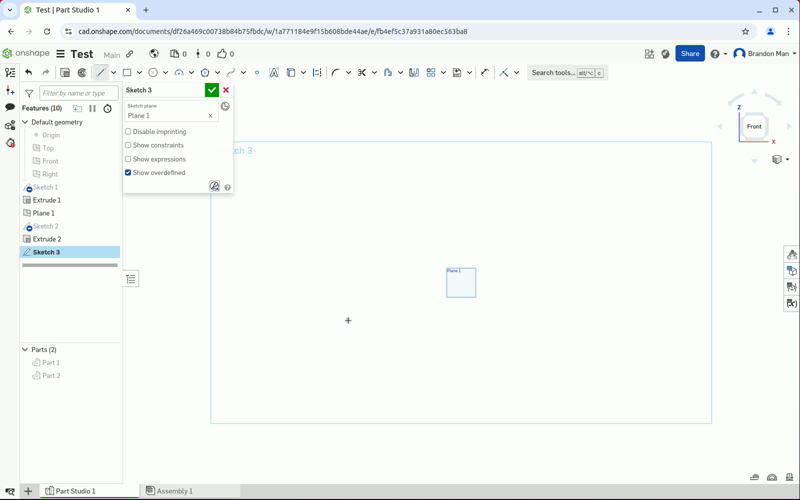
mouse_move(378, 320)
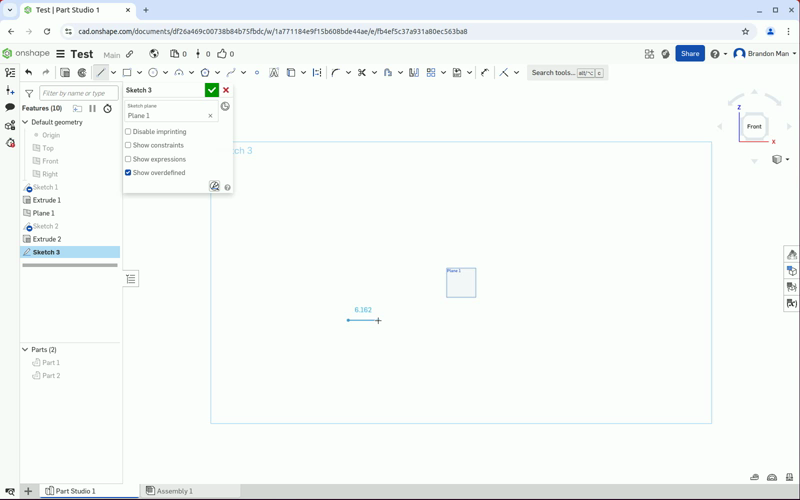
mouse_move(358, 320)
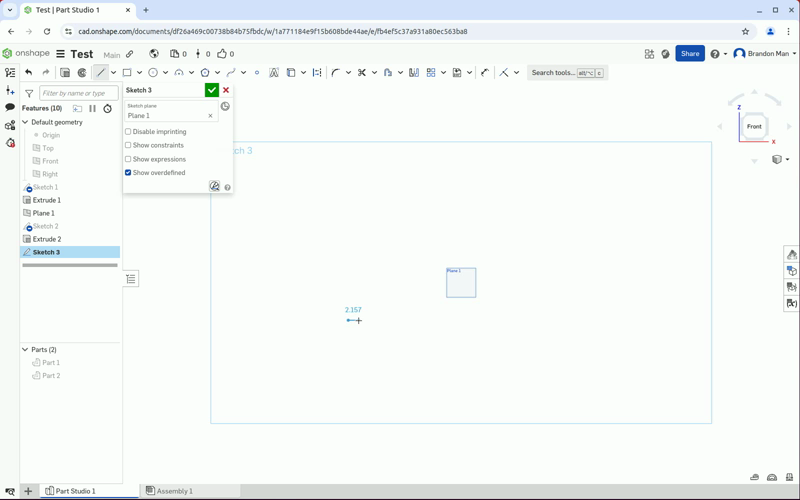
click(358, 320)
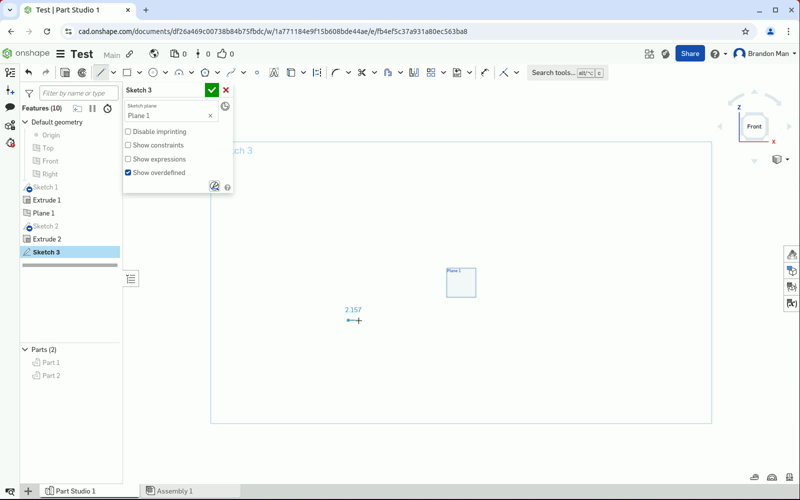
key_up(shift)
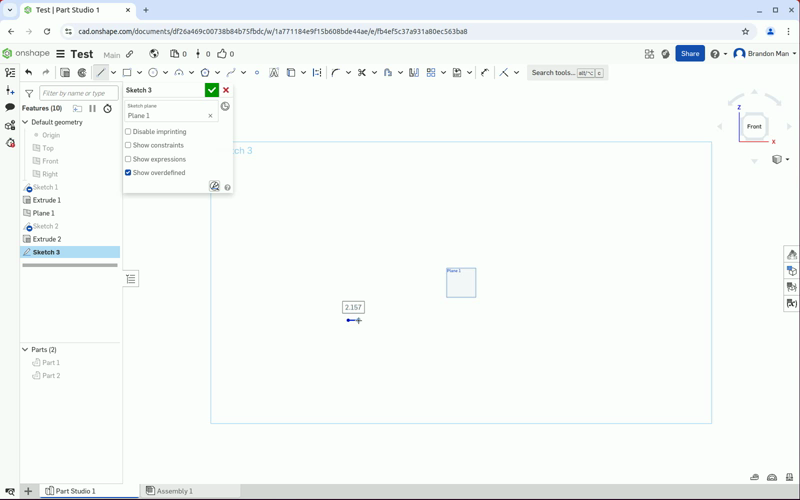
key_down(shift)
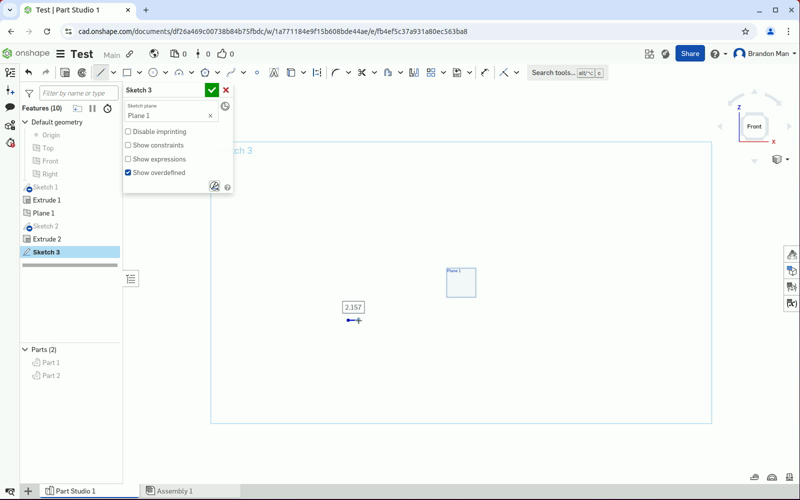
mouse_move(388, 320)
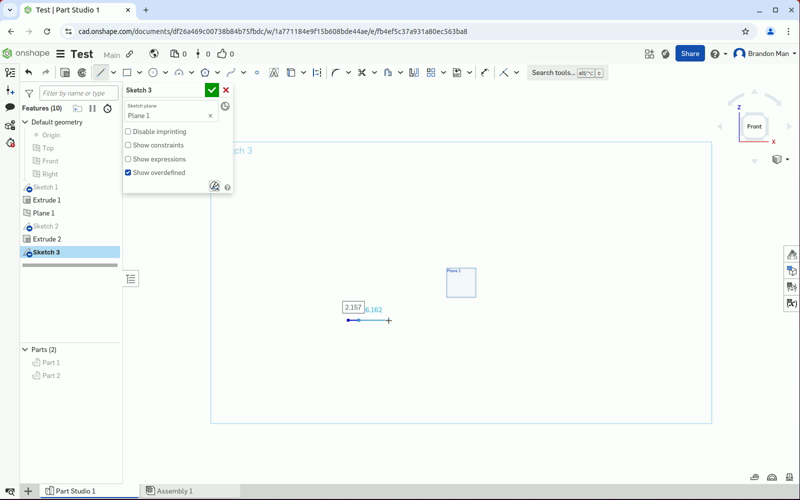
mouse_move(358, 309)
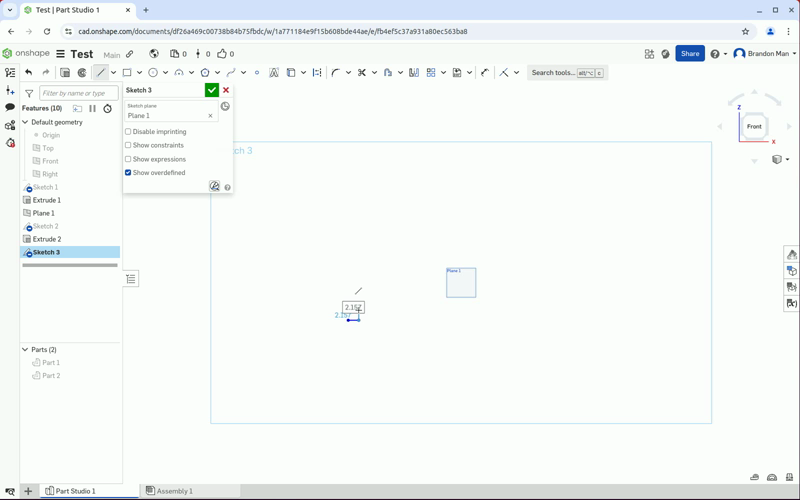
click(358, 309)
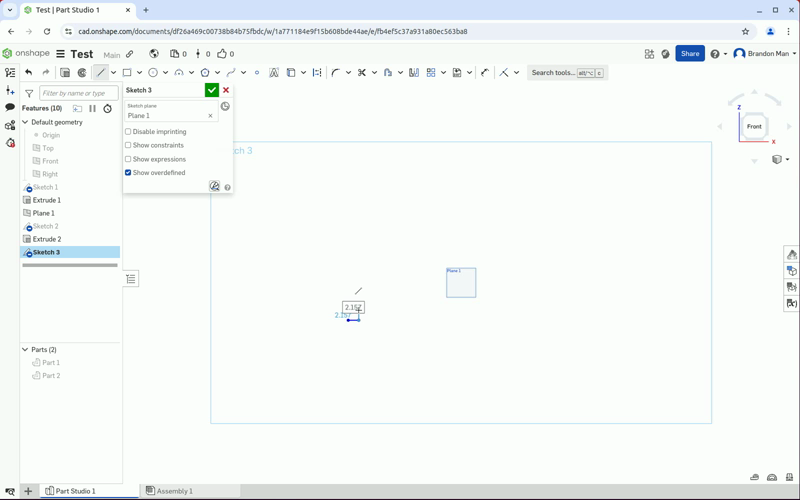
key_up(shift)
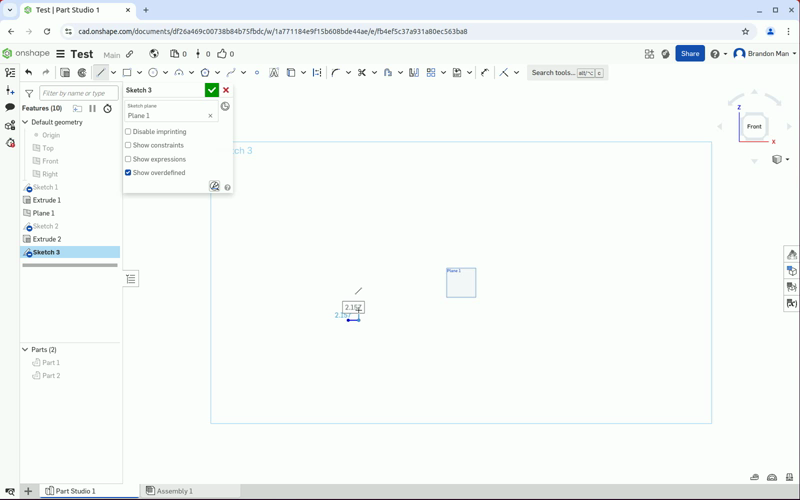
key_down(shift)
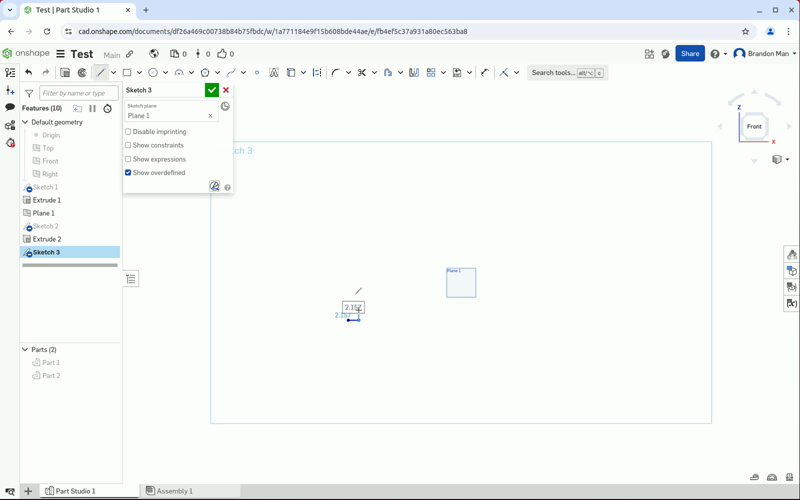
mouse_move(388, 309)
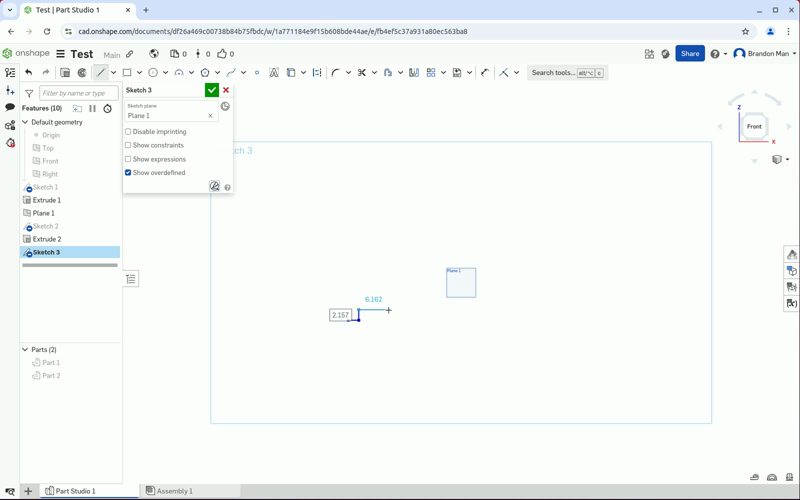
mouse_move(348, 309)
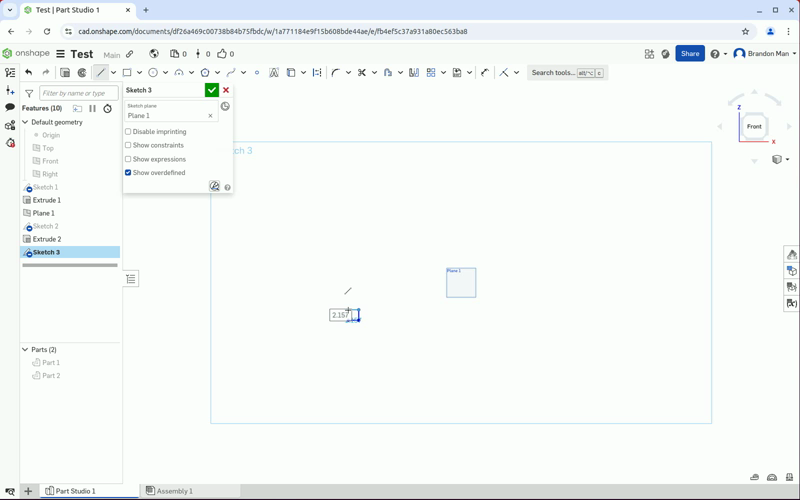
click(348, 309)
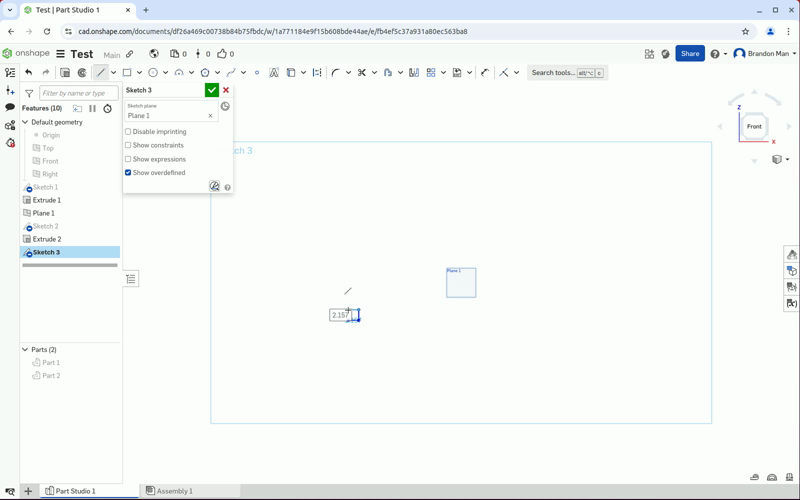
key_up(shift)
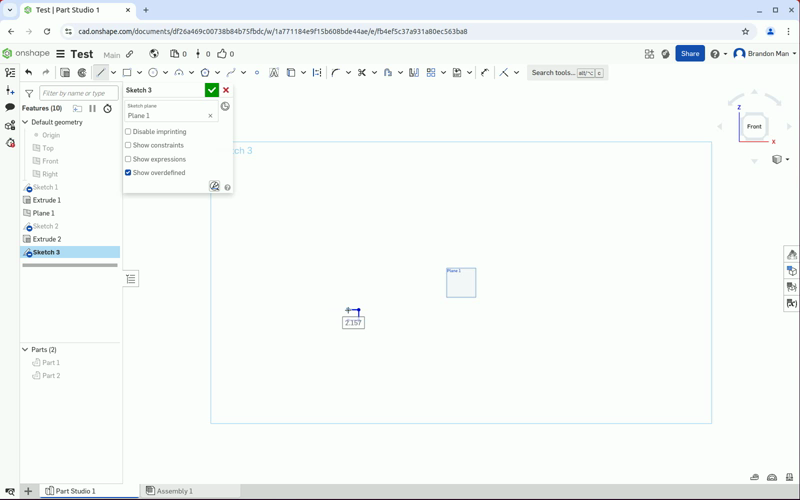
mouse_move(378, 309)
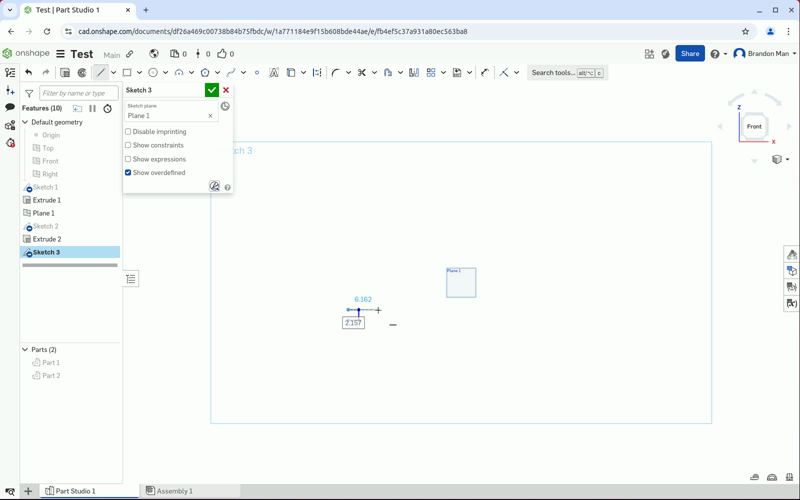
key_down(shift)
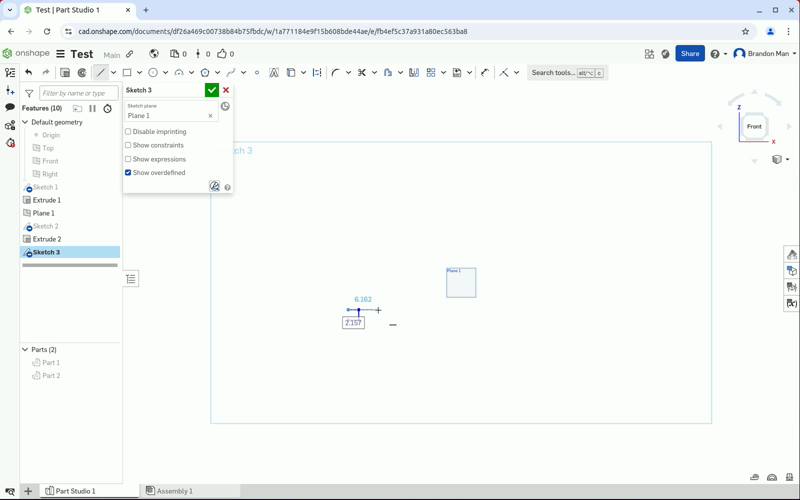
mouse_move(348, 320)
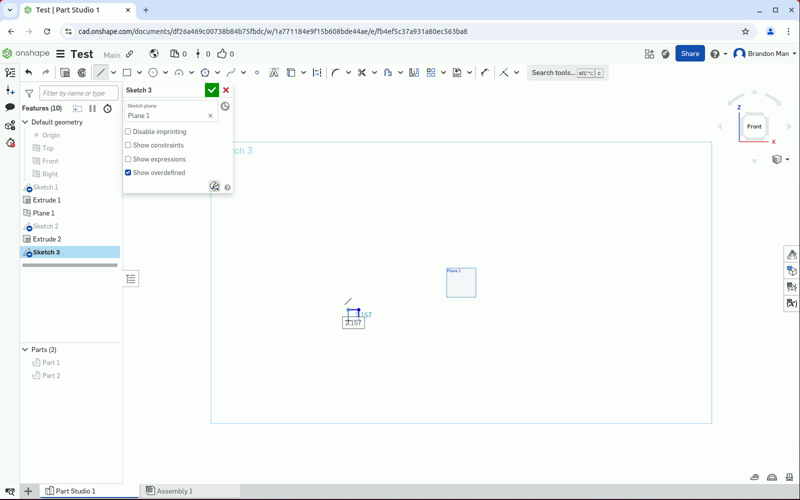
key_up(shift)
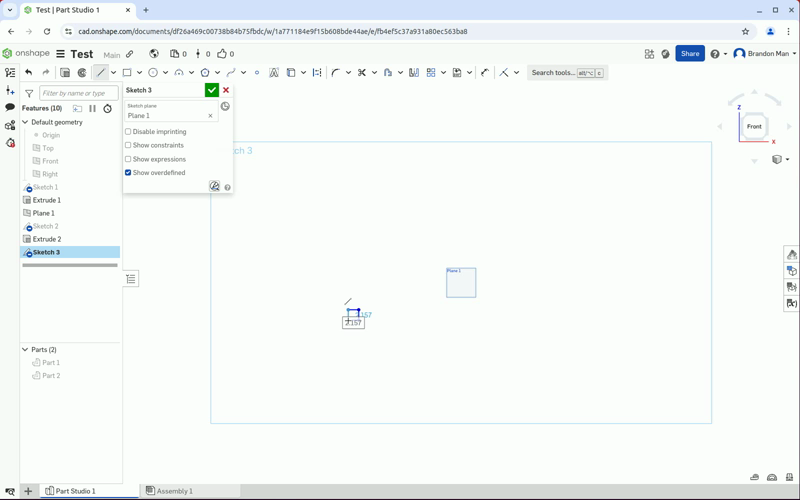
click(348, 320)
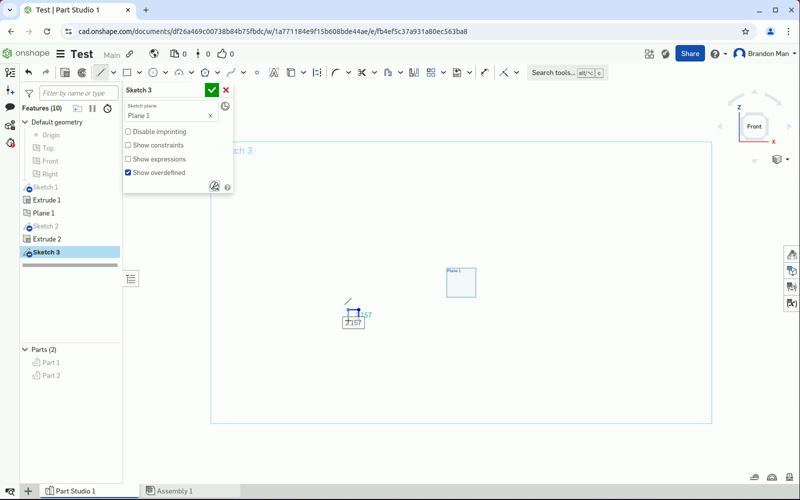
key(esc)
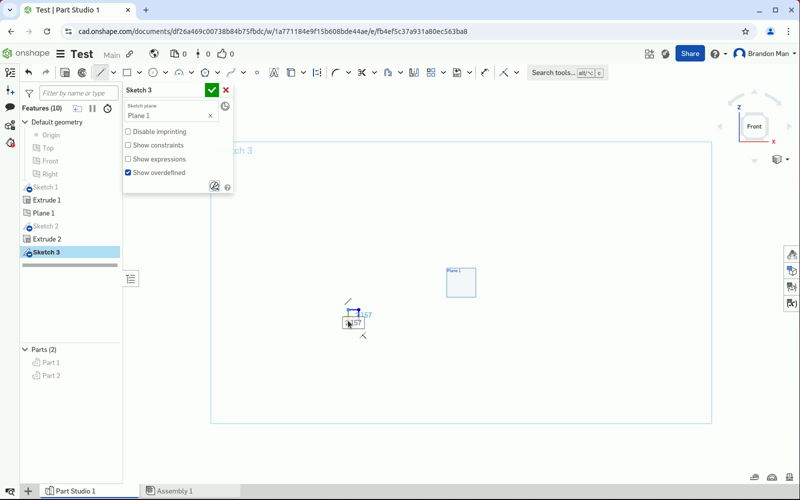
mouse_move(354, 310)
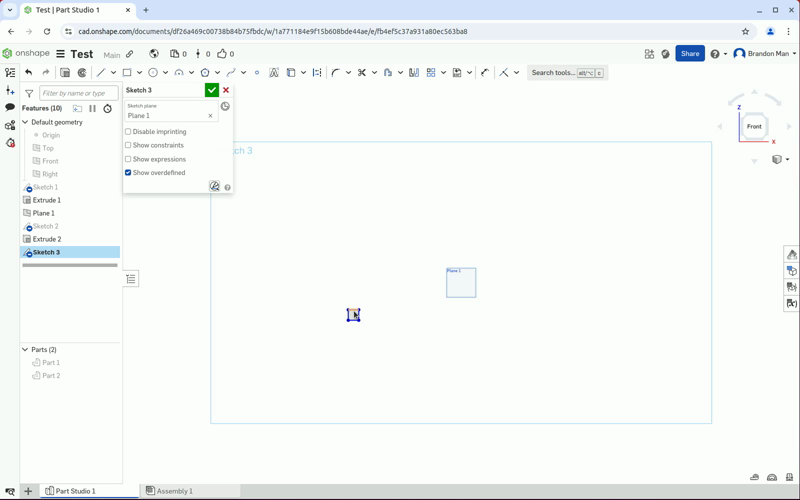
scroll(6)
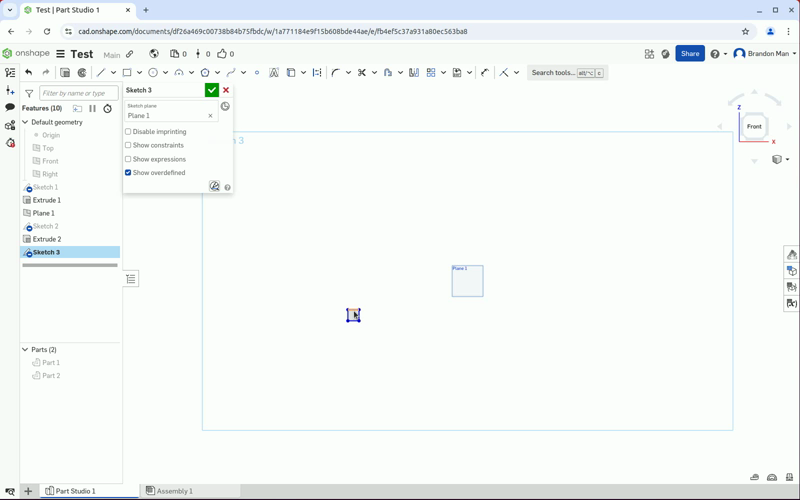
scroll(6)
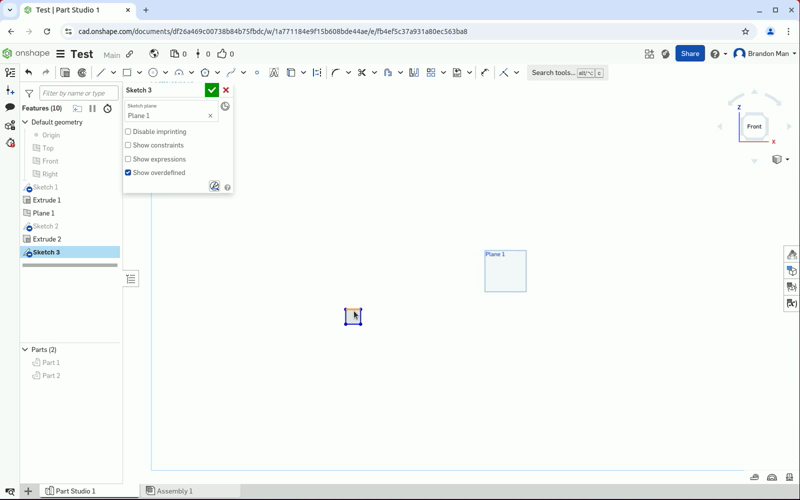
scroll(6)
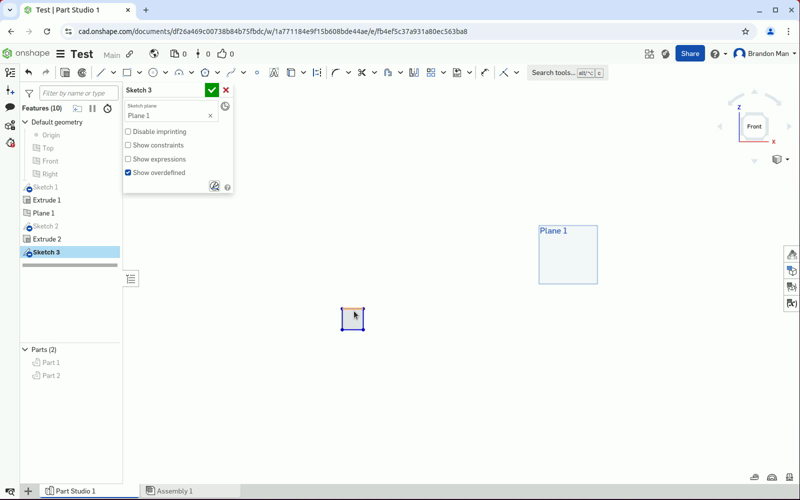
scroll(6)
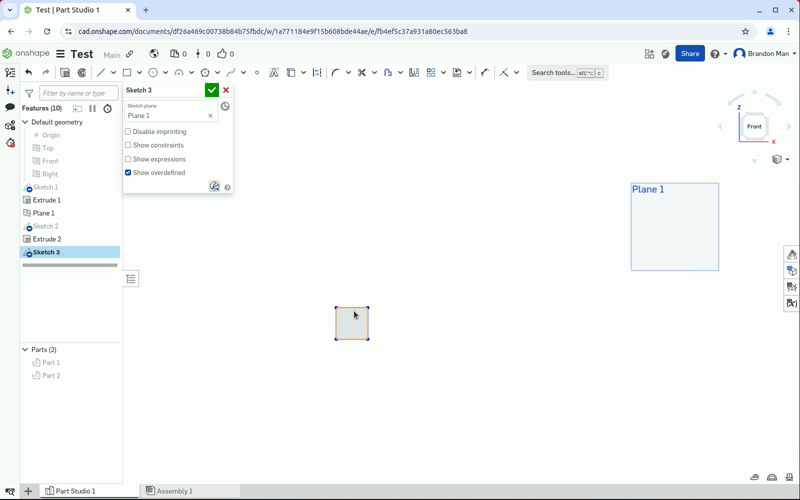
scroll(6)
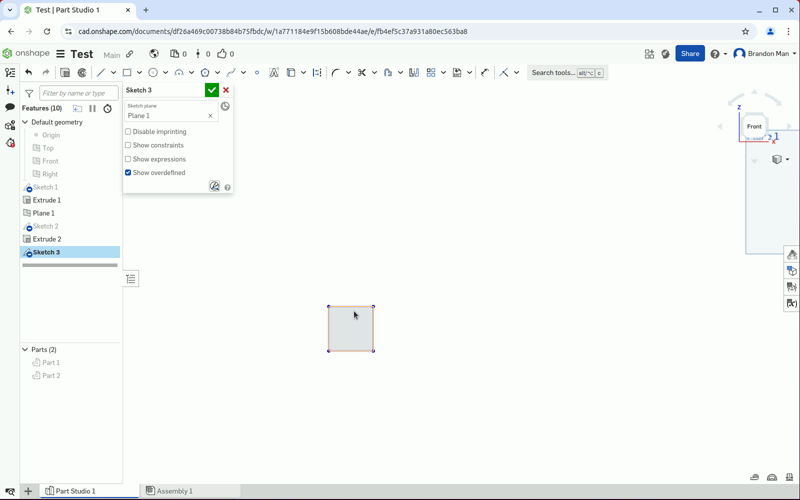
scroll(6)
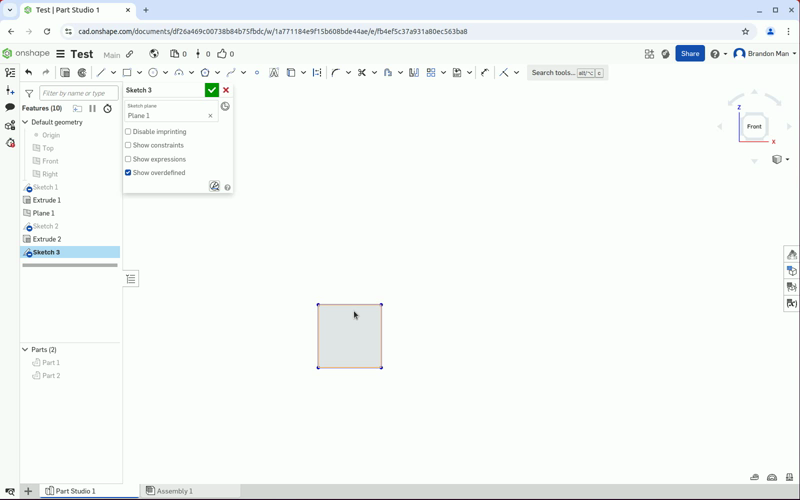
scroll(6)
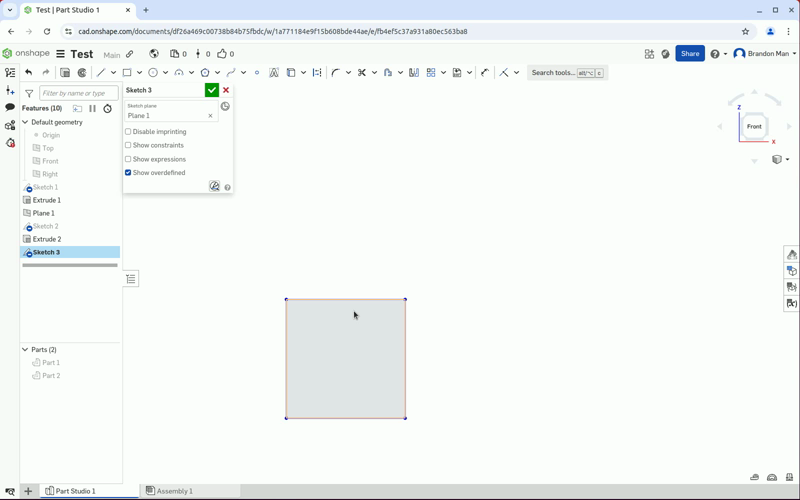
click(354, 310)
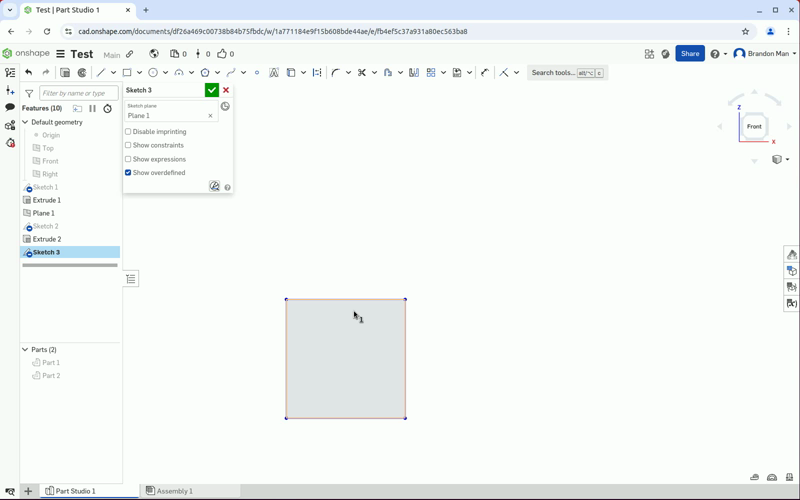
scroll(-6)
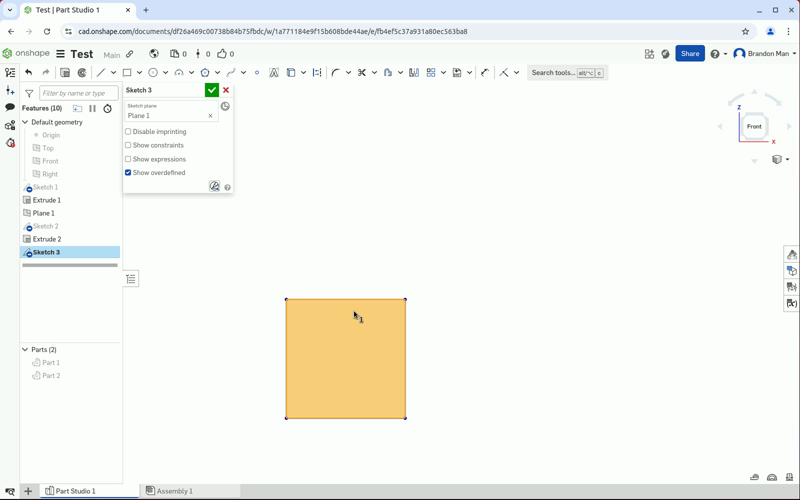
scroll(-6)
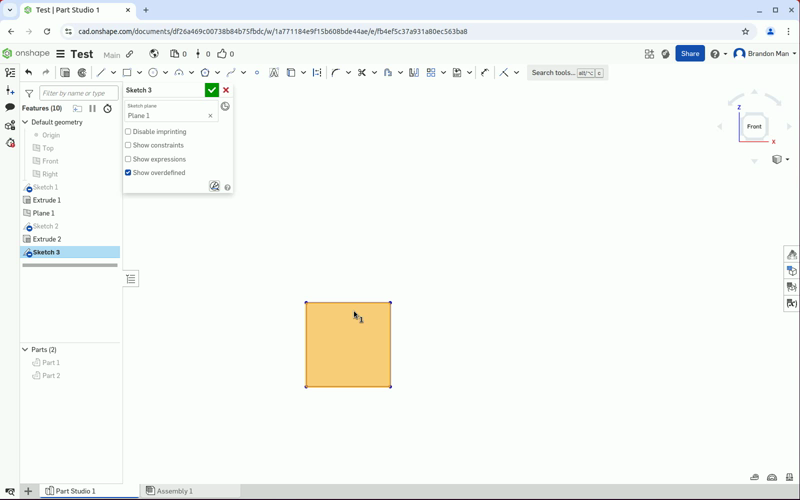
scroll(-6)
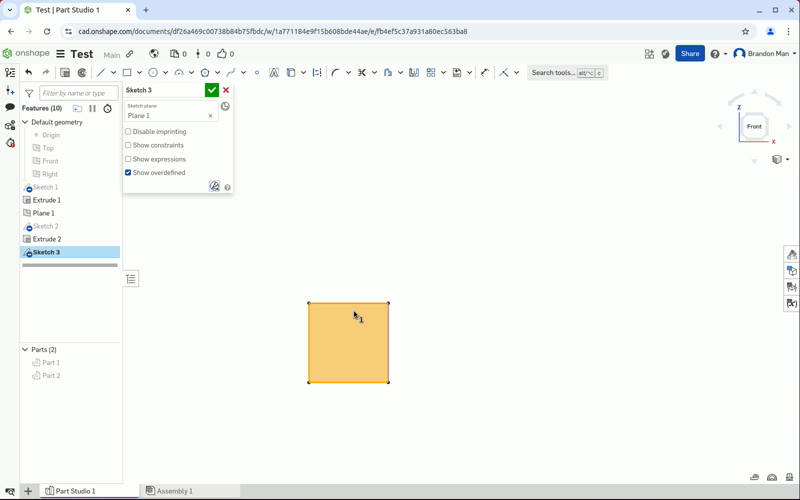
scroll(-6)
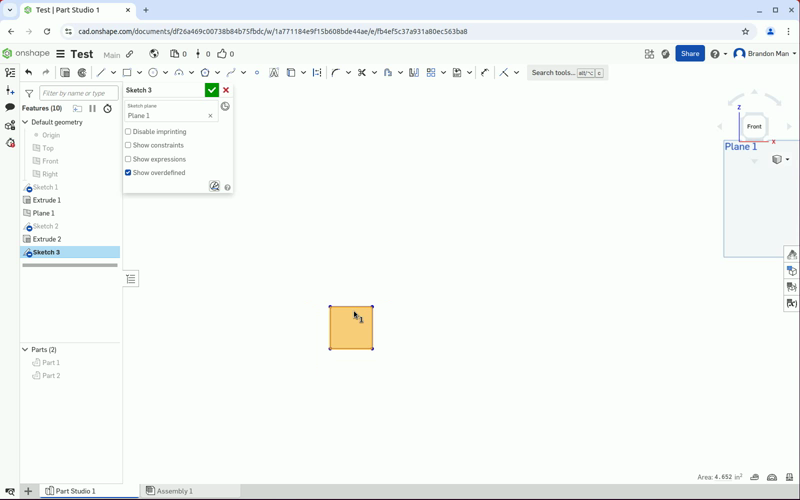
scroll(-6)
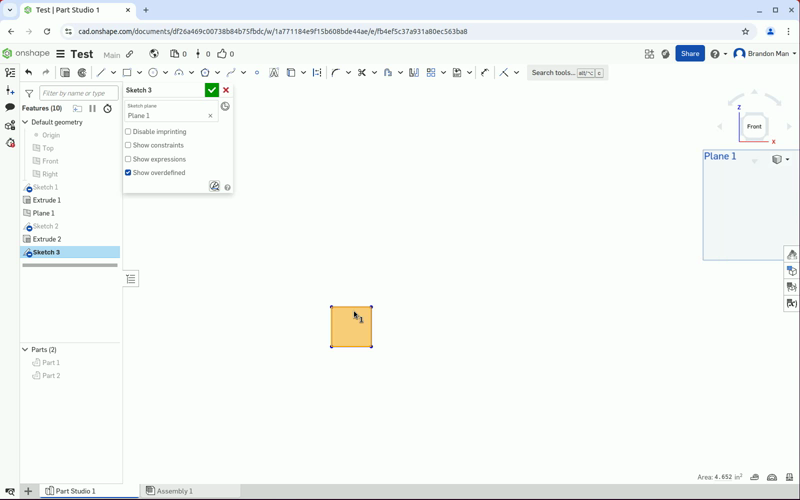
scroll(-6)
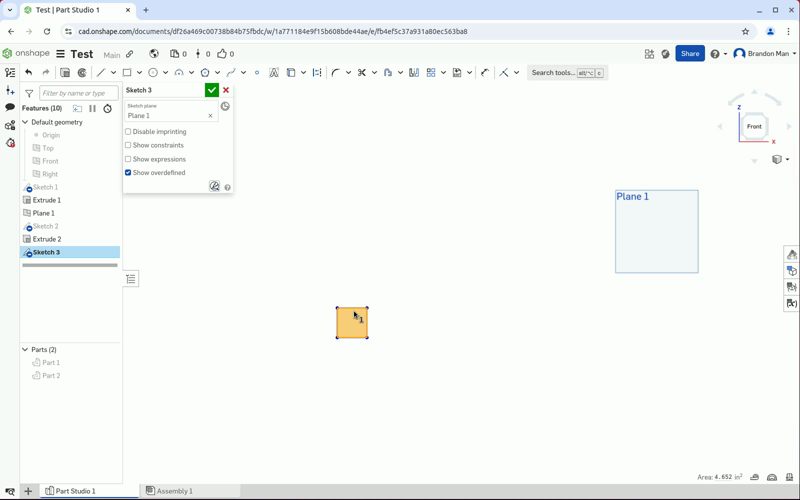
scroll(-6)
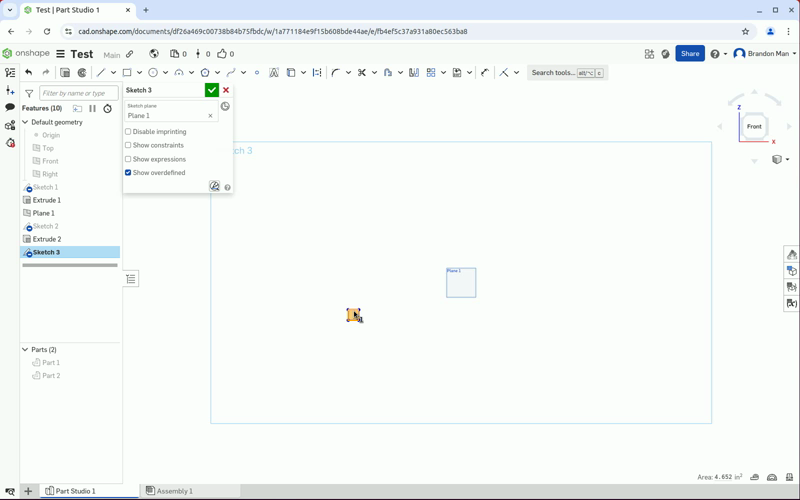
mouse_move(73, 352)
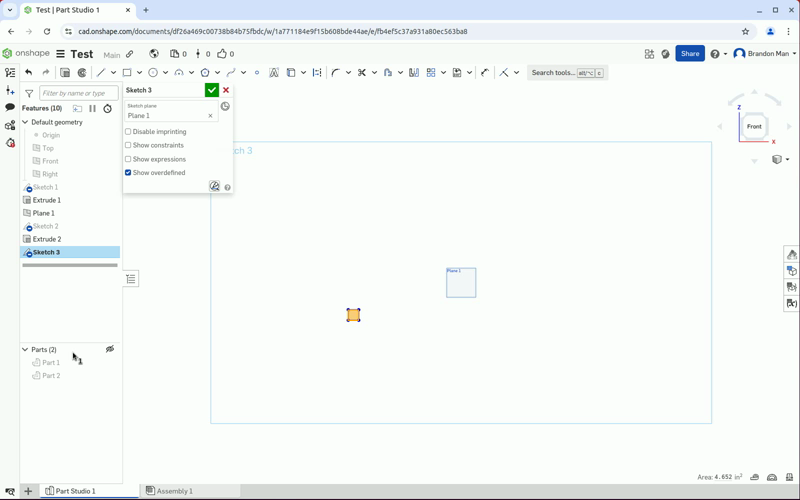
key(shift+y)
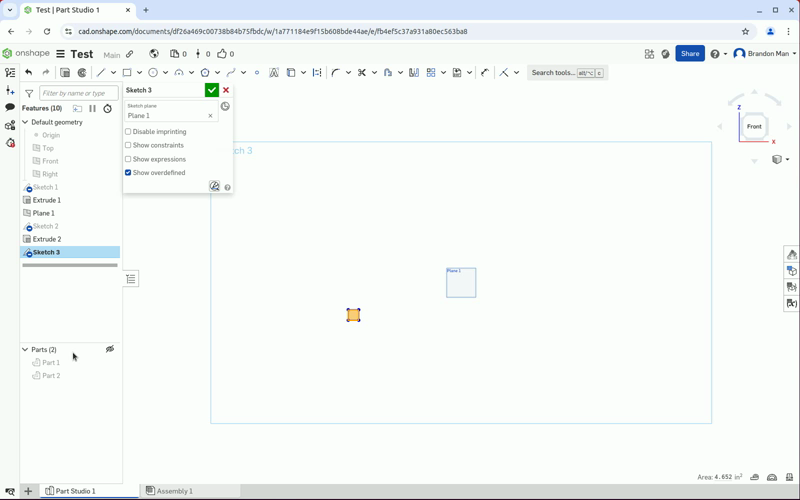
key(shift+e)
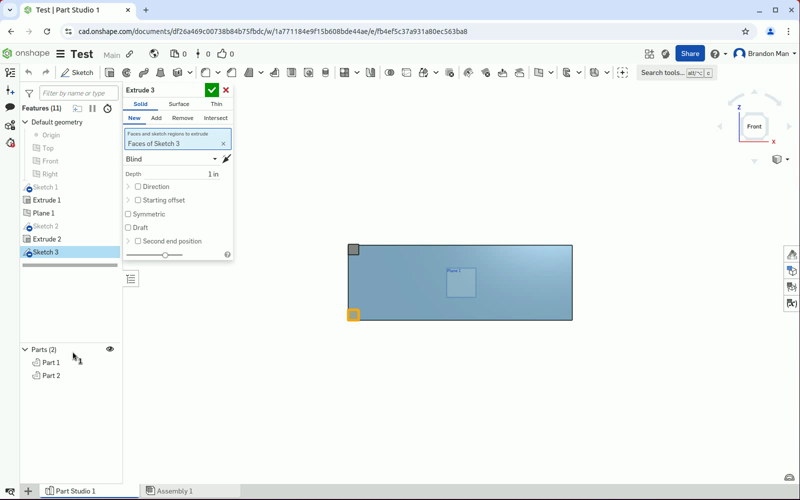
mouse_move(143, 106)
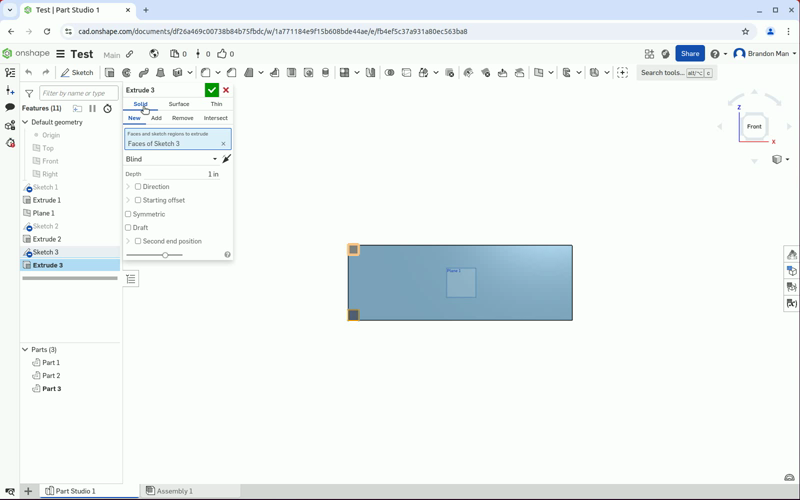
click(143, 106)
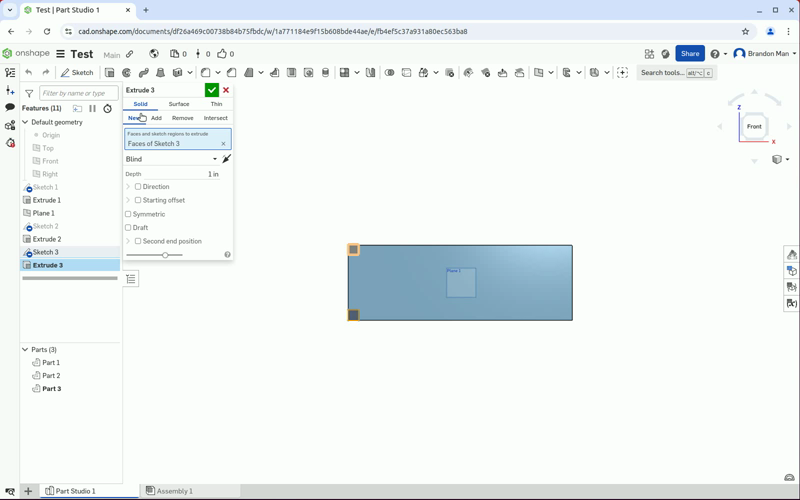
mouse_move(137, 120)
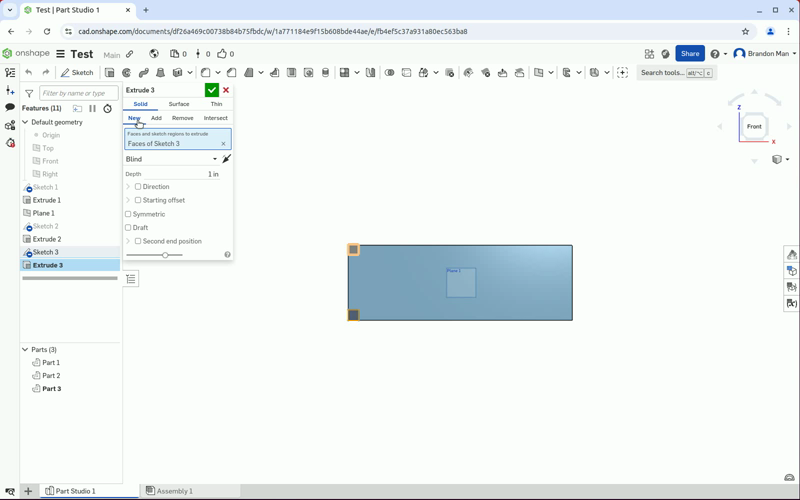
click(137, 120)
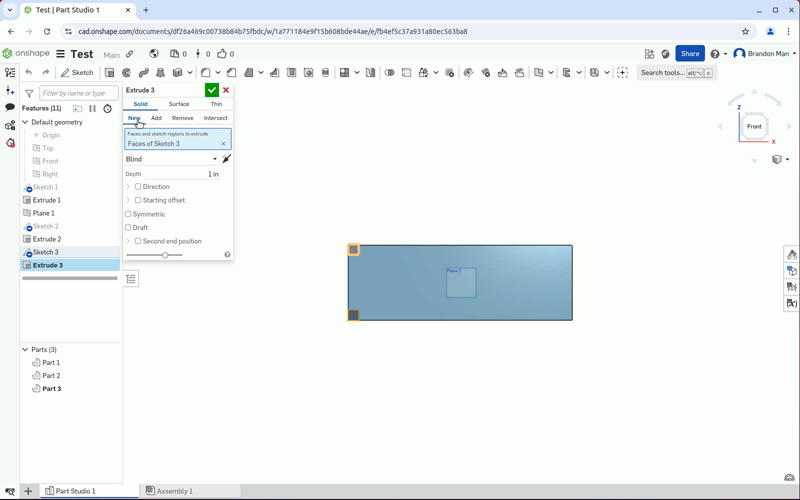
key(tab, 4)
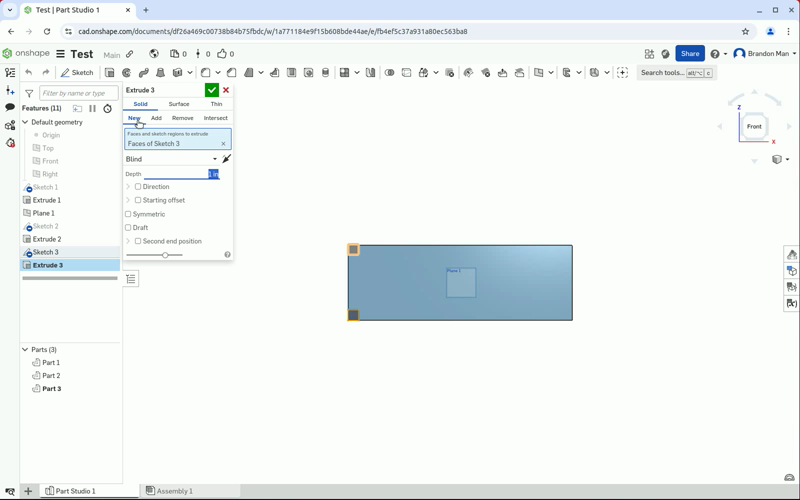
text(9.147)
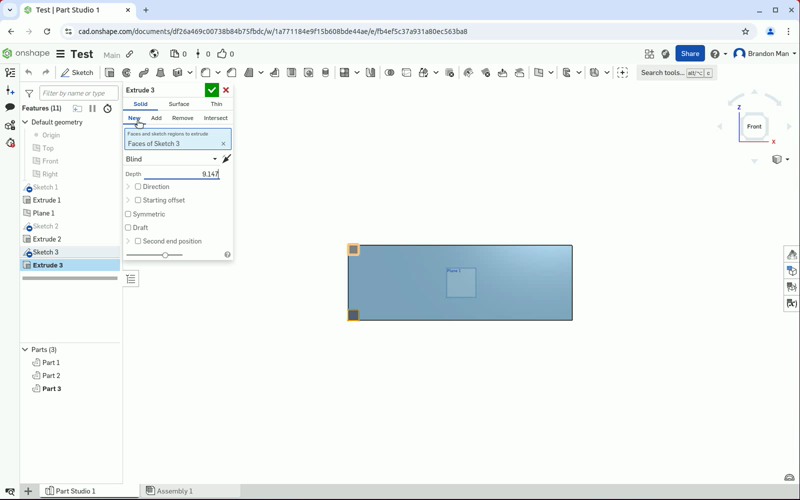
key(enter)
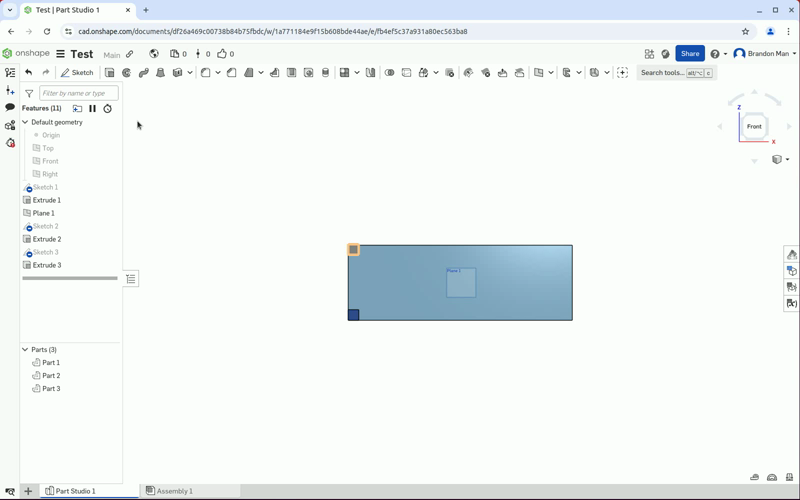
key(shift+h)
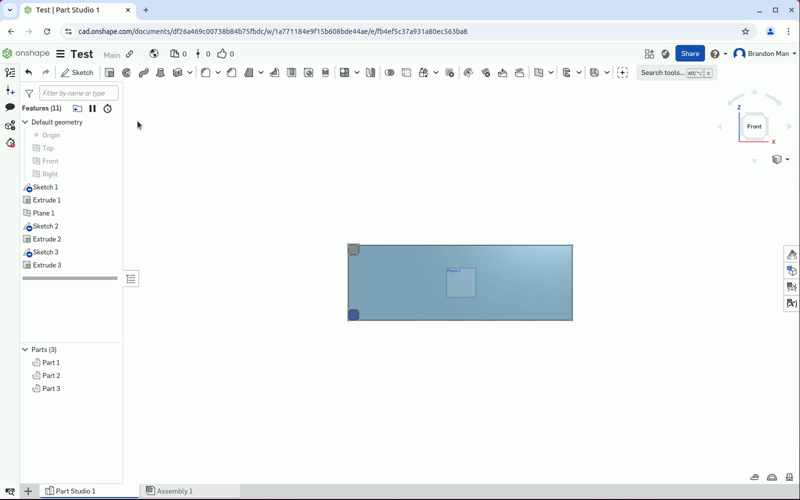
key(shift+h)
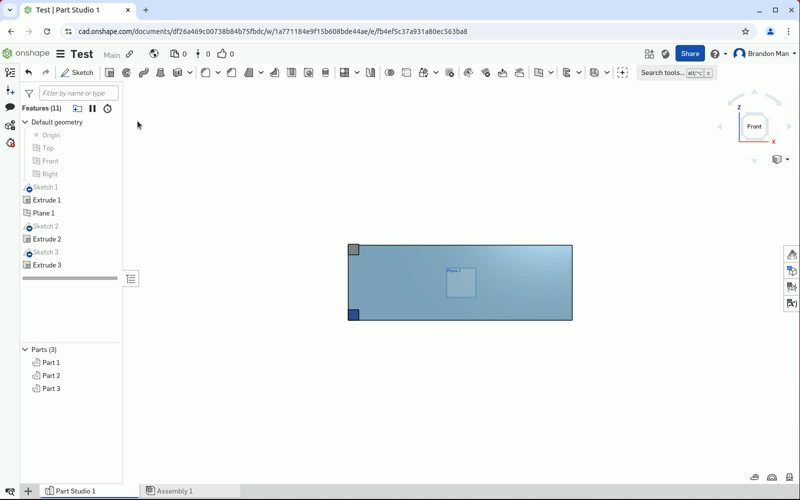
mouse_move(73, 189)
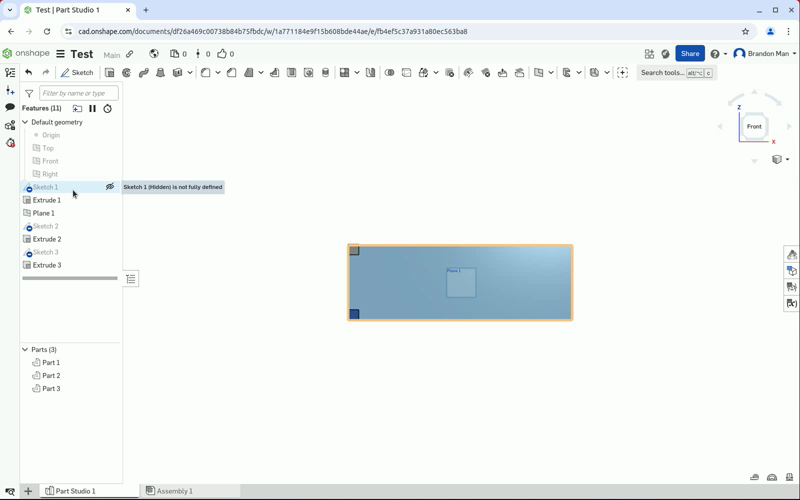
click(73, 189)
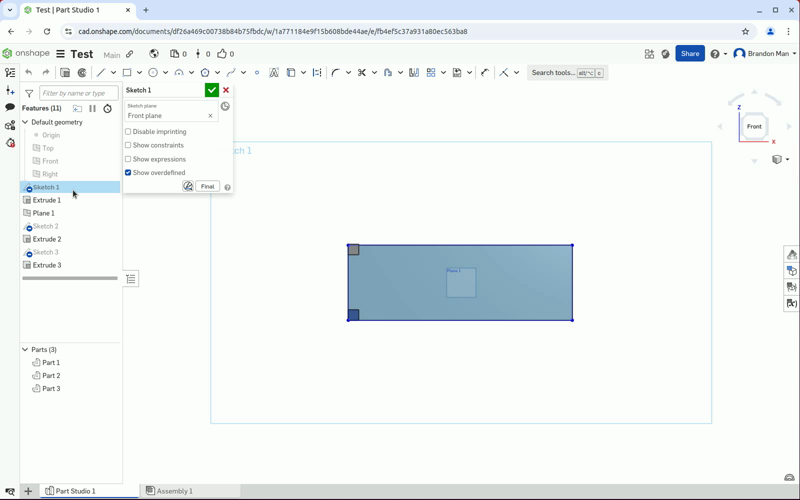
mouse_move(229, 92)
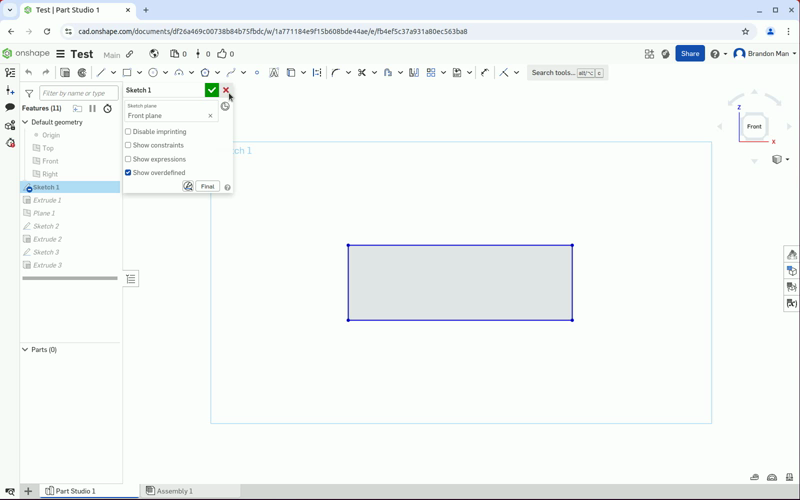
click(229, 92)
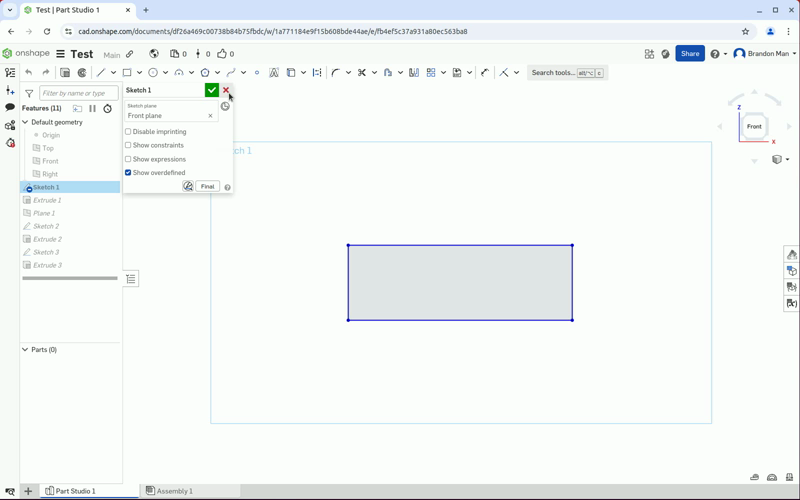
key(shift+s)
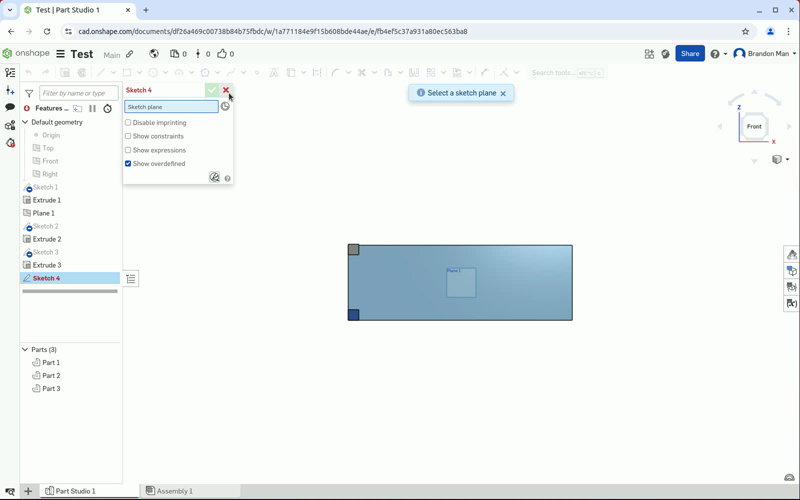
mouse_move(73, 215)
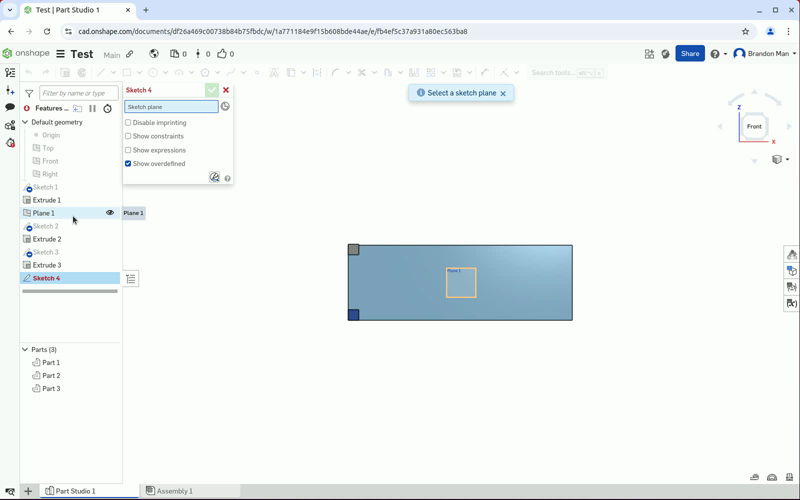
click(73, 215)
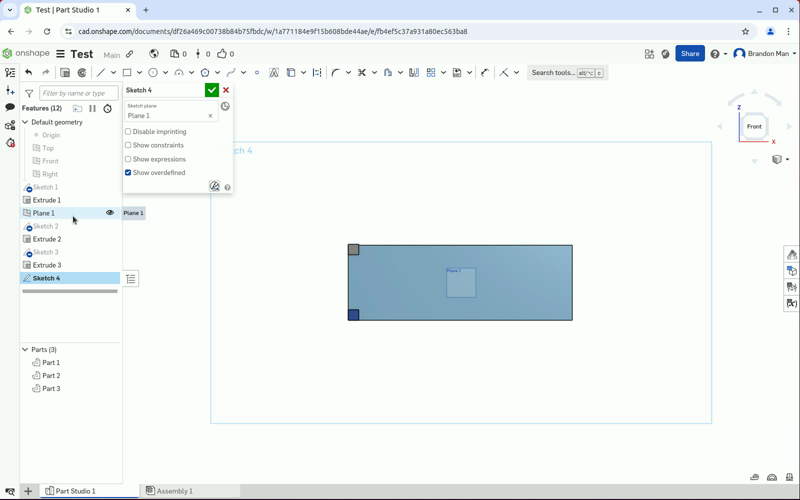
mouse_move(73, 352)
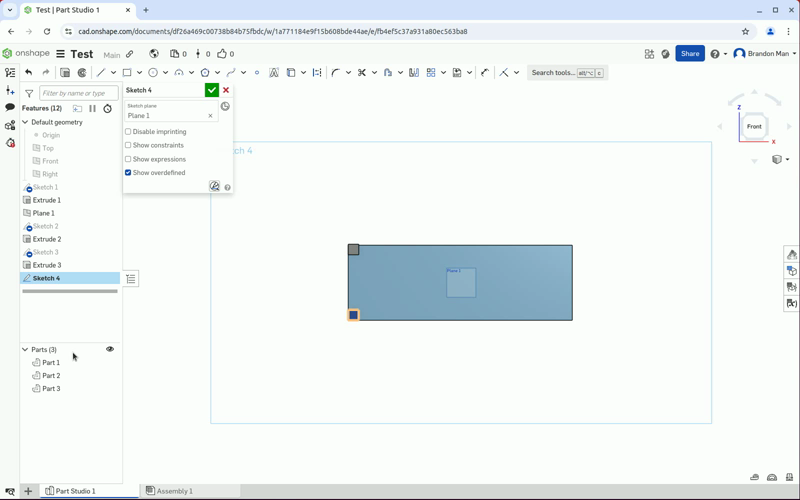
key(y)
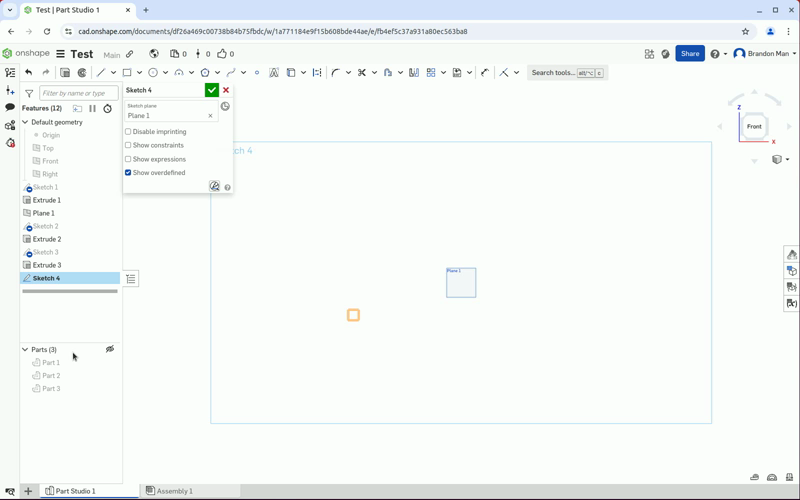
key(l)
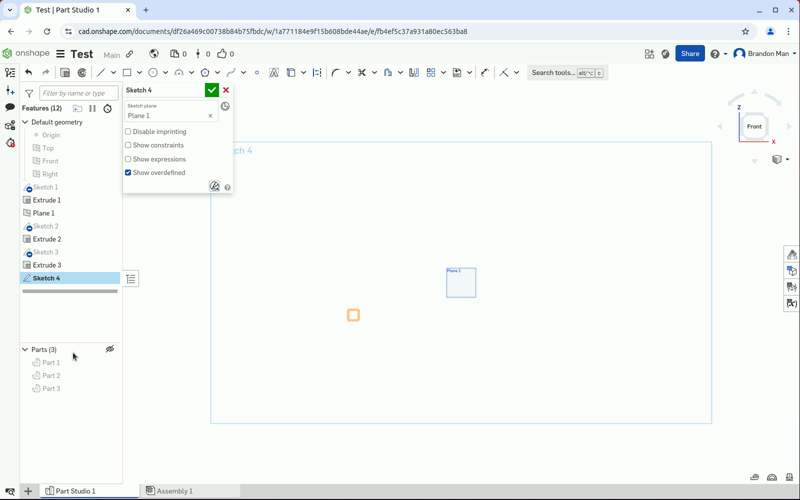
key_down(shift)
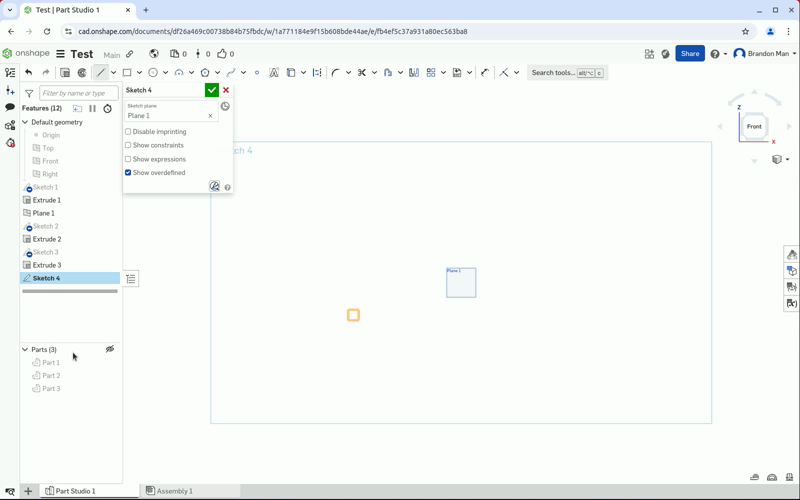
mouse_move(564, 320)
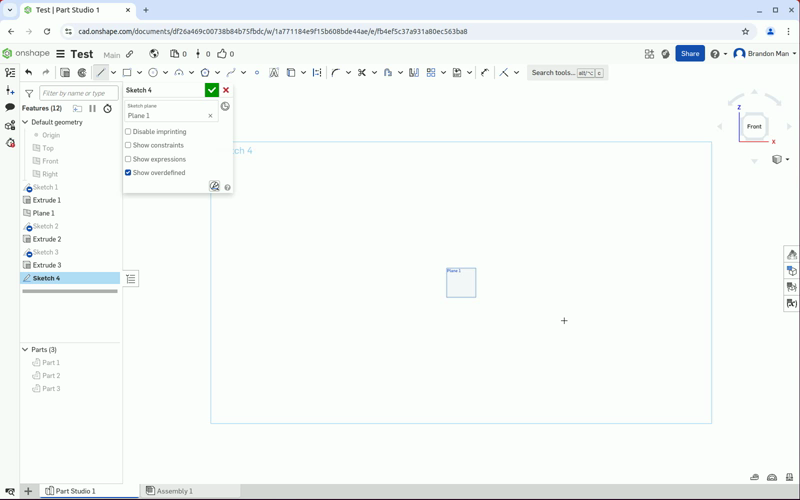
click(564, 320)
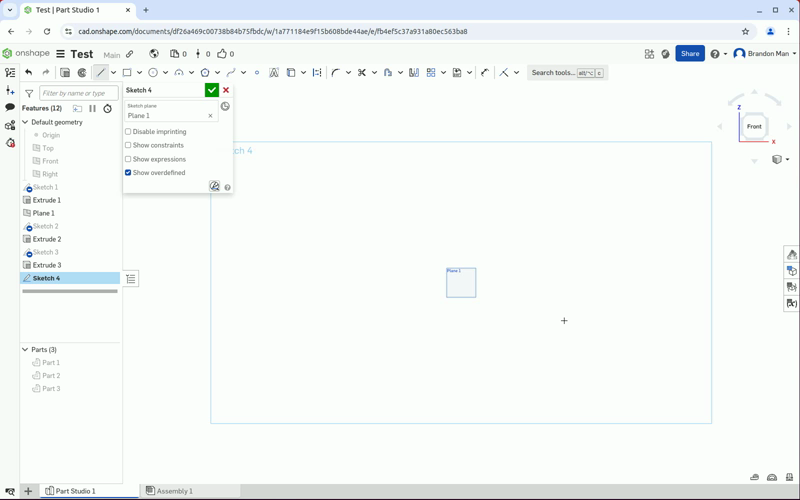
key_up(shift)
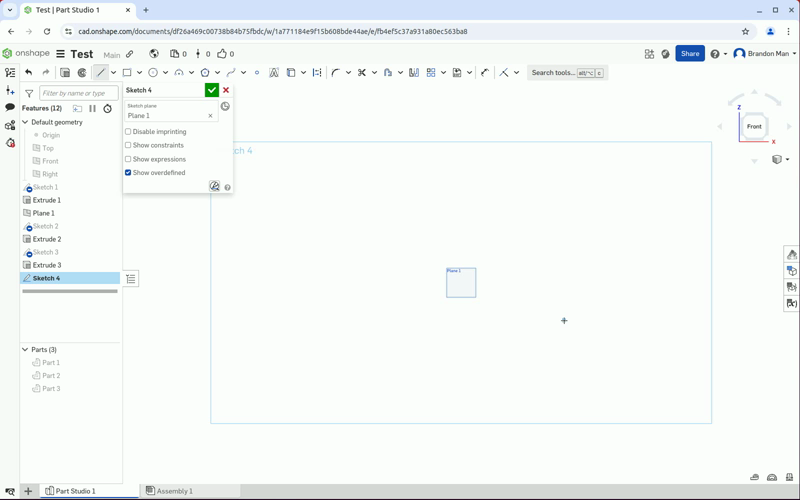
key_down(shift)
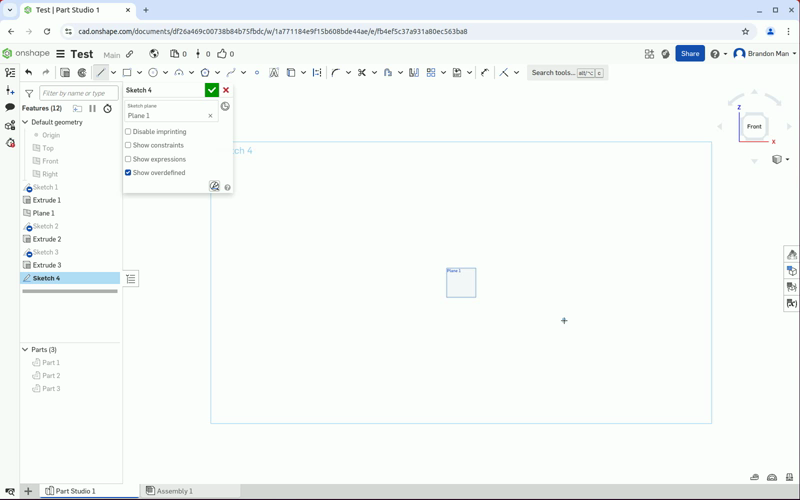
mouse_move(589, 320)
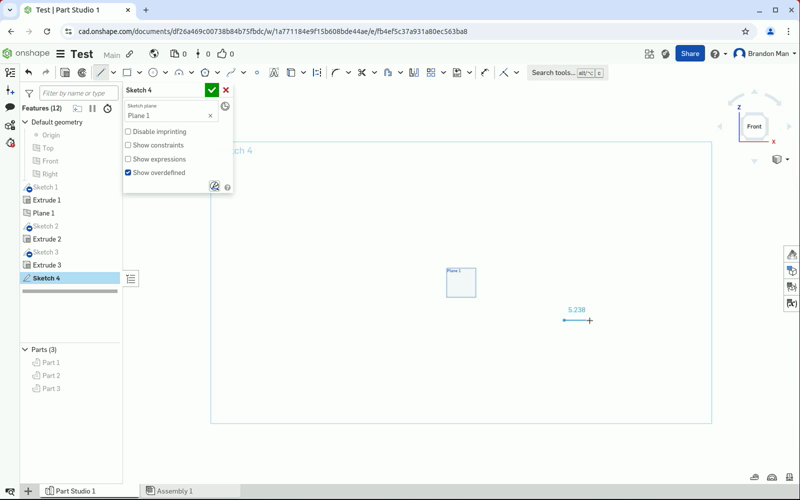
mouse_move(574, 320)
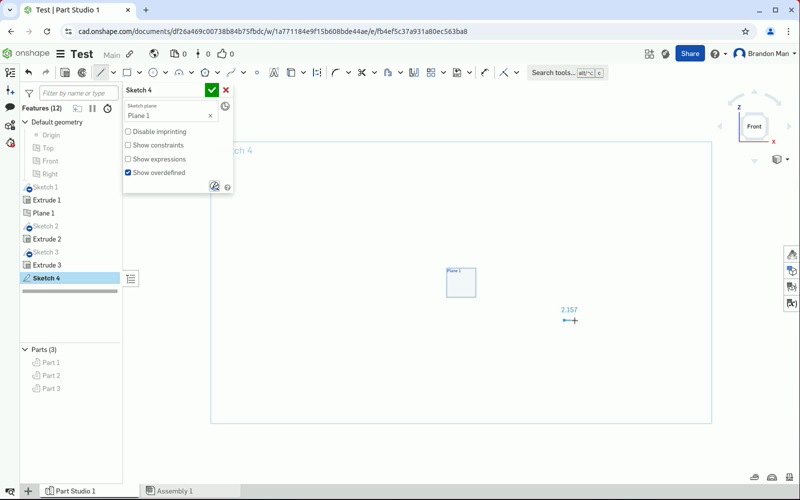
click(574, 320)
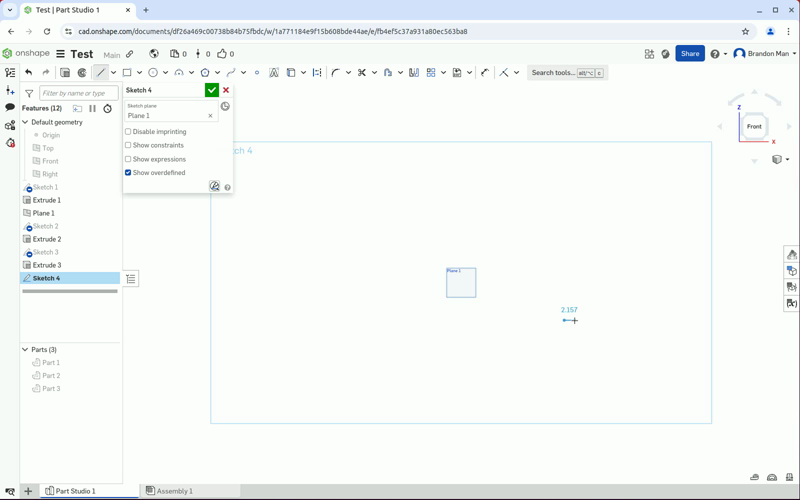
key_up(shift)
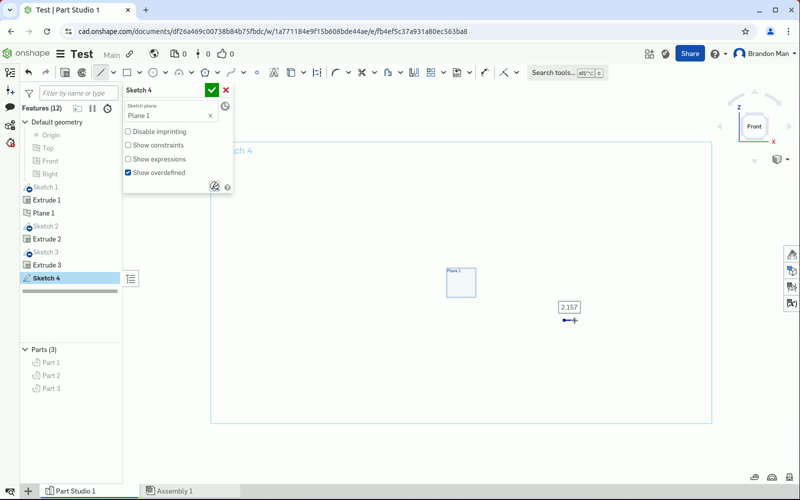
key_down(shift)
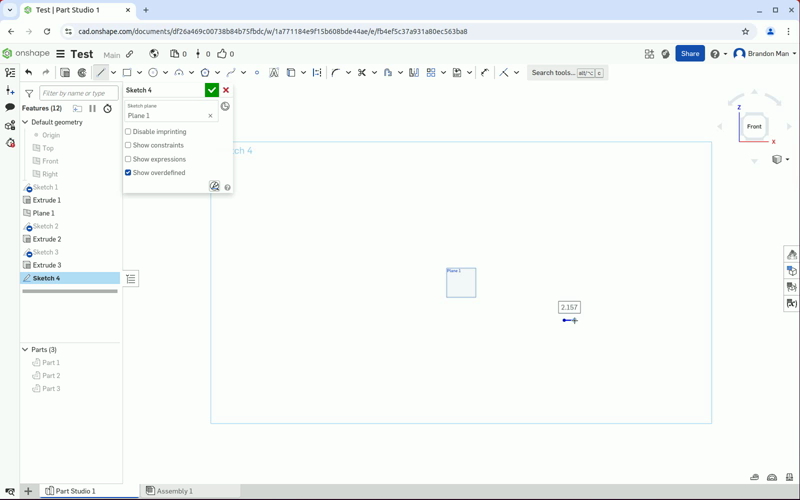
mouse_move(589, 320)
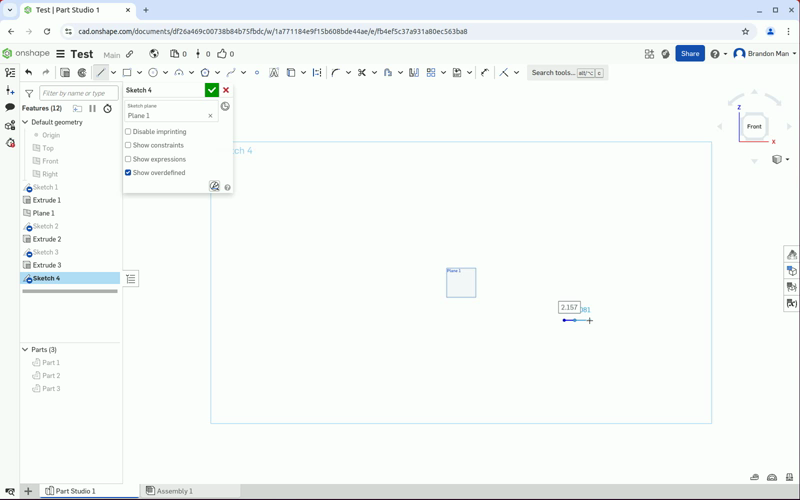
mouse_move(574, 309)
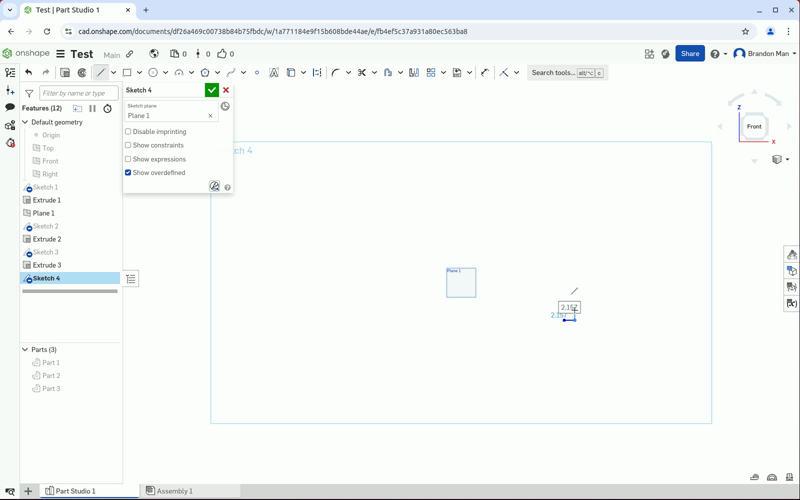
click(574, 309)
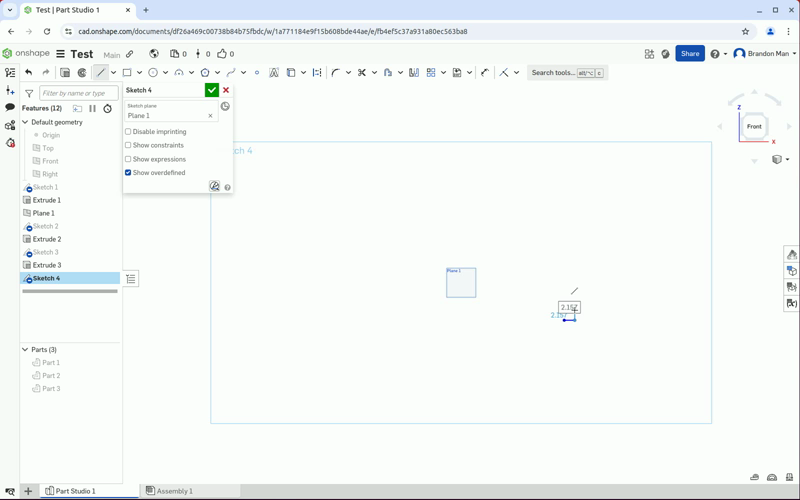
key_up(shift)
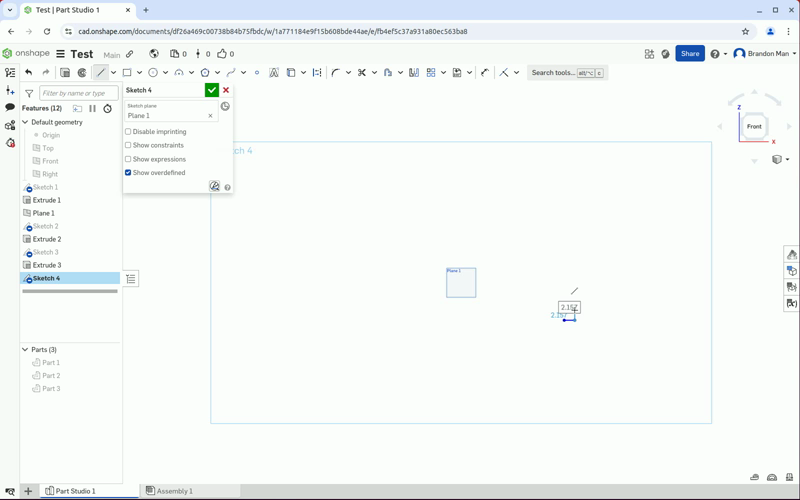
key_down(shift)
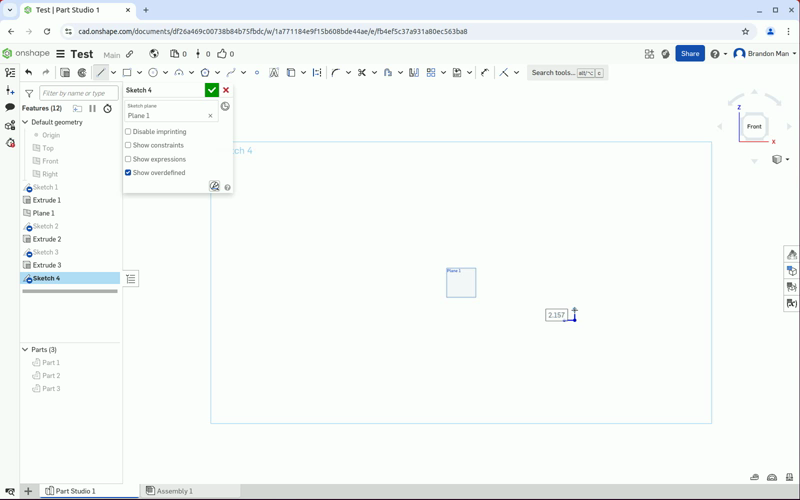
mouse_move(589, 309)
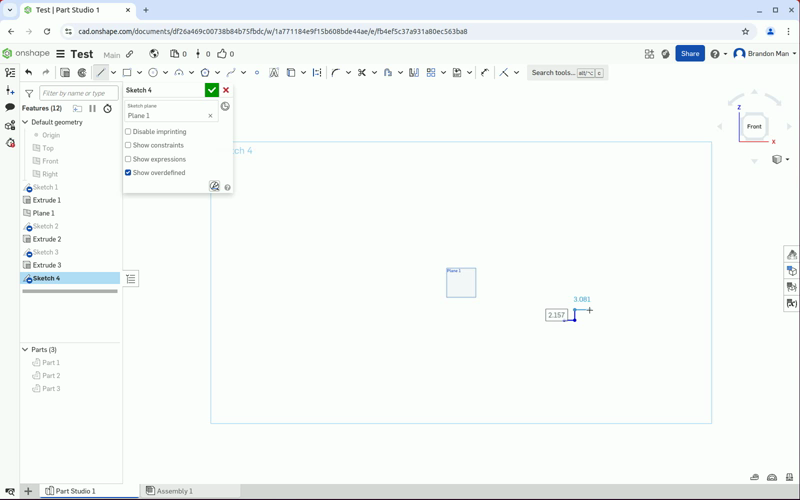
mouse_move(564, 309)
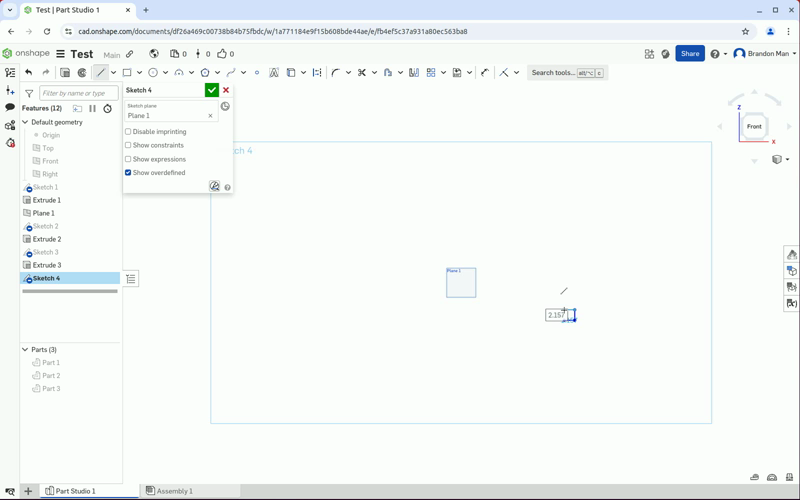
click(564, 309)
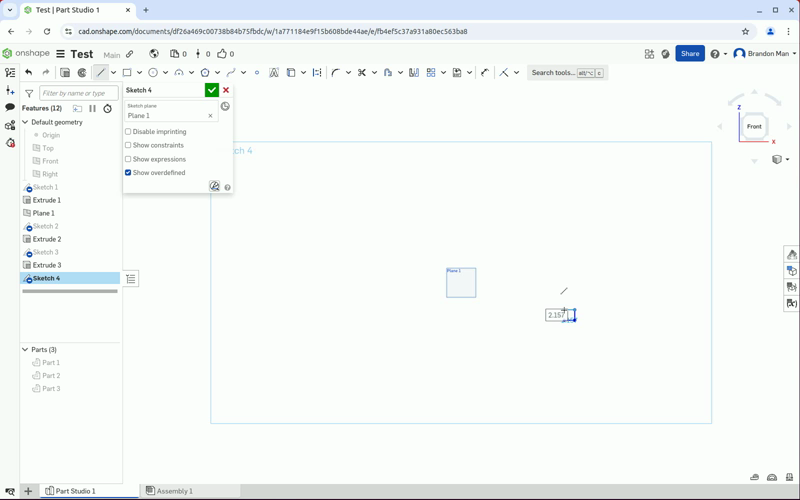
key_up(shift)
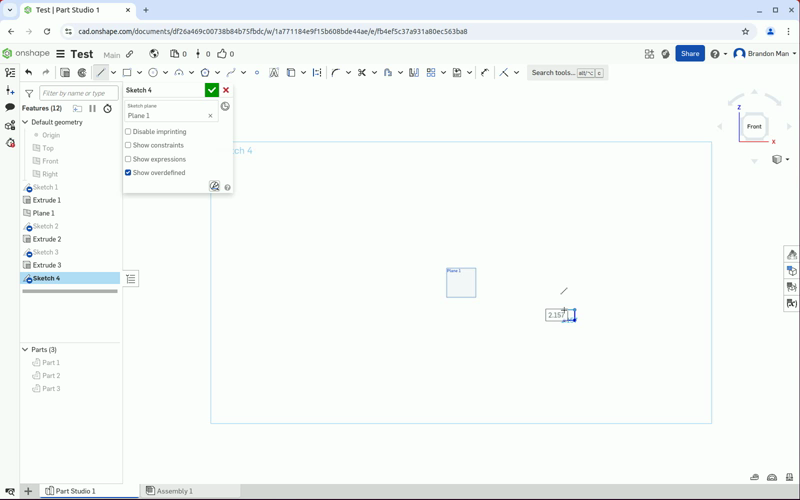
mouse_move(589, 309)
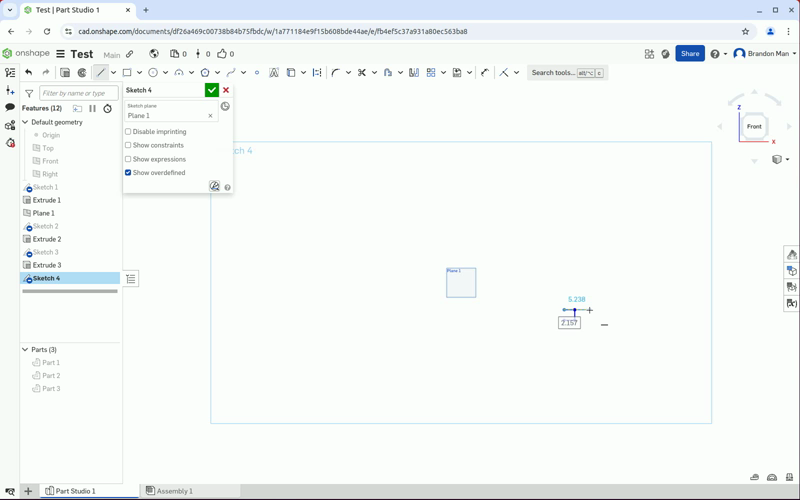
key_down(shift)
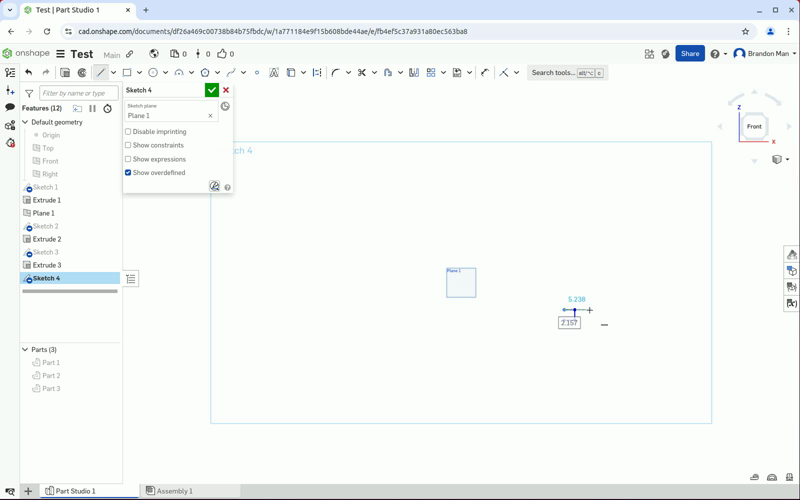
mouse_move(564, 320)
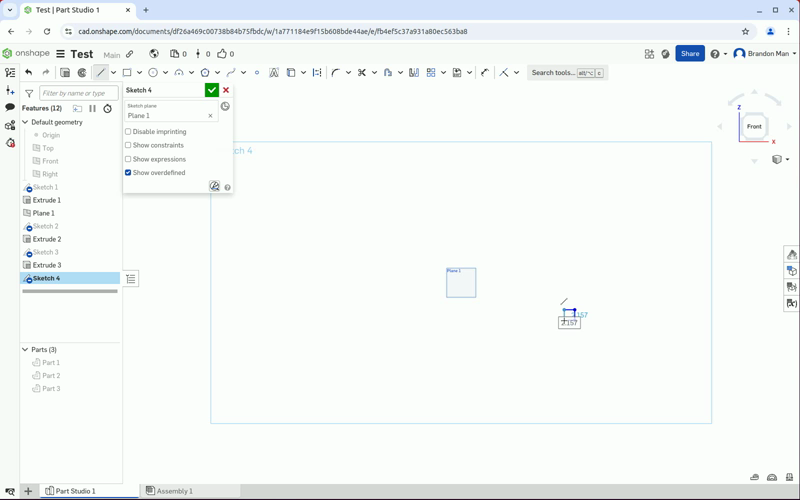
key_up(shift)
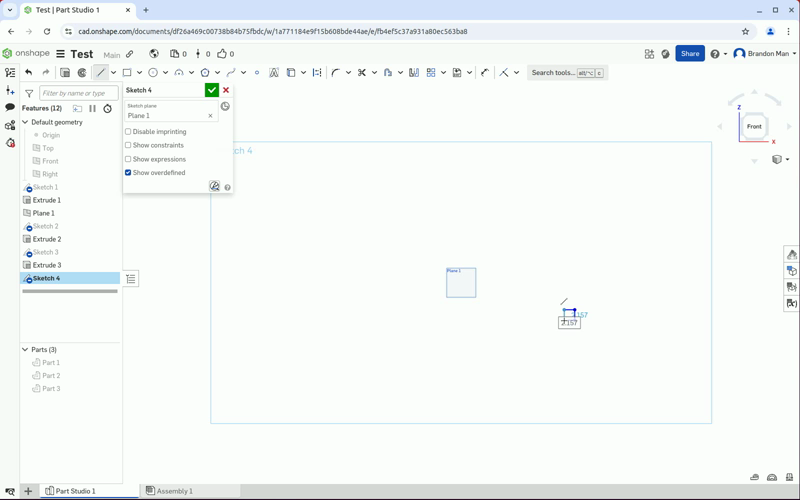
click(564, 320)
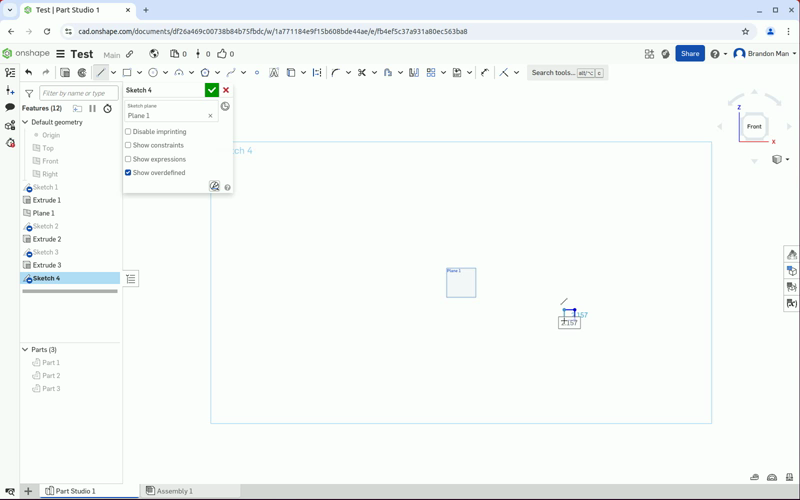
key(esc)
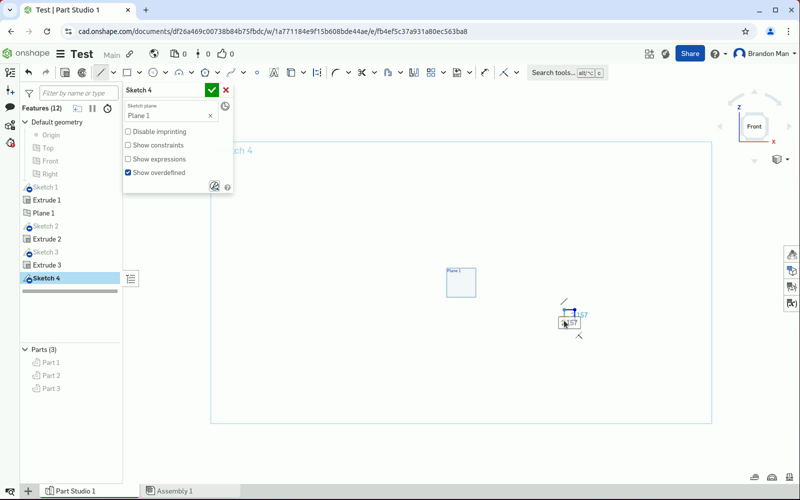
mouse_move(569, 311)
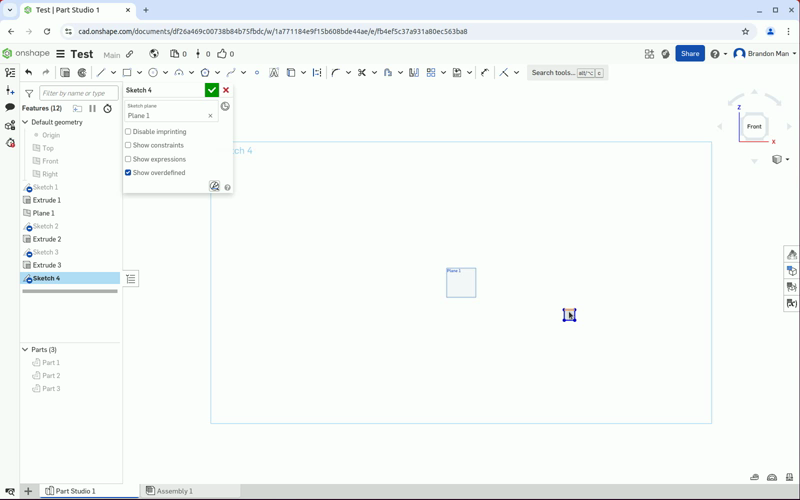
scroll(6)
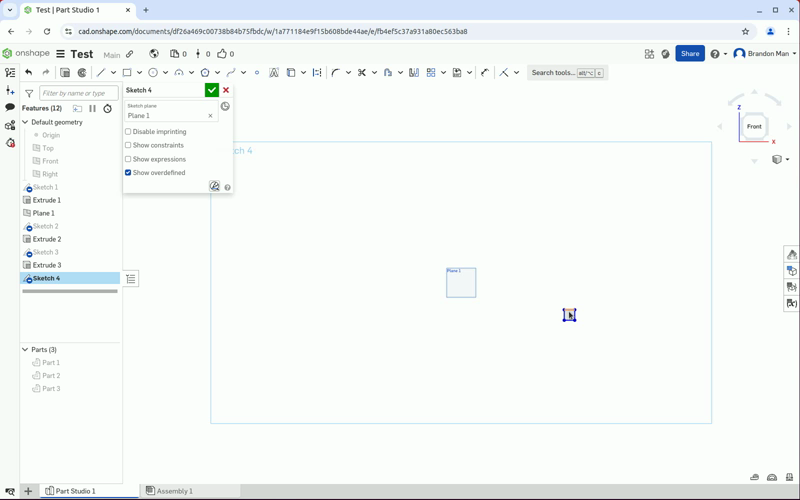
scroll(6)
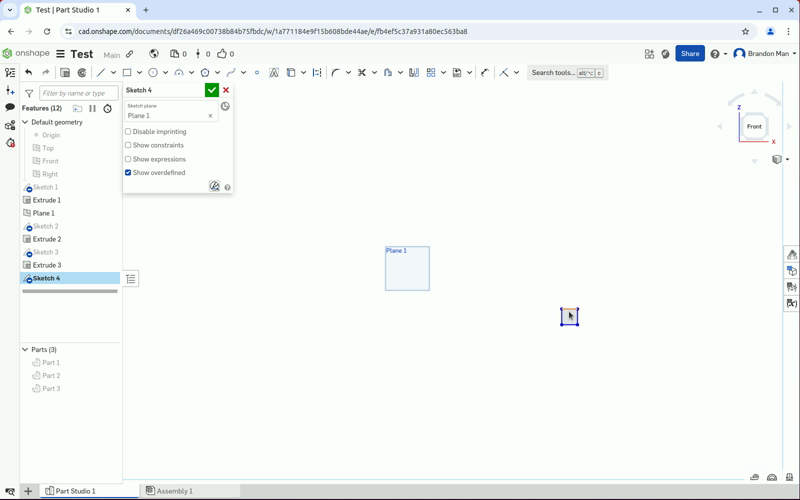
scroll(6)
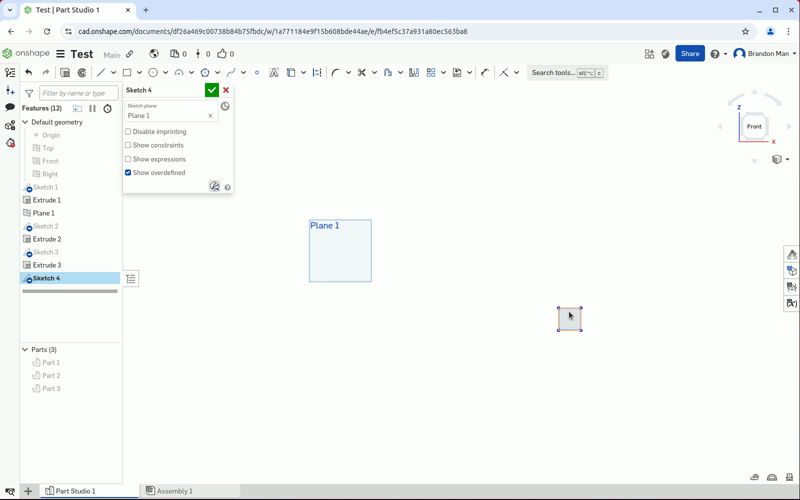
scroll(6)
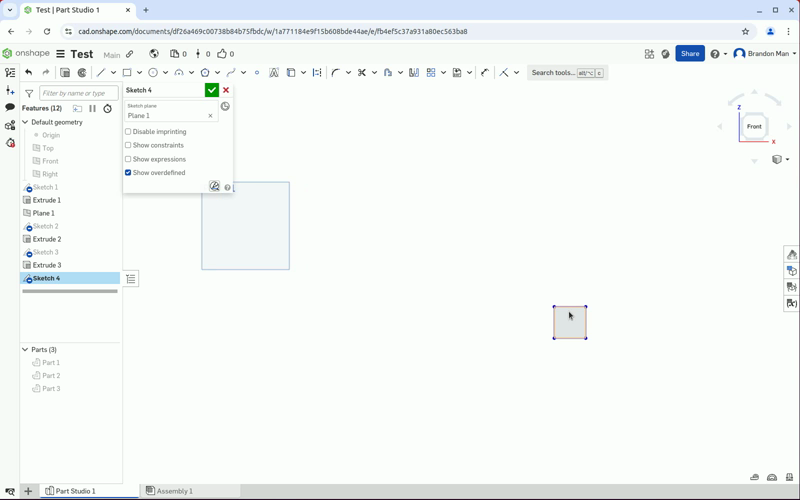
scroll(6)
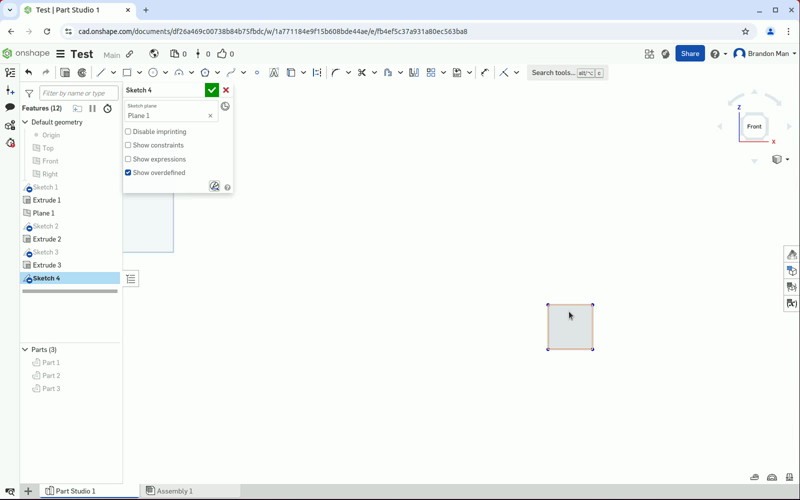
scroll(6)
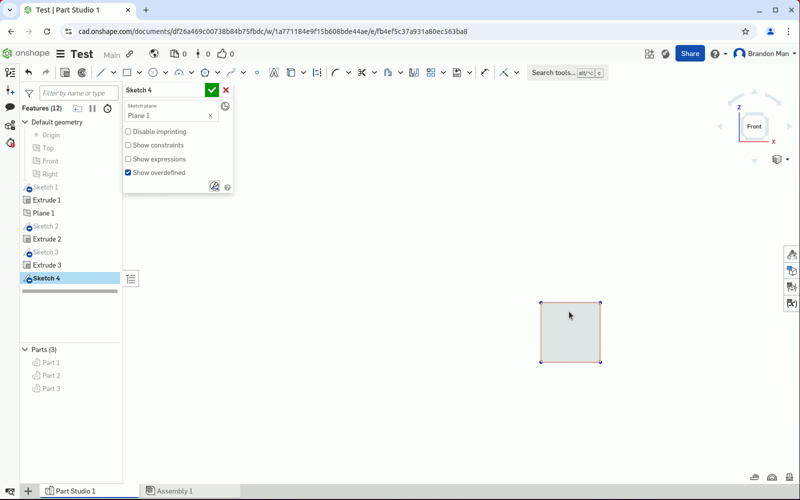
scroll(6)
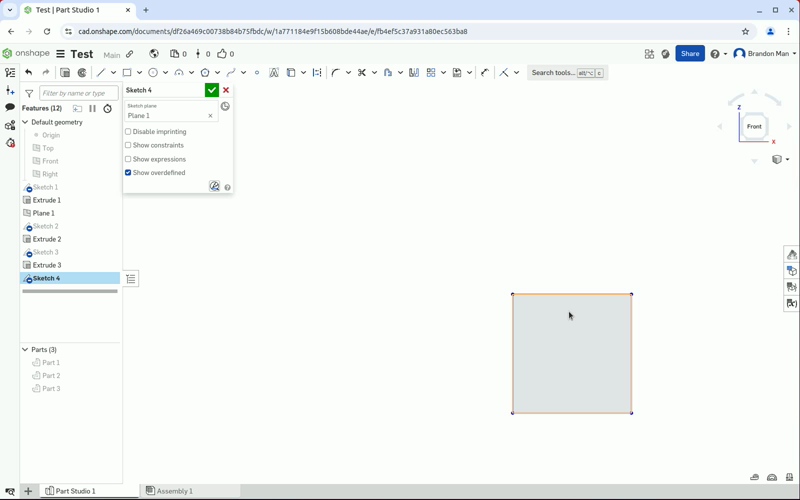
click(569, 311)
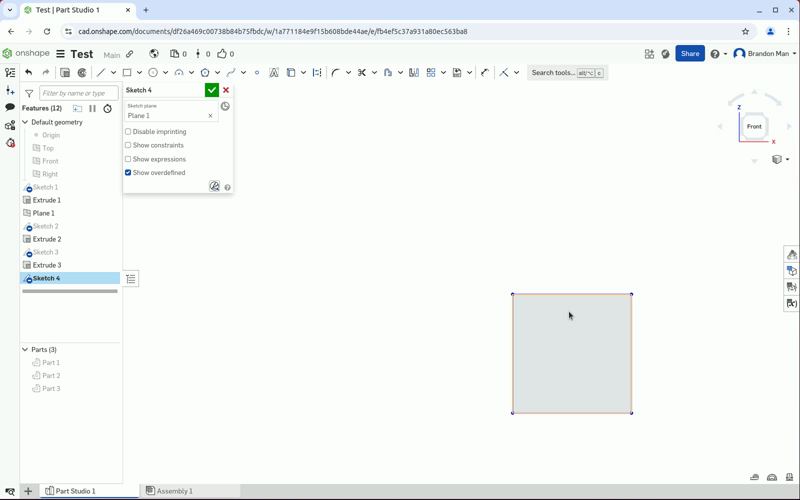
scroll(-6)
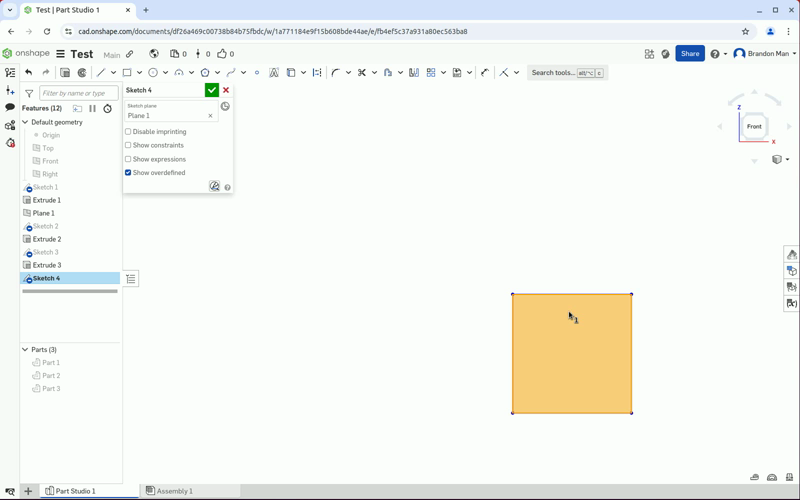
scroll(-6)
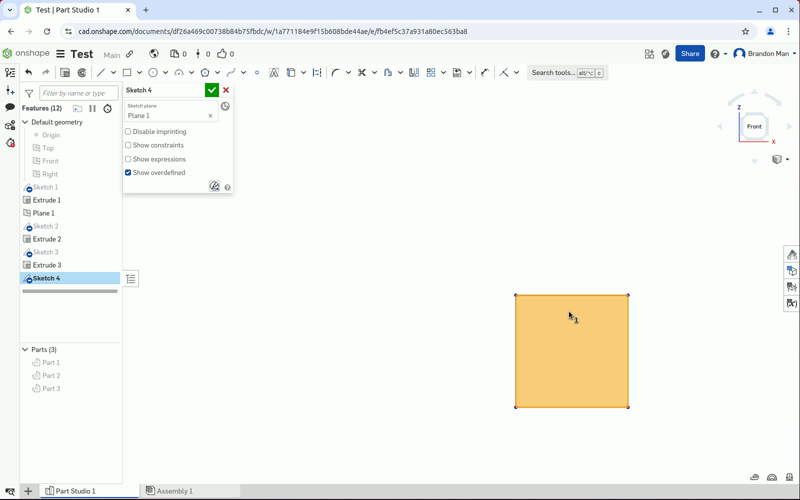
scroll(-6)
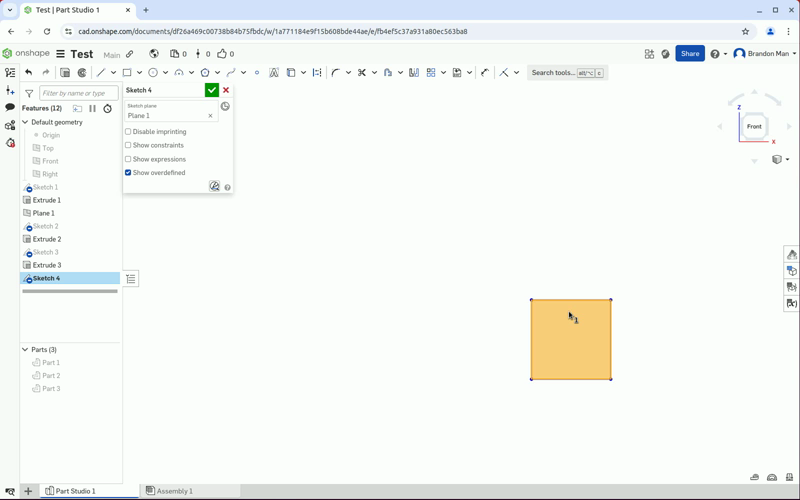
scroll(-6)
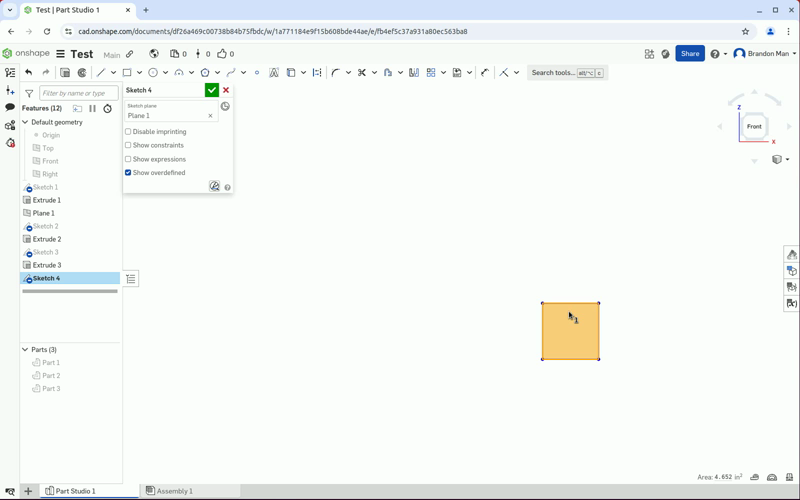
scroll(-6)
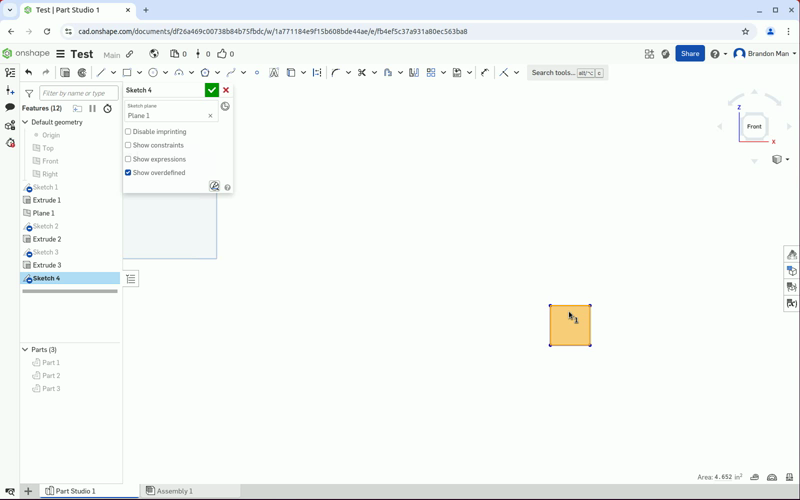
scroll(-6)
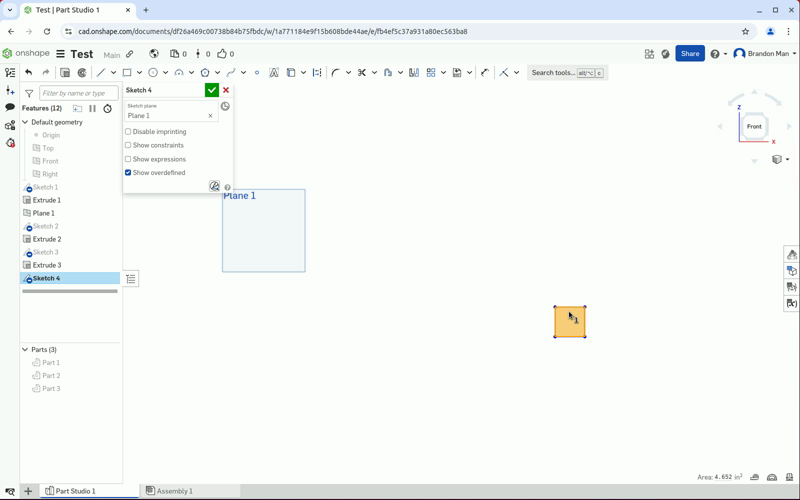
scroll(-6)
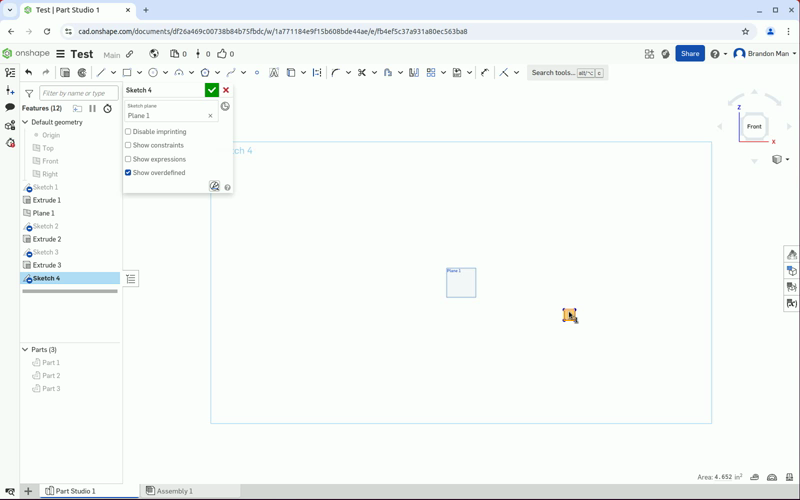
mouse_move(73, 352)
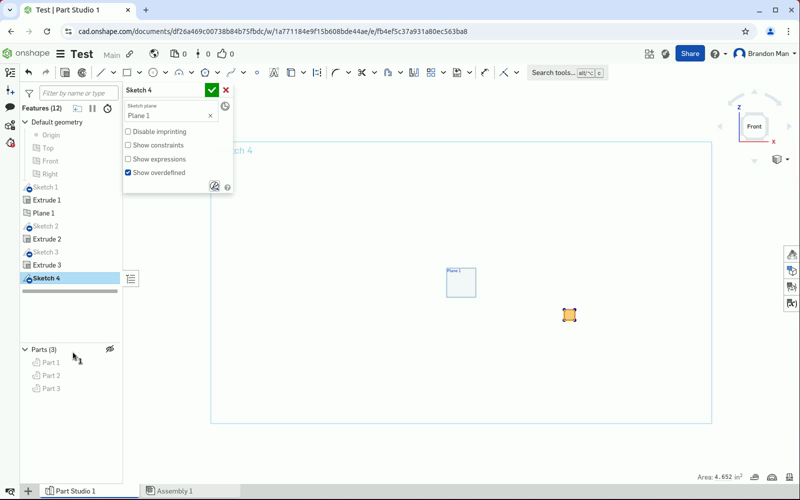
key(shift+y)
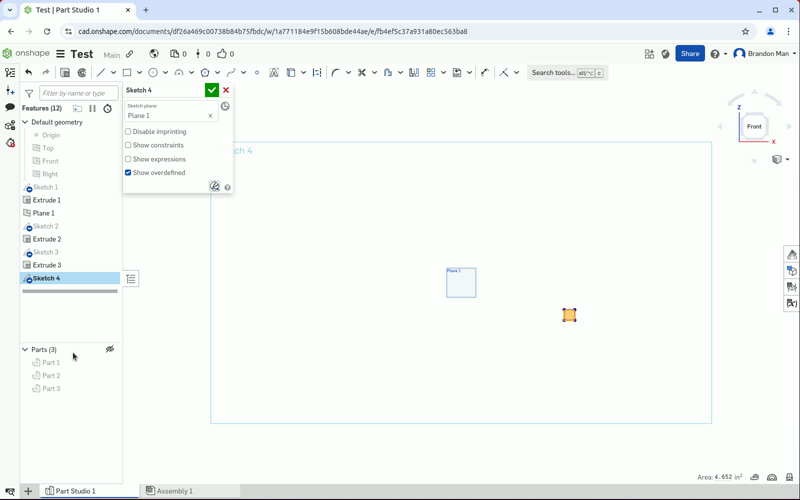
key(shift+e)
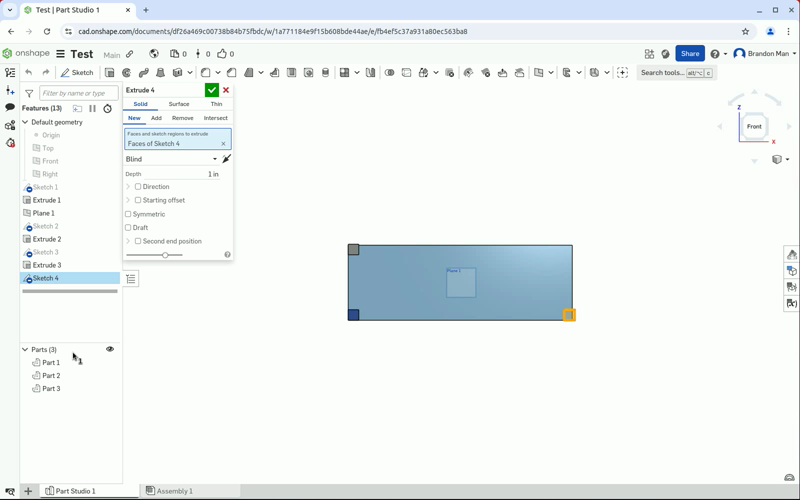
mouse_move(143, 106)
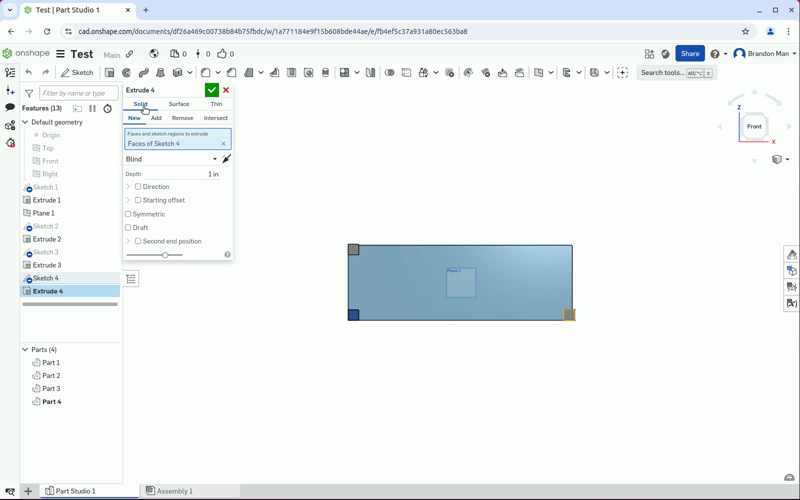
click(143, 106)
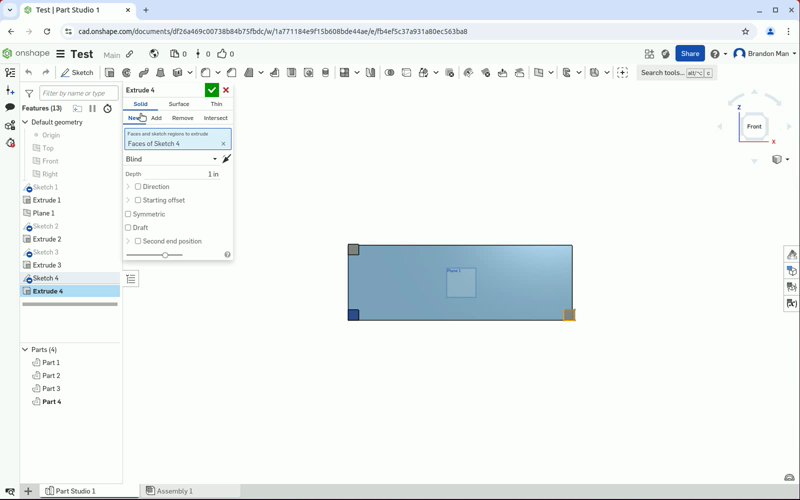
mouse_move(137, 120)
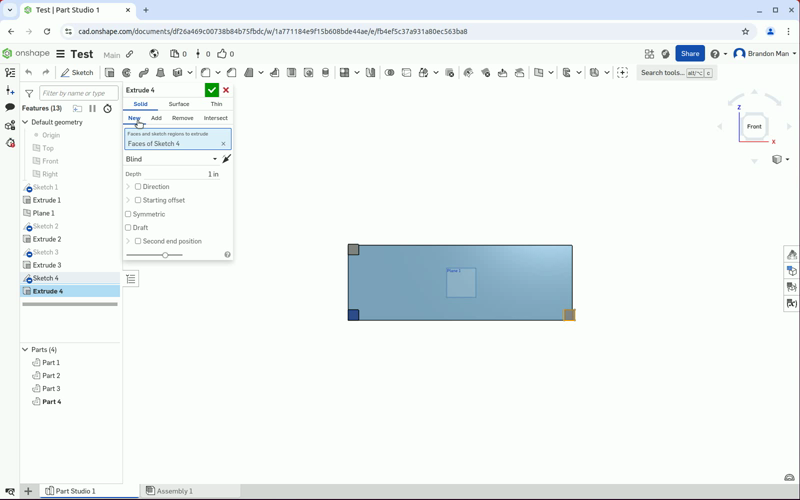
click(137, 120)
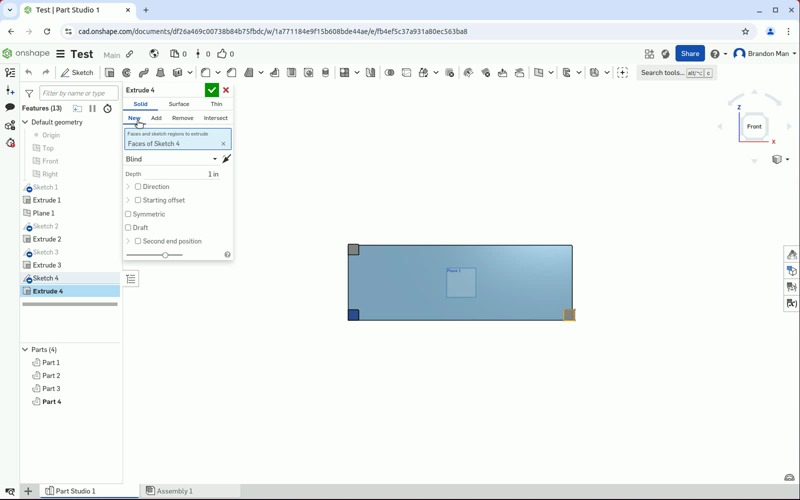
key(tab, 4)
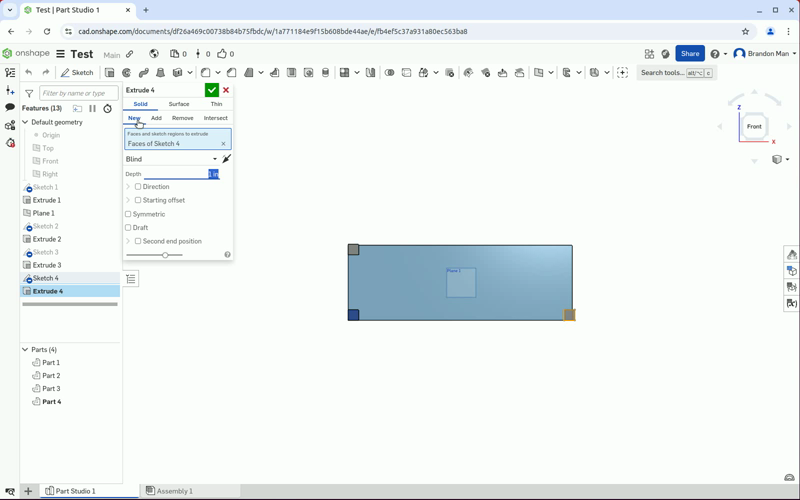
text(9.147)
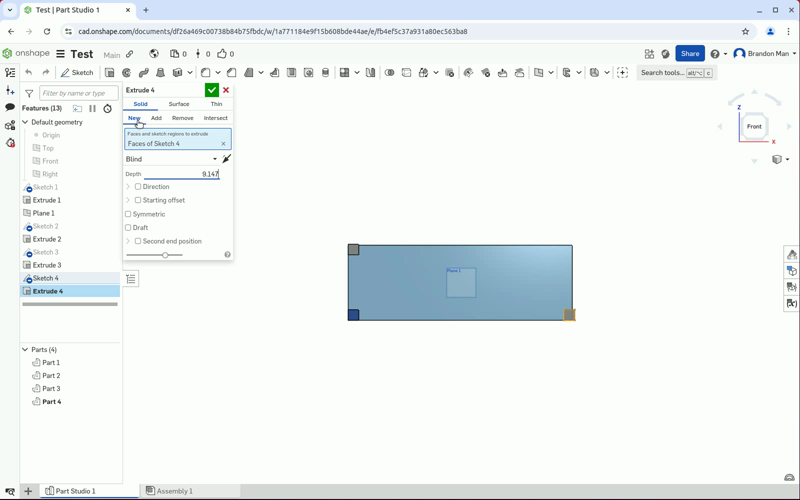
key(enter)
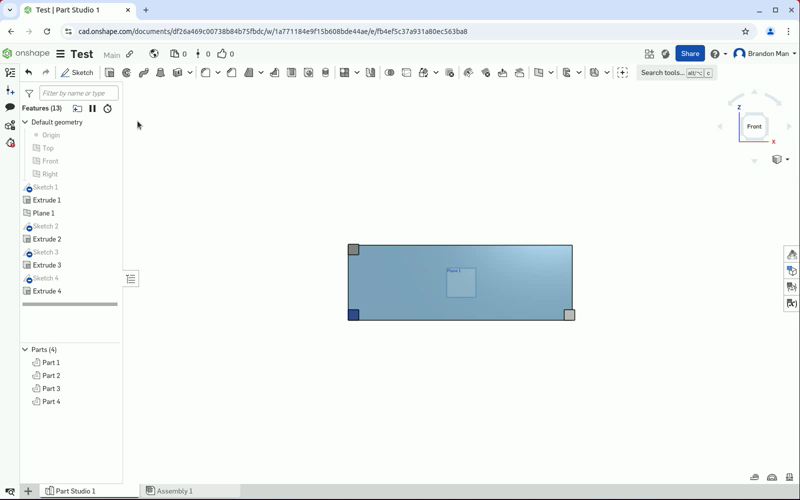
key(shift+h)
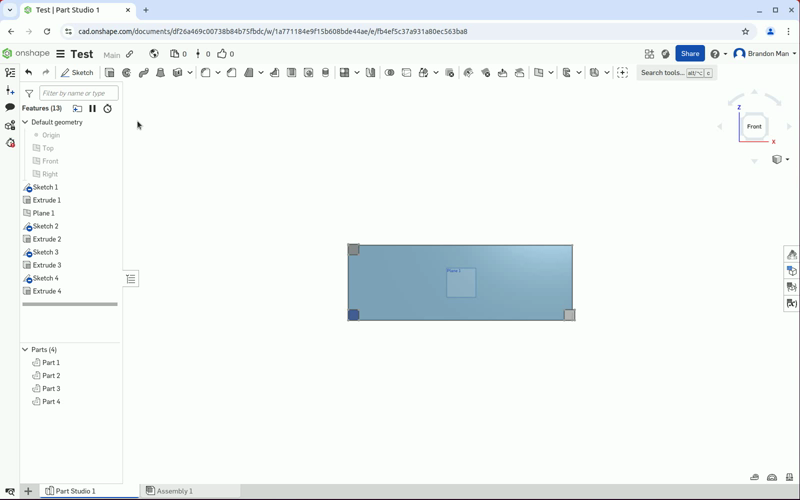
key(shift+h)
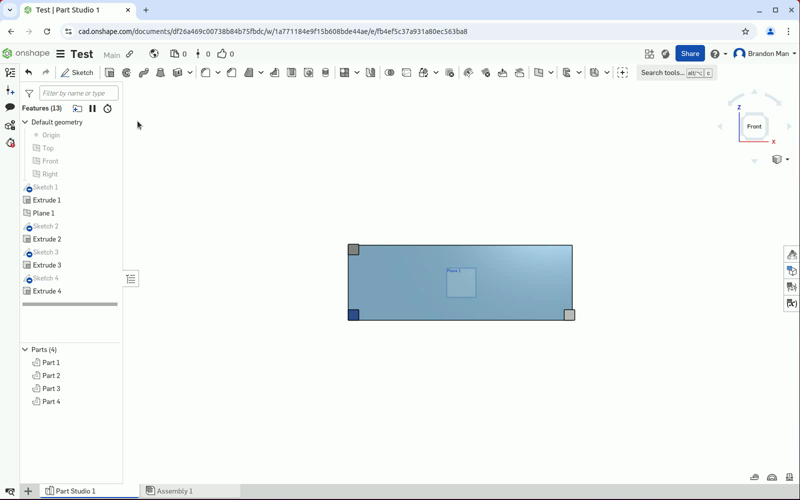
mouse_move(73, 189)
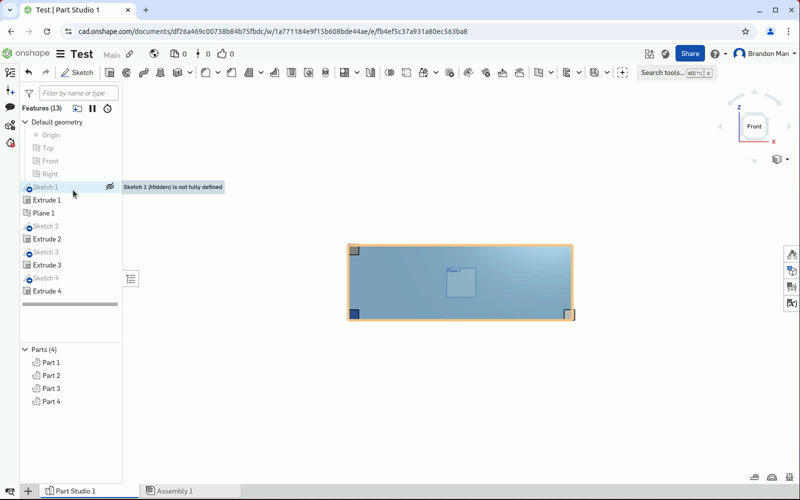
click(73, 189)
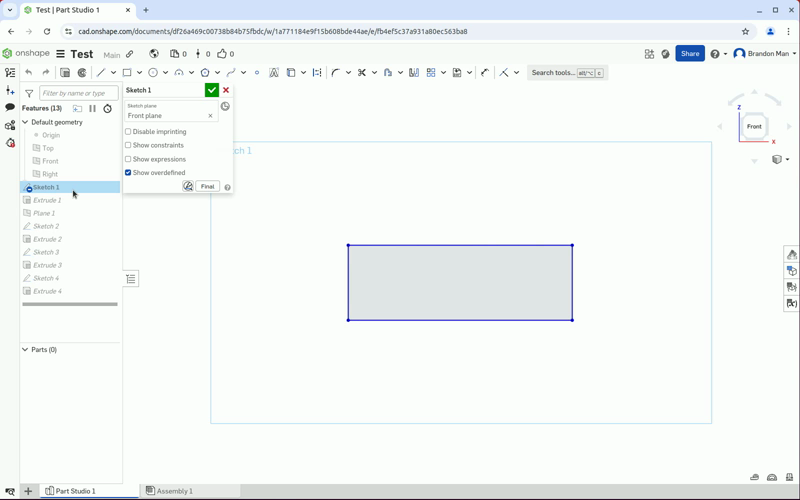
mouse_move(229, 92)
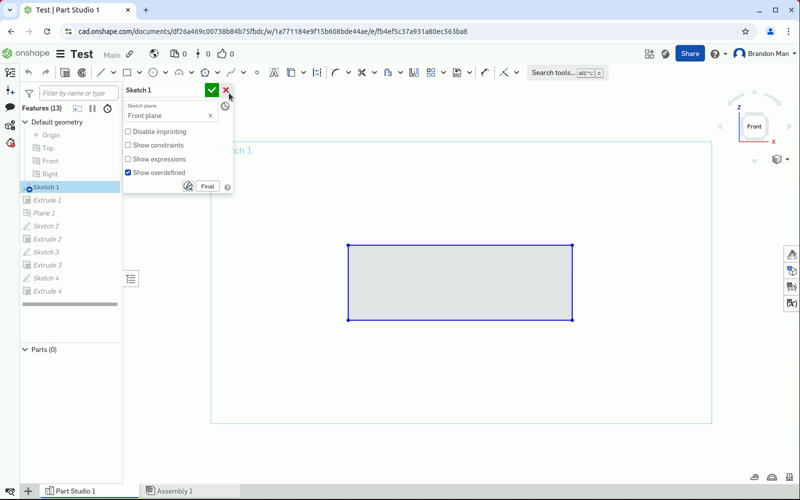
click(229, 92)
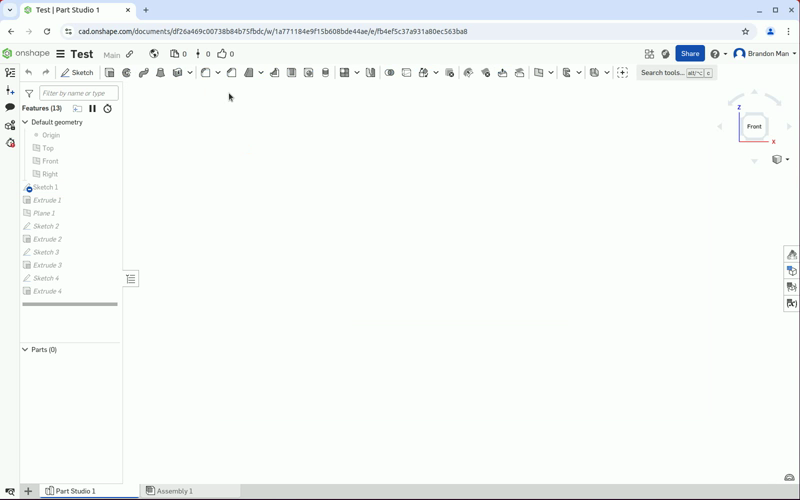
key(shift+s)
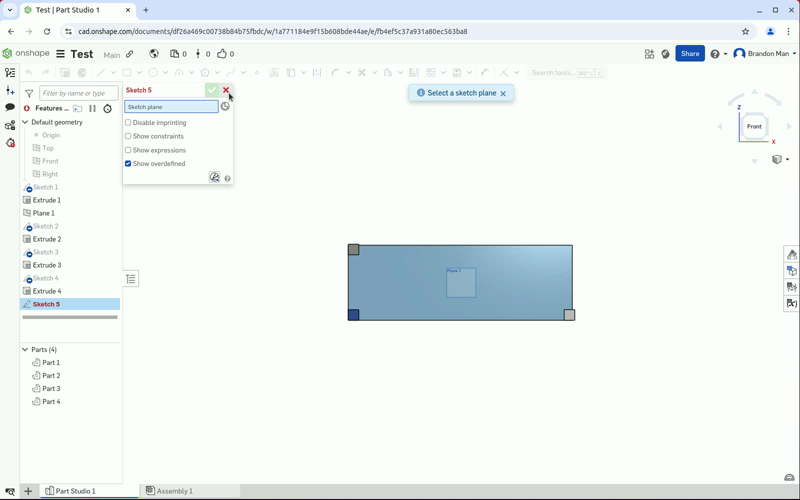
mouse_move(73, 215)
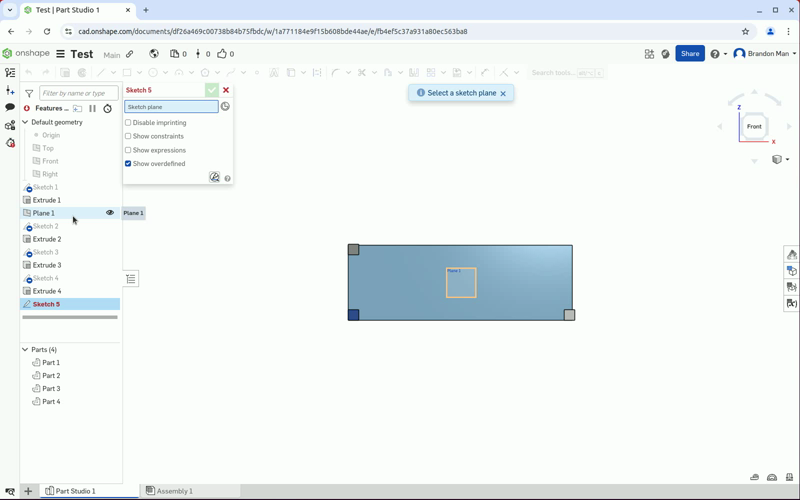
click(73, 215)
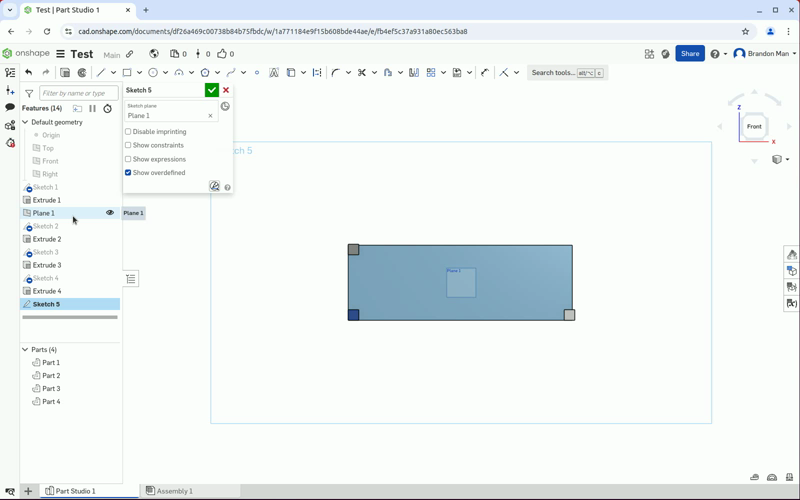
mouse_move(73, 352)
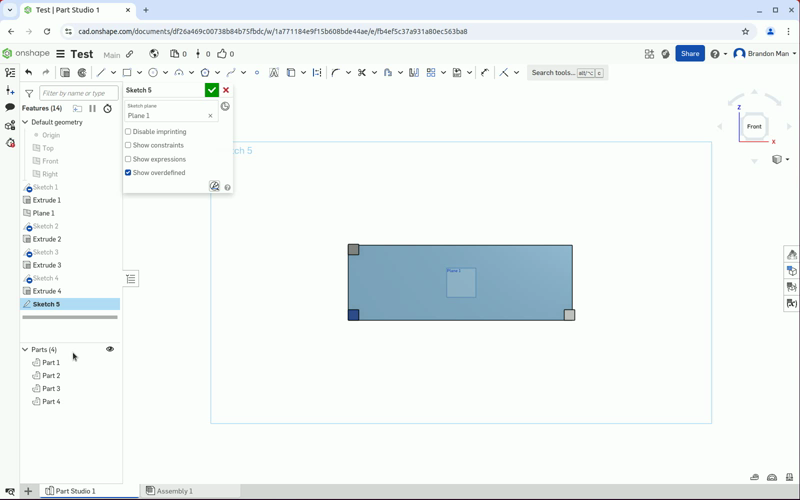
key(y)
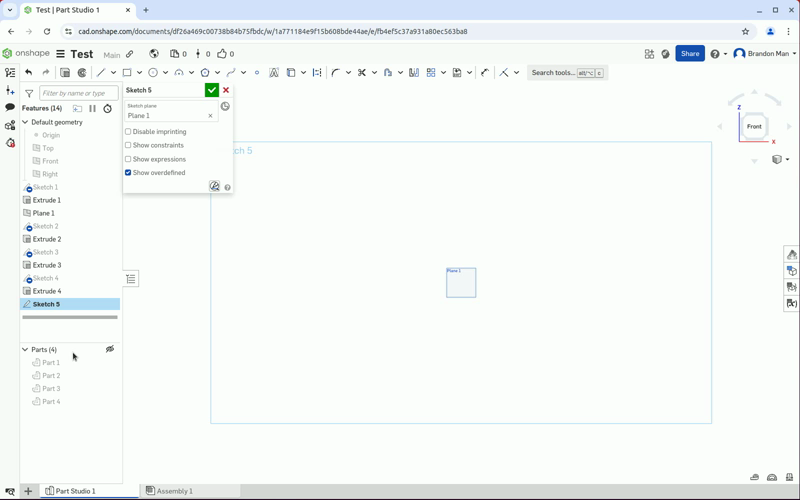
key(l)
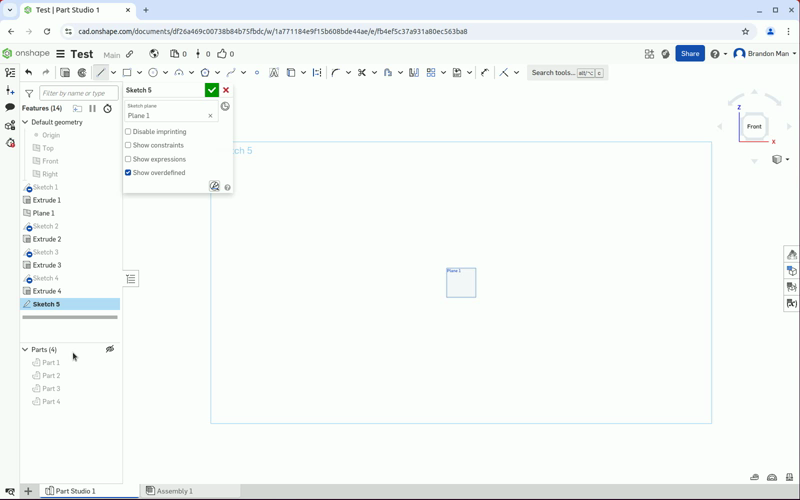
key_down(shift)
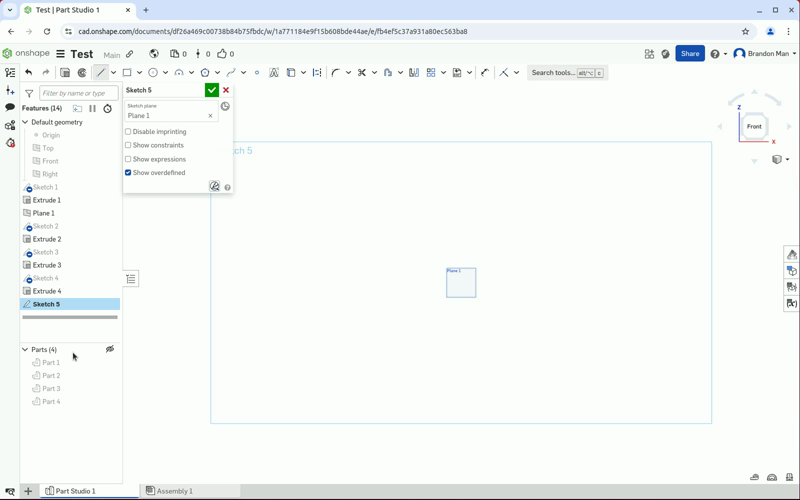
mouse_move(564, 254)
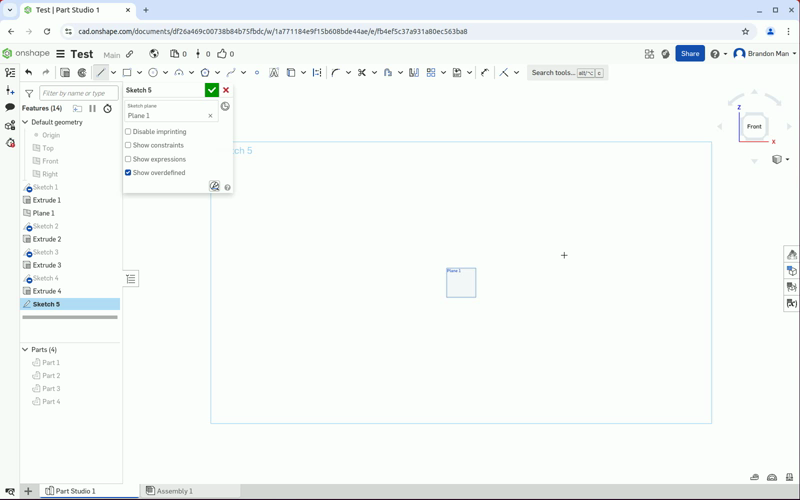
click(564, 254)
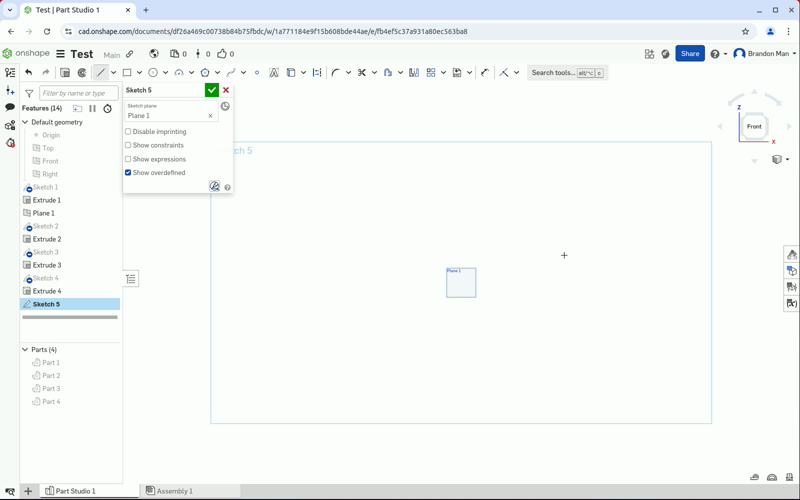
key_up(shift)
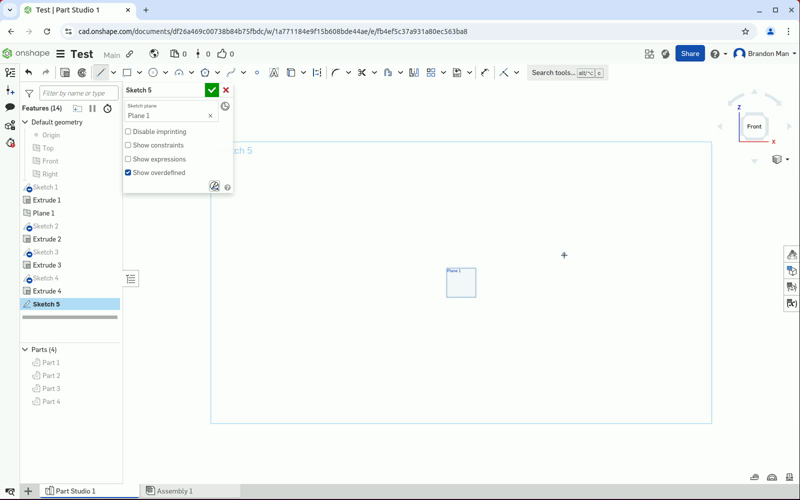
key_down(shift)
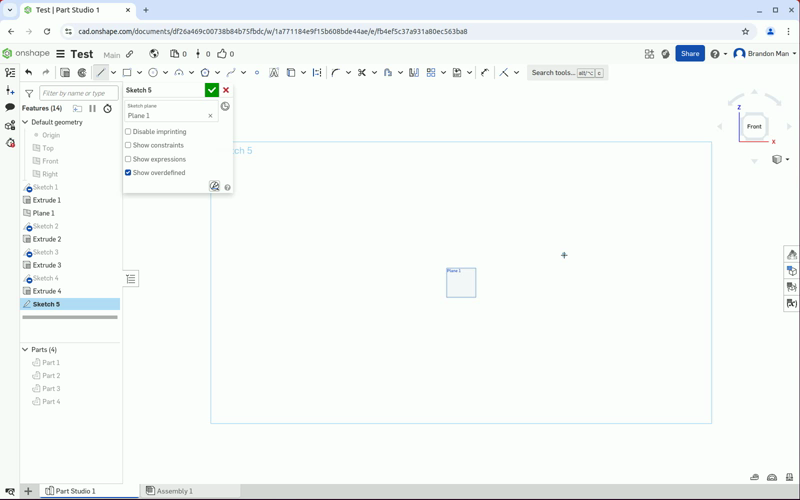
mouse_move(589, 254)
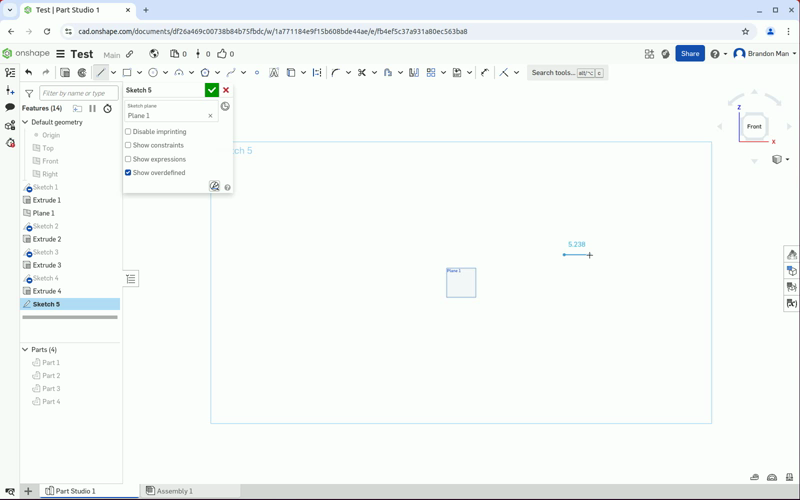
mouse_move(574, 254)
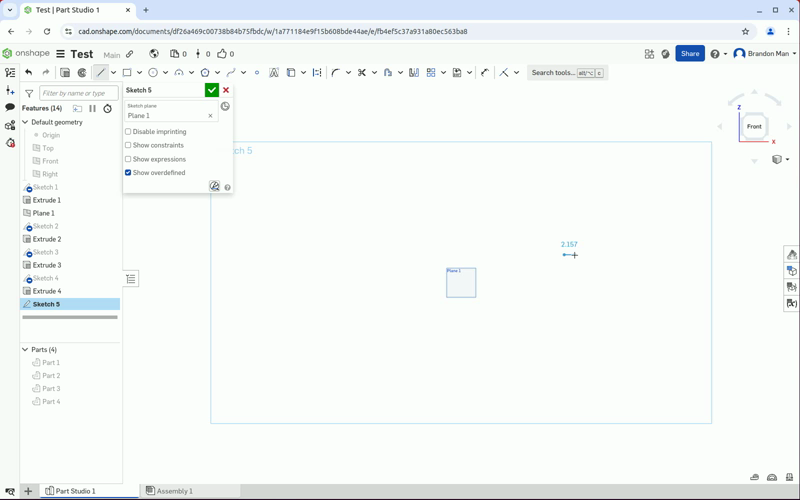
click(574, 254)
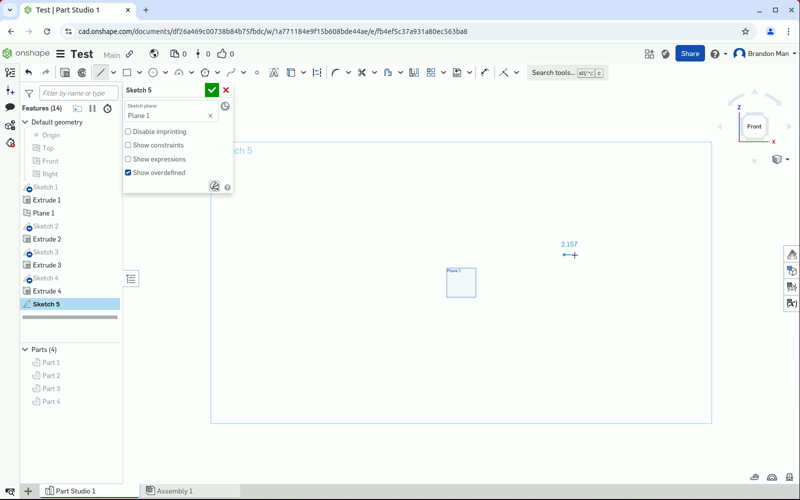
key_up(shift)
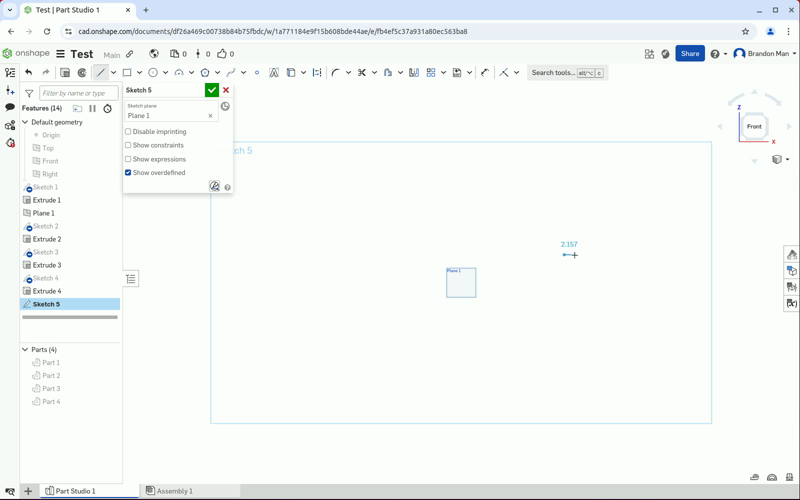
key_down(shift)
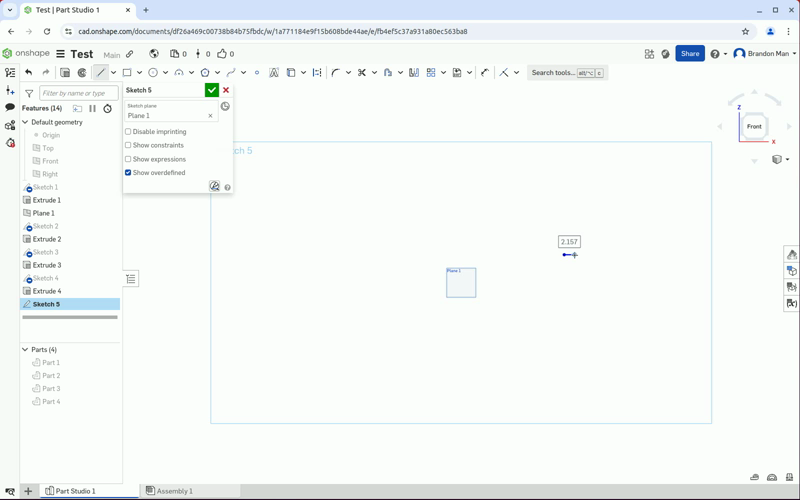
mouse_move(589, 254)
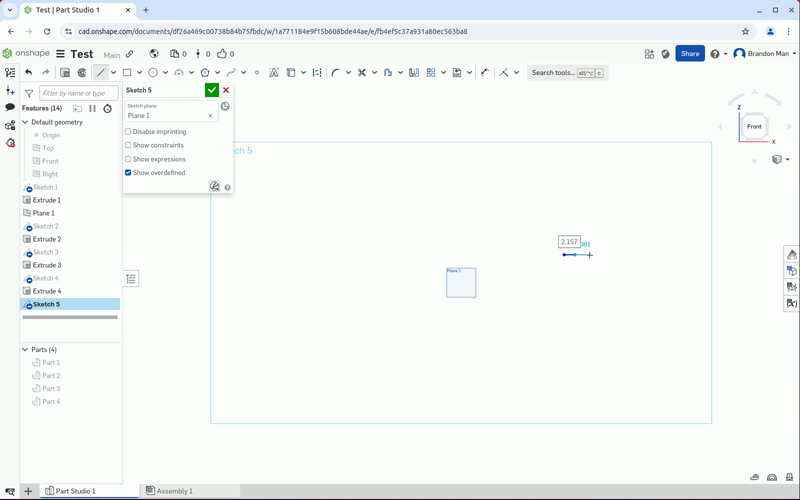
mouse_move(574, 244)
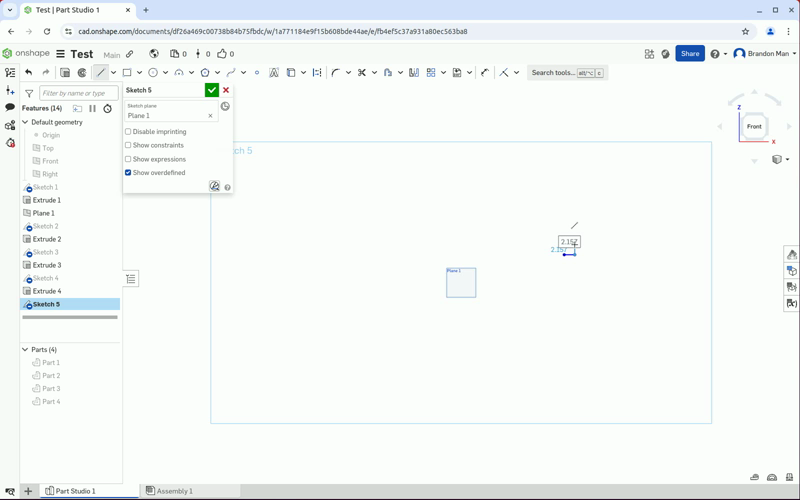
click(574, 244)
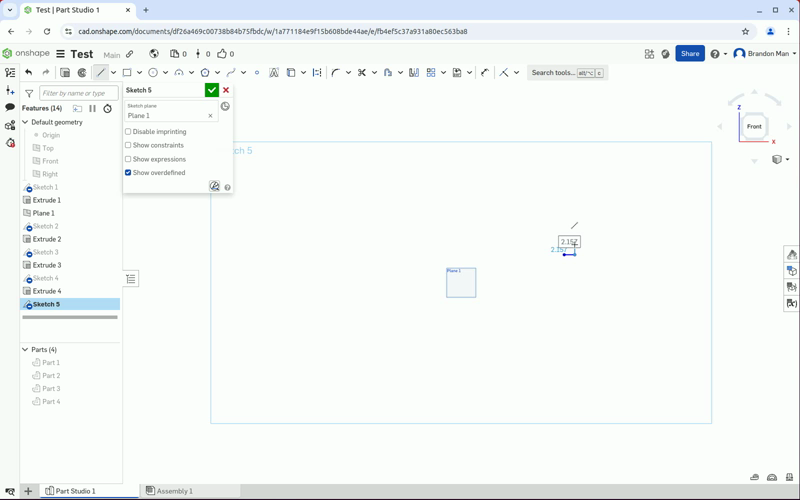
key_up(shift)
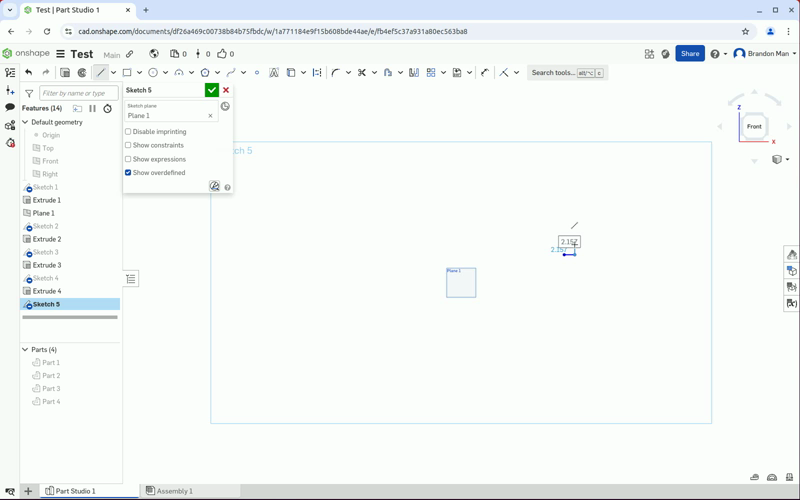
key_down(shift)
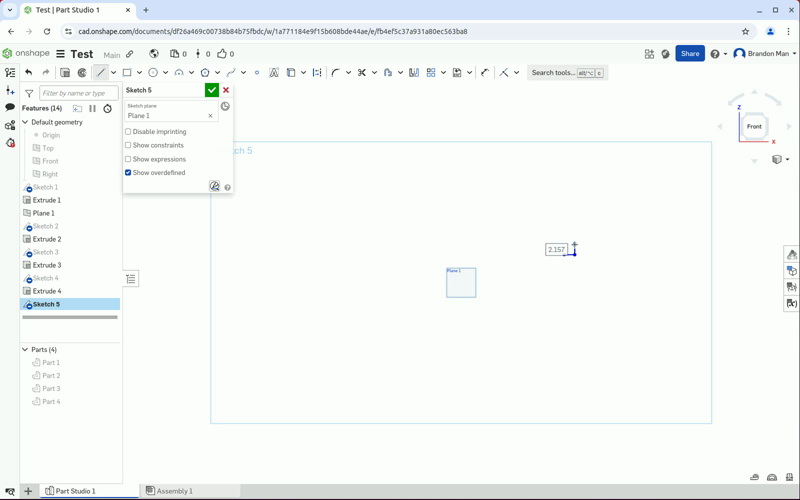
mouse_move(589, 244)
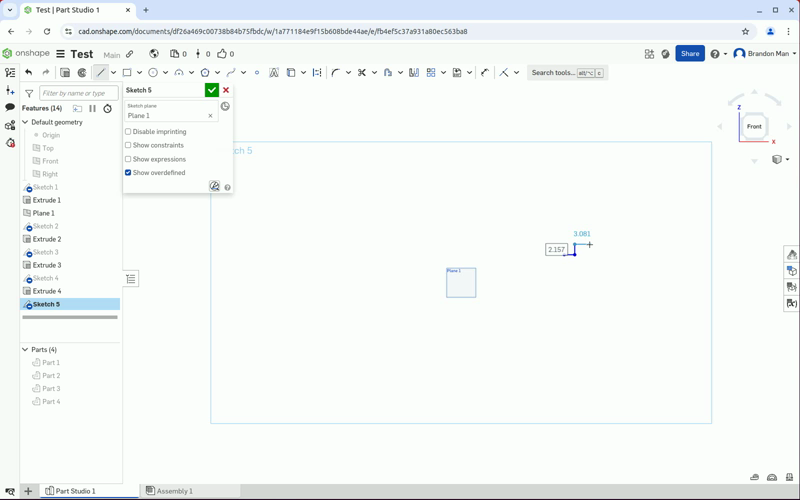
mouse_move(564, 244)
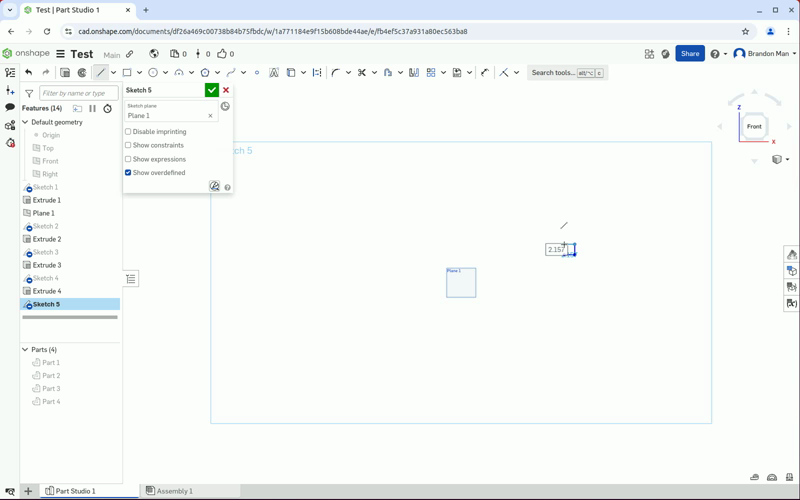
click(564, 244)
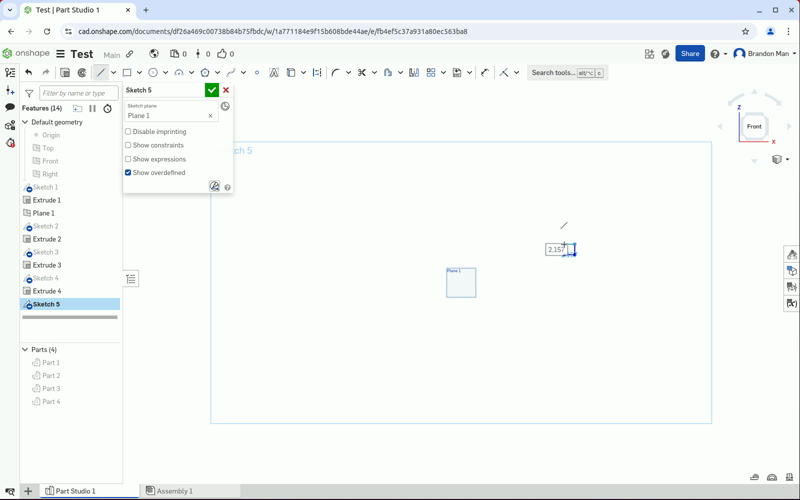
key_up(shift)
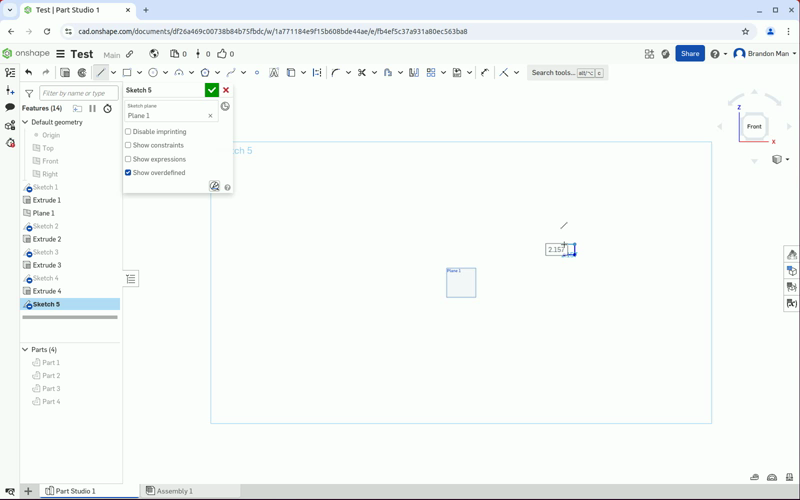
mouse_move(589, 244)
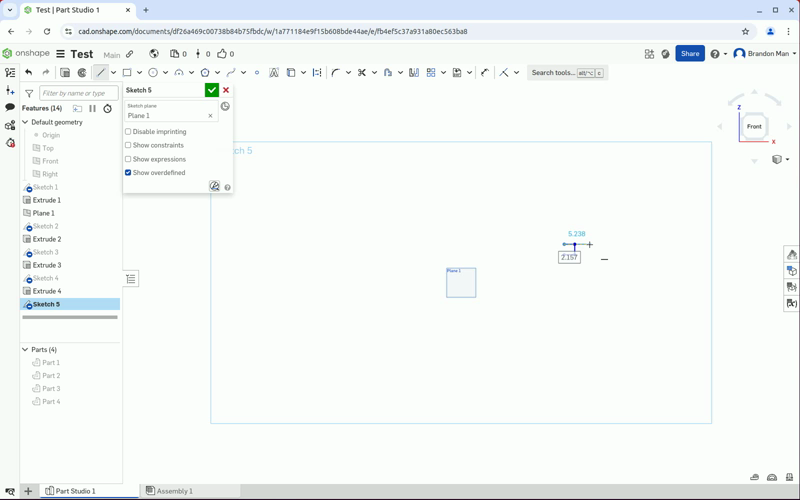
key_down(shift)
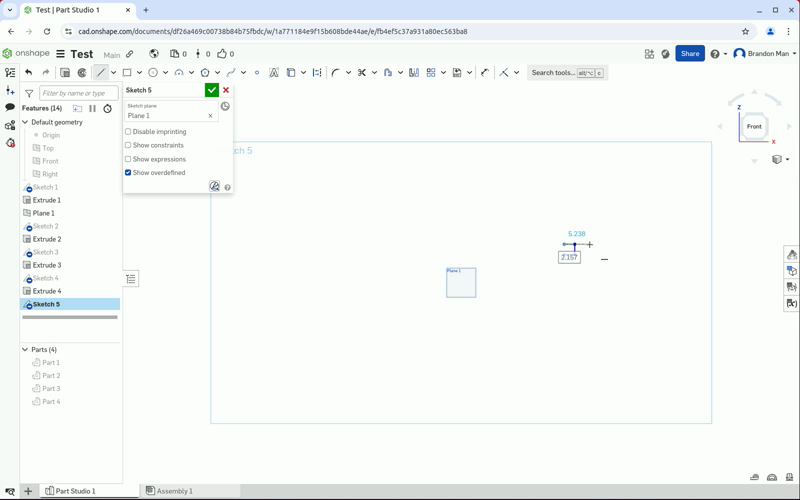
mouse_move(564, 254)
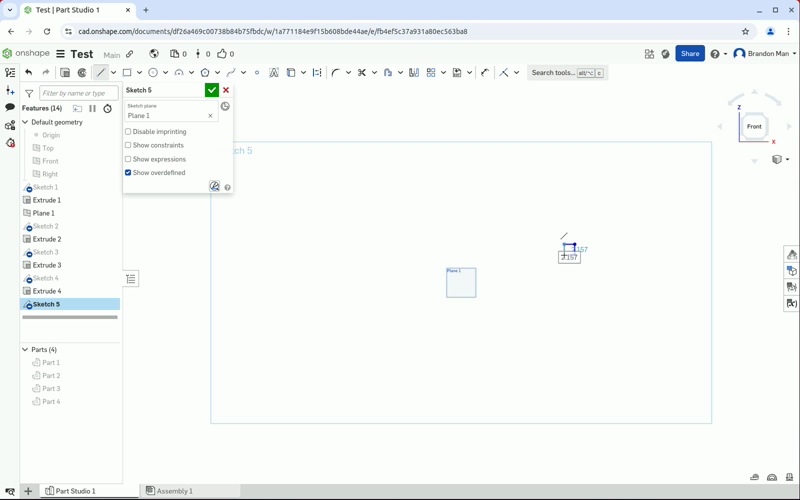
key_up(shift)
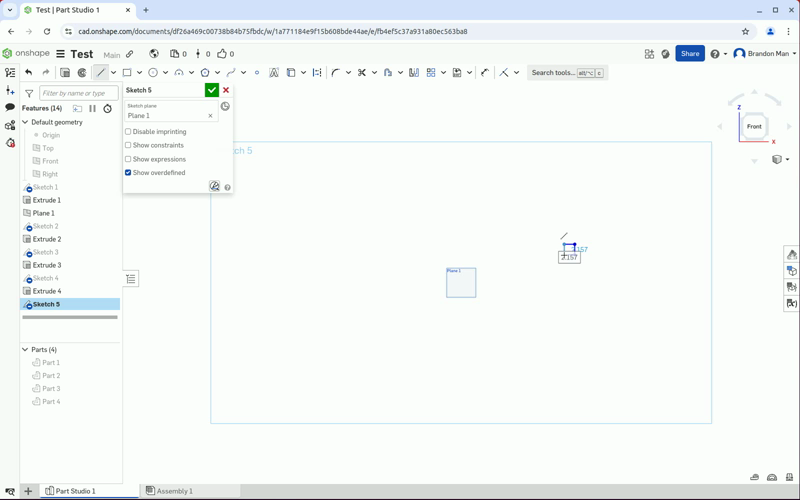
click(564, 254)
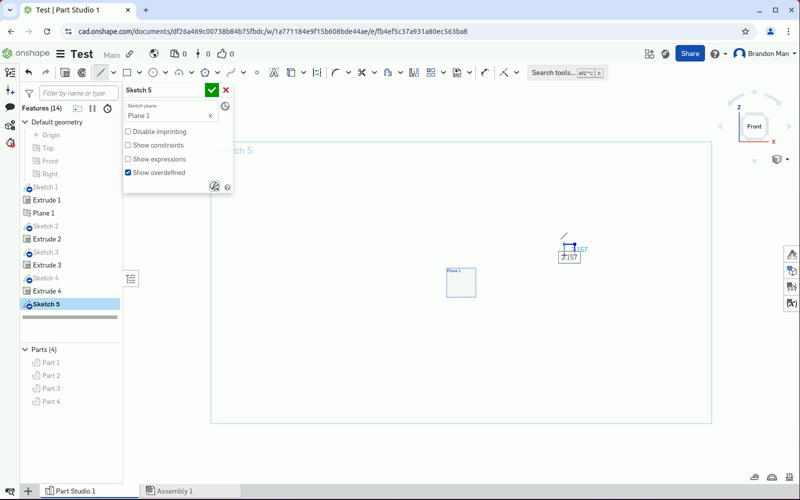
key(esc)
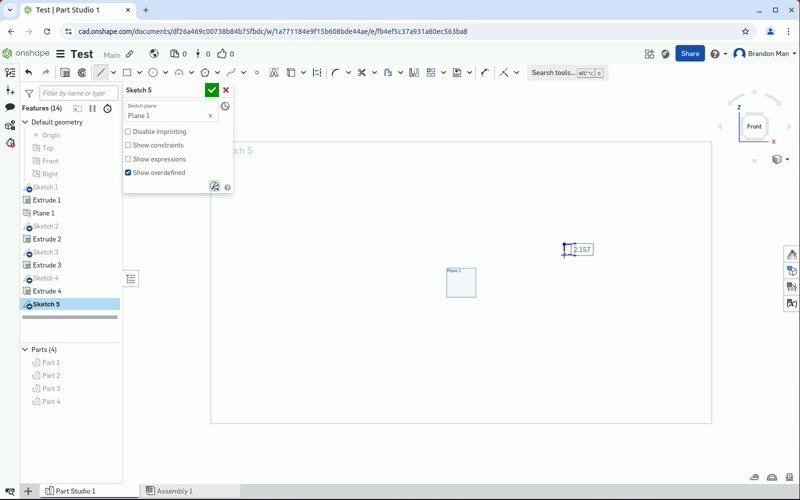
mouse_move(567, 253)
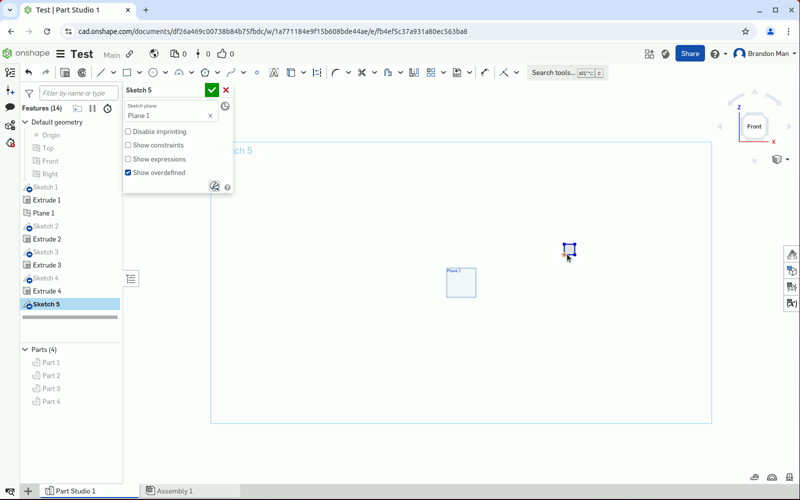
scroll(6)
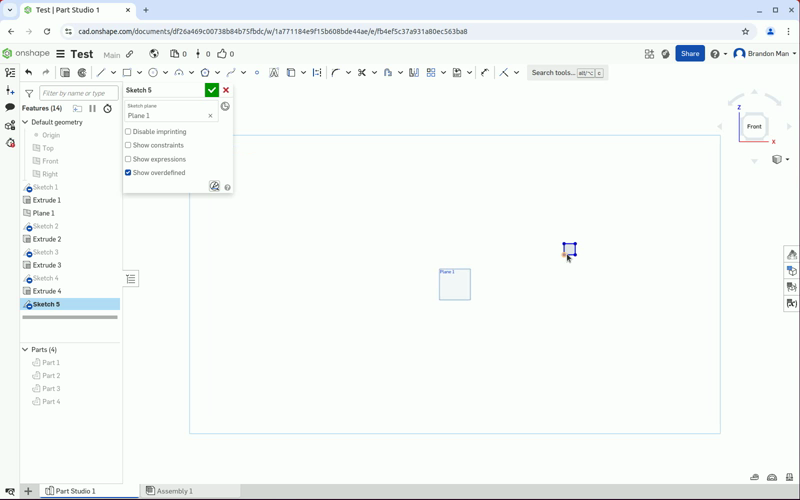
scroll(6)
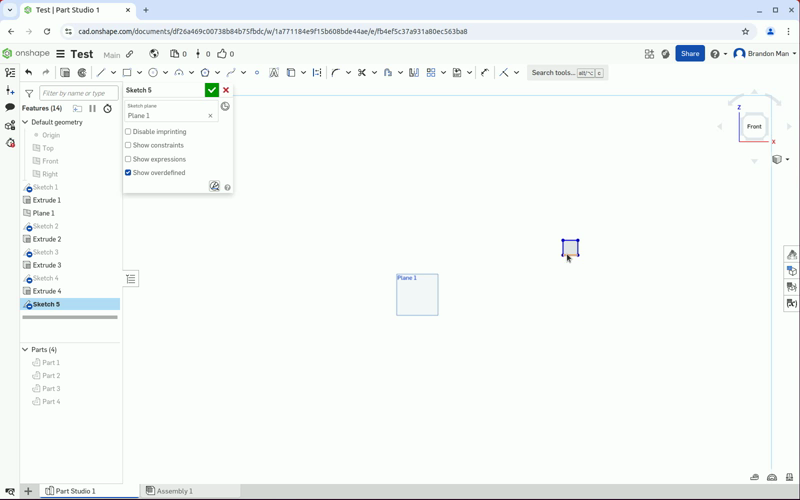
scroll(6)
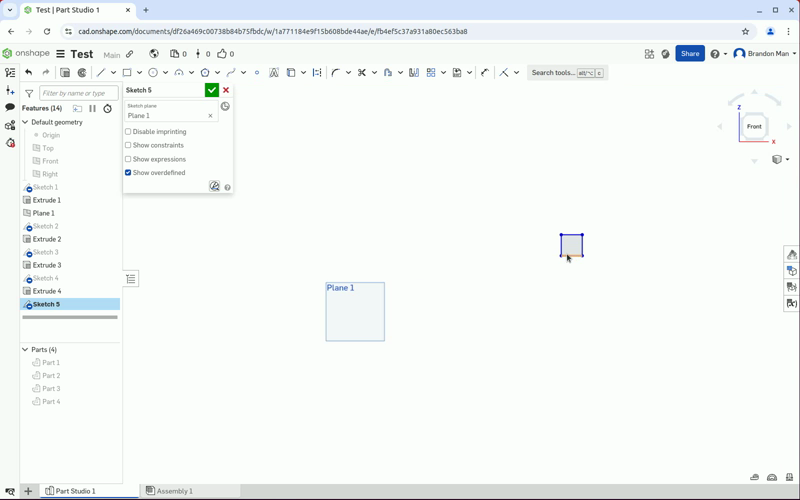
scroll(6)
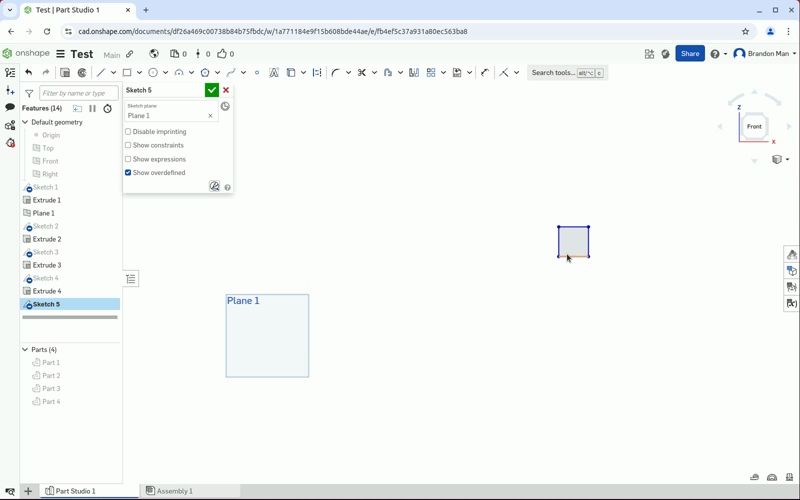
scroll(6)
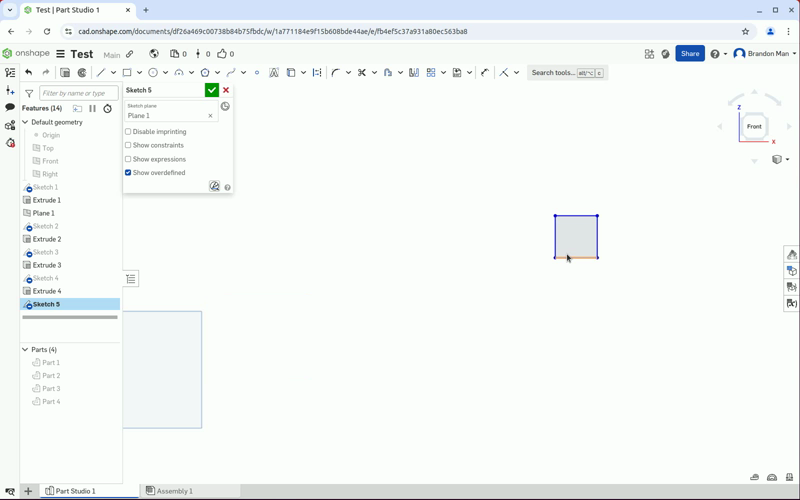
scroll(6)
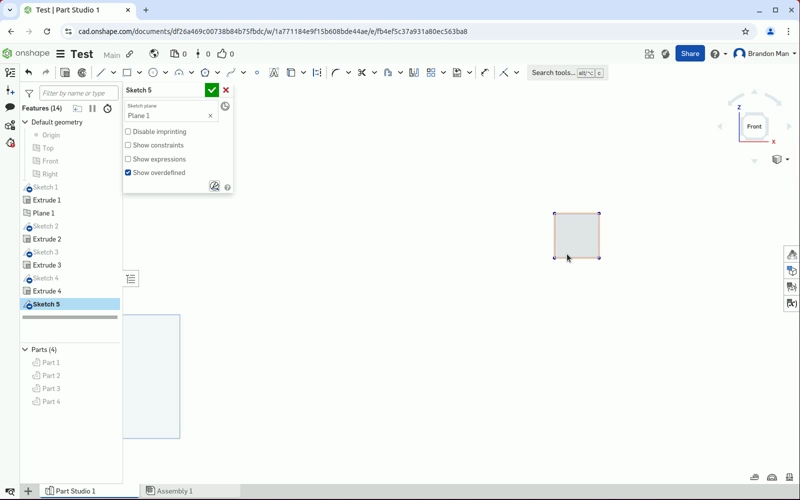
scroll(6)
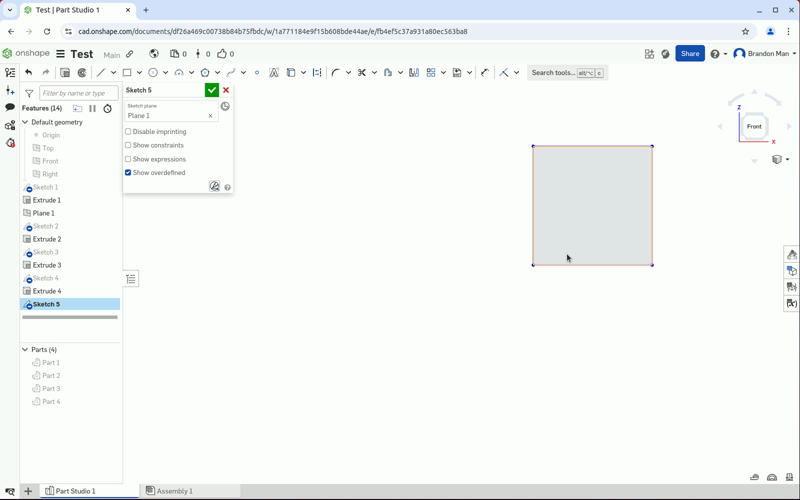
click(567, 253)
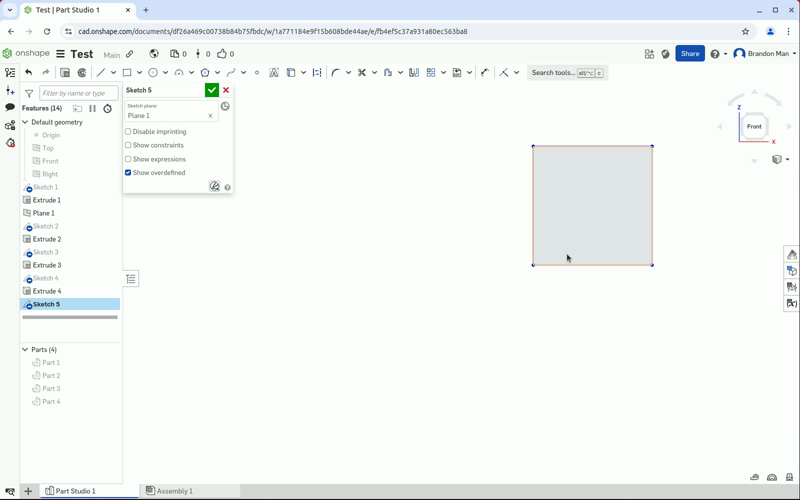
scroll(-6)
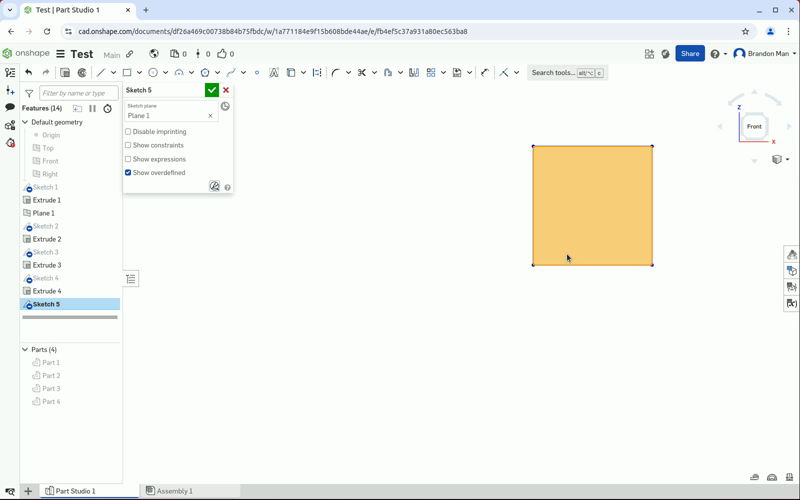
scroll(-6)
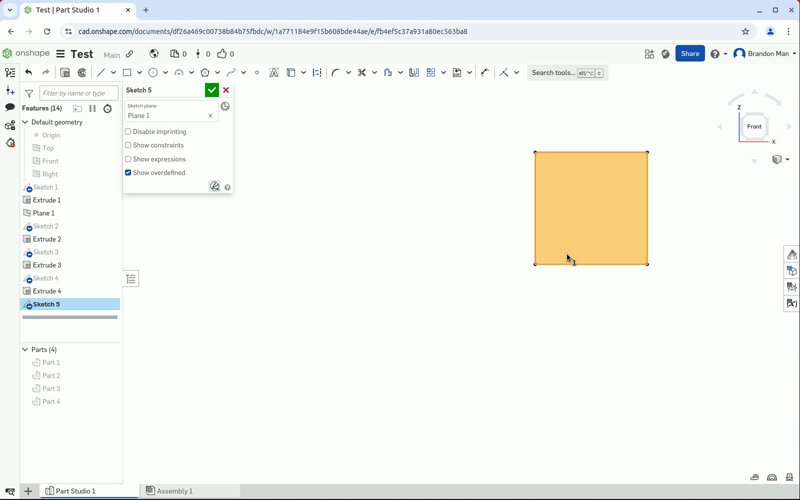
scroll(-6)
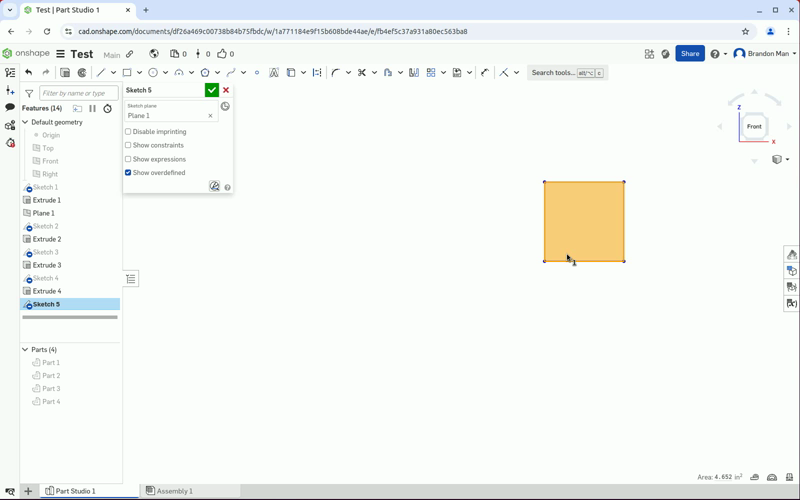
scroll(-6)
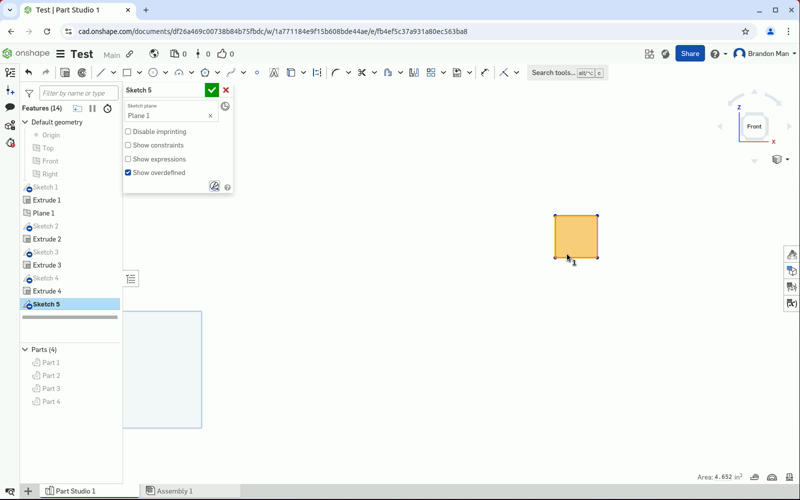
scroll(-6)
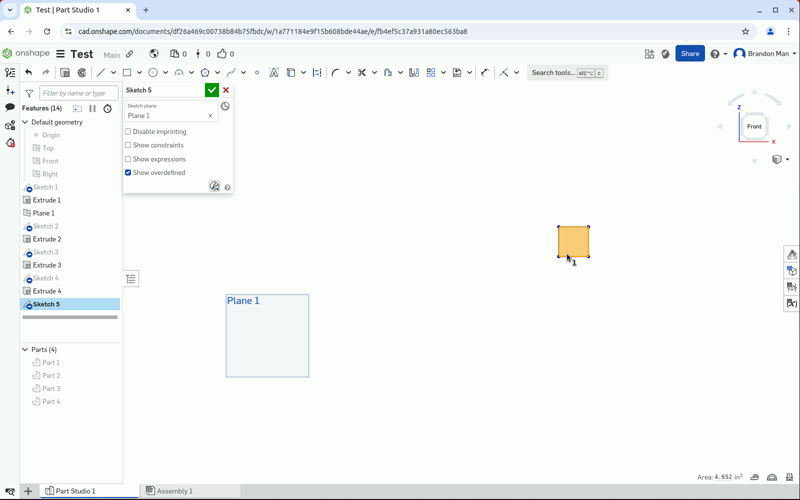
scroll(-6)
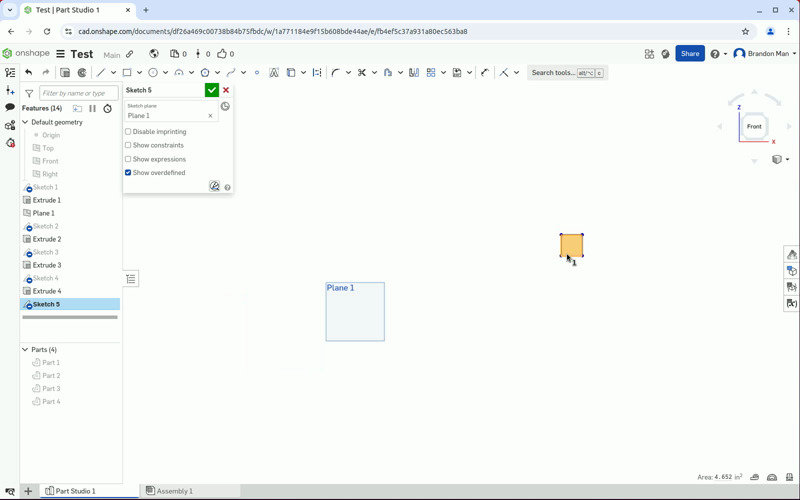
scroll(-6)
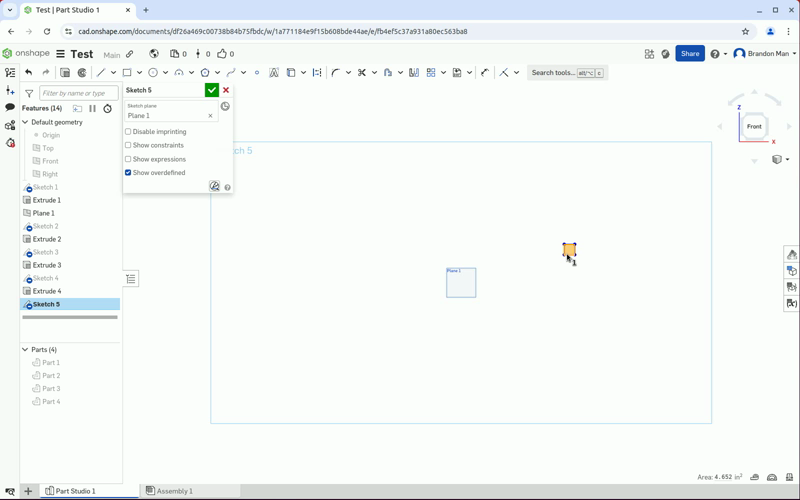
mouse_move(73, 352)
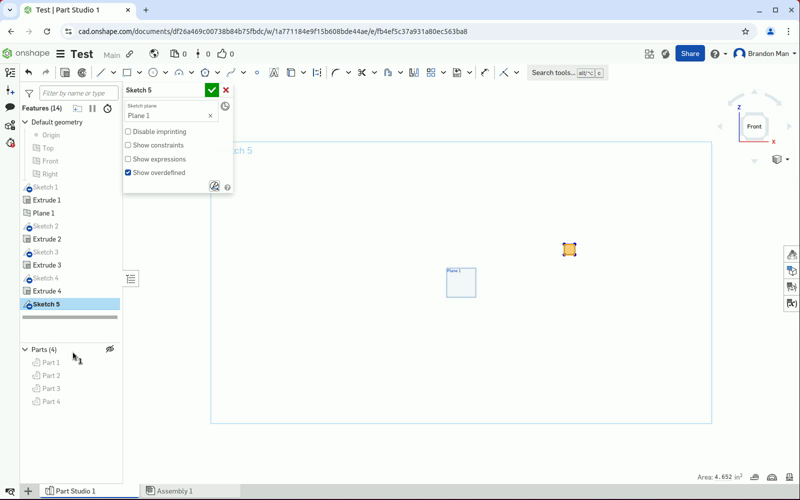
key(shift+y)
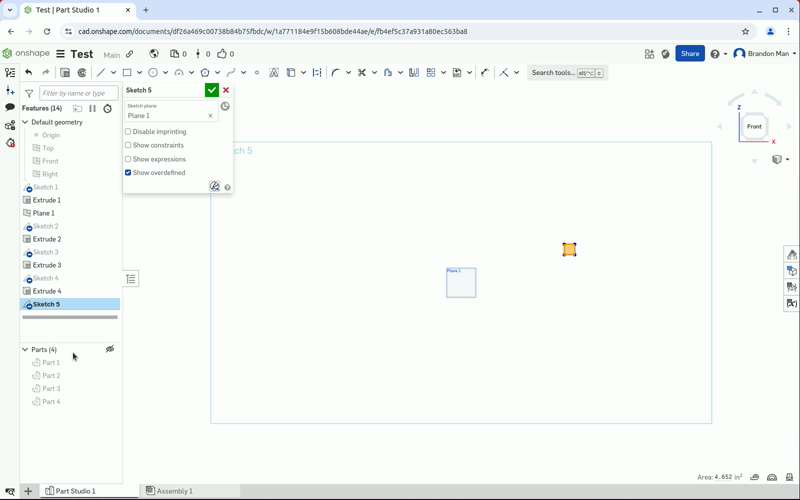
key(shift+e)
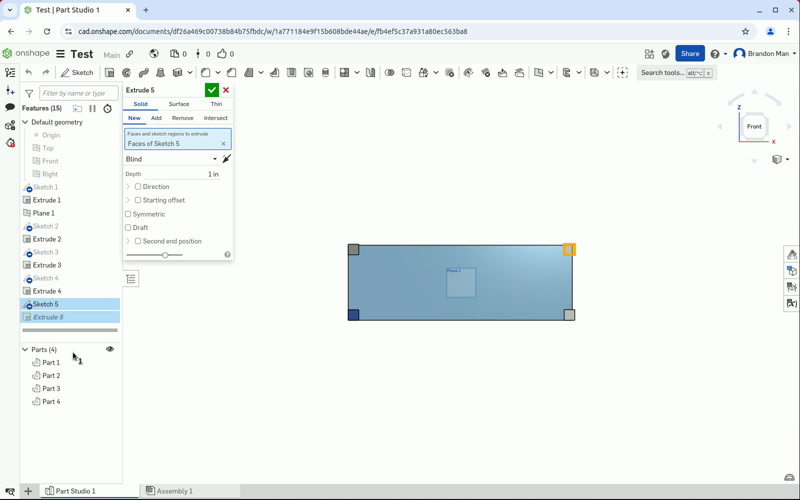
mouse_move(143, 106)
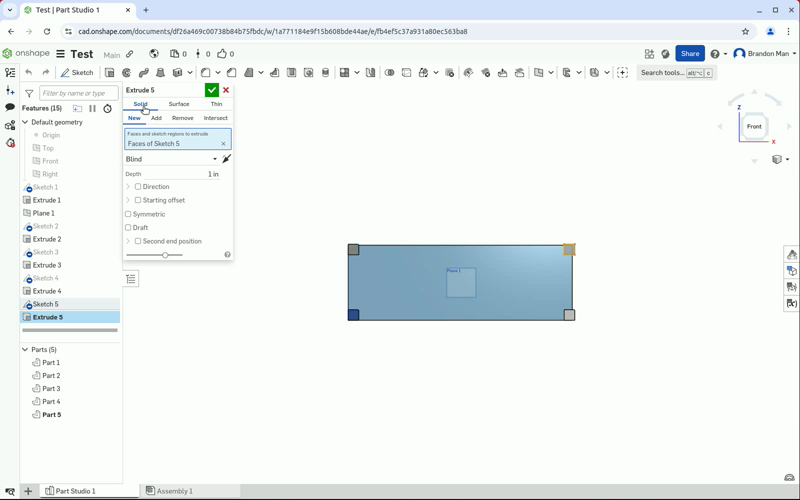
click(143, 106)
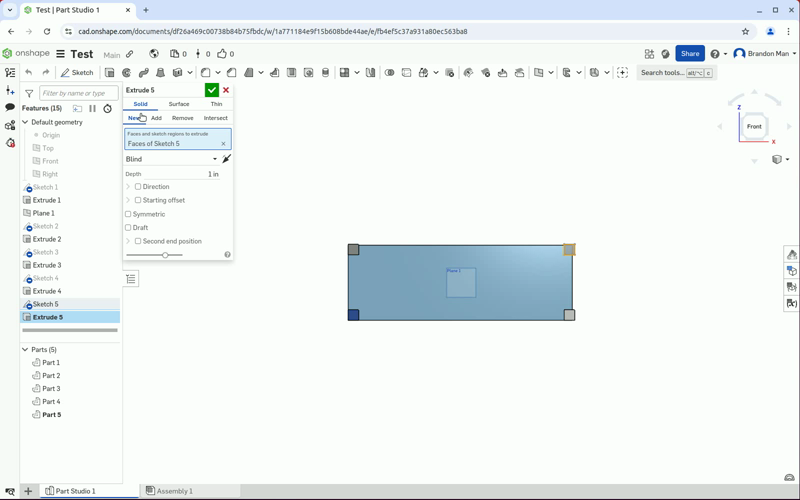
mouse_move(137, 120)
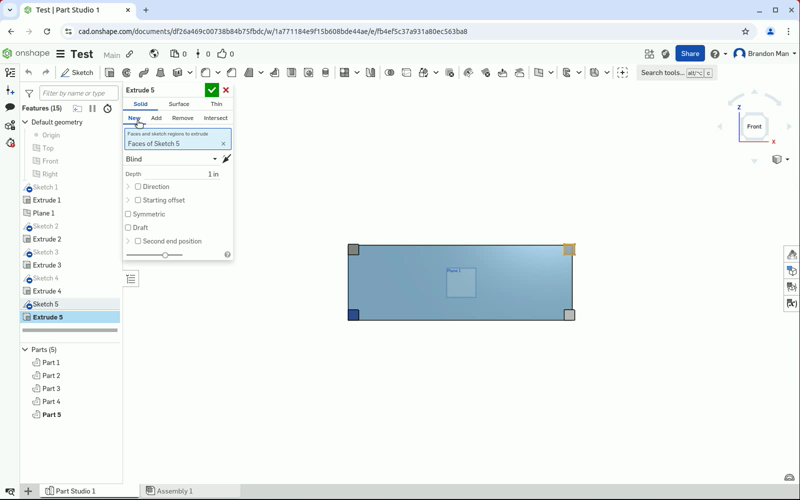
click(137, 120)
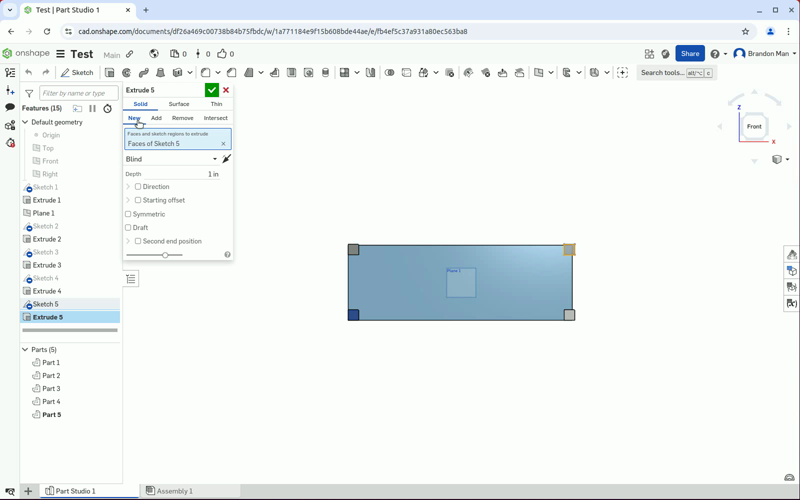
key(tab, 4)
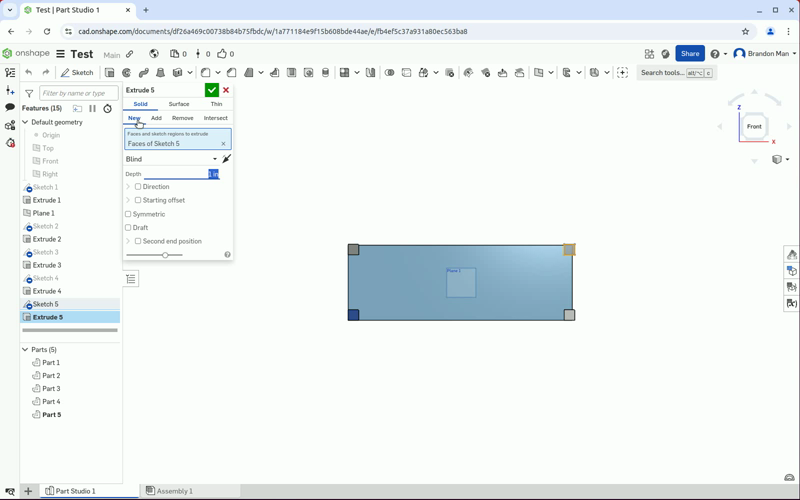
text(9.147)
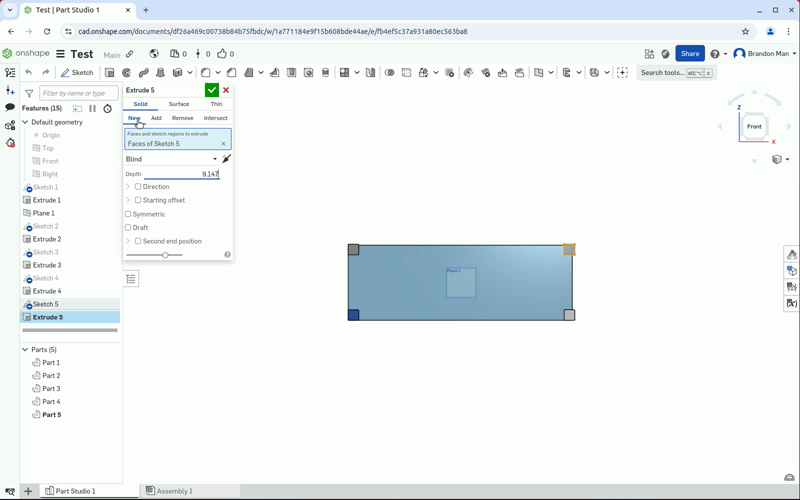
key(enter)
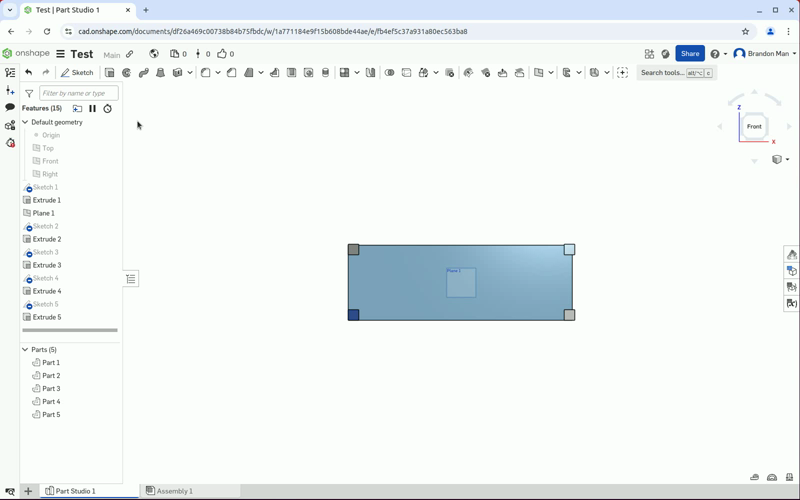
key(shift+h)
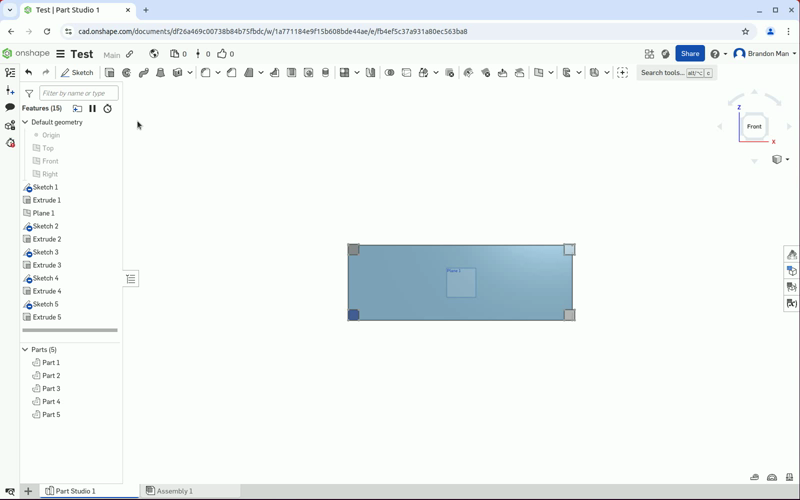
key(shift+h)
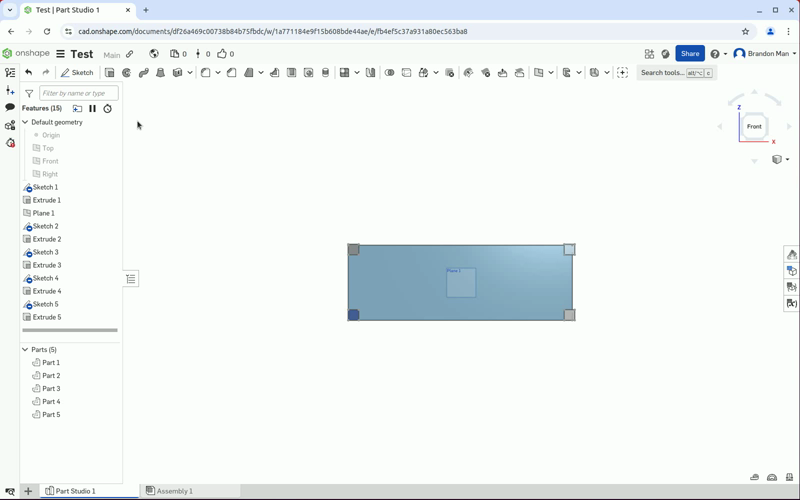
key(shift+7)
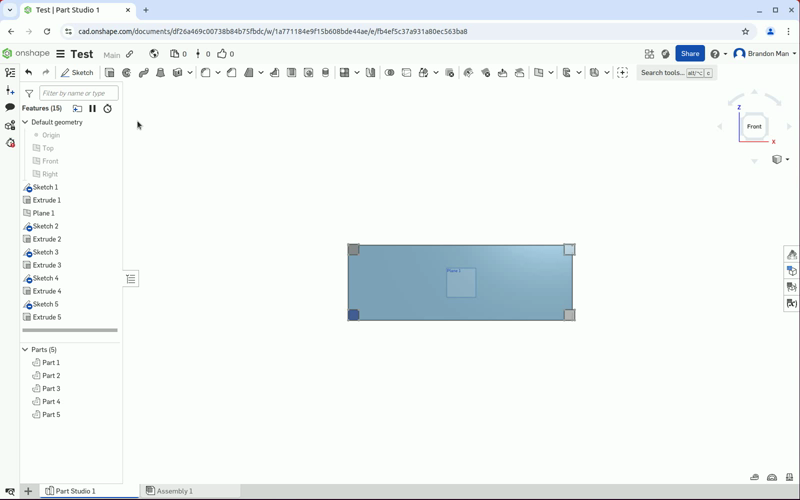
key(left, 2)
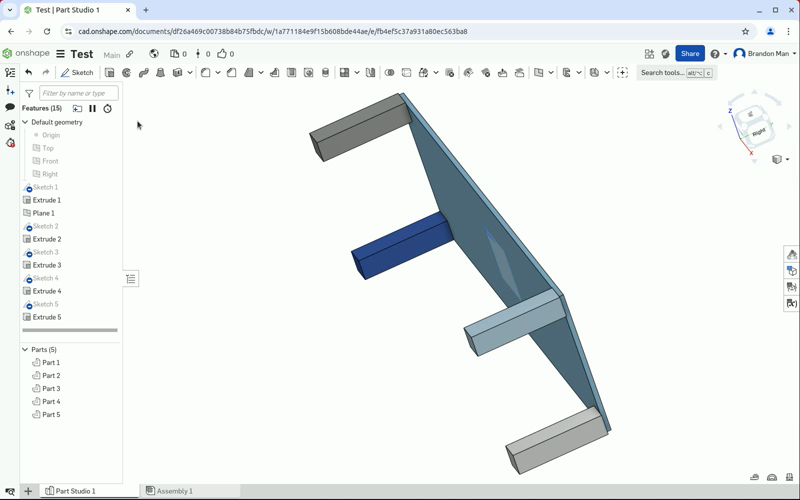
key(down, 2)
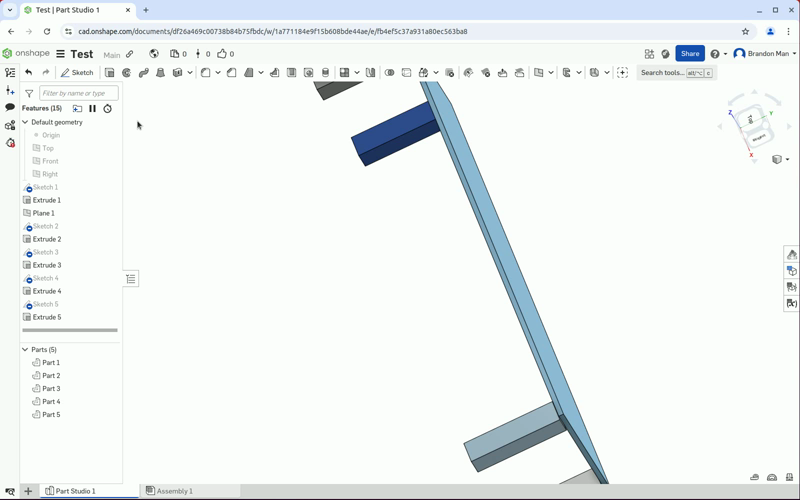
key(up, 2)
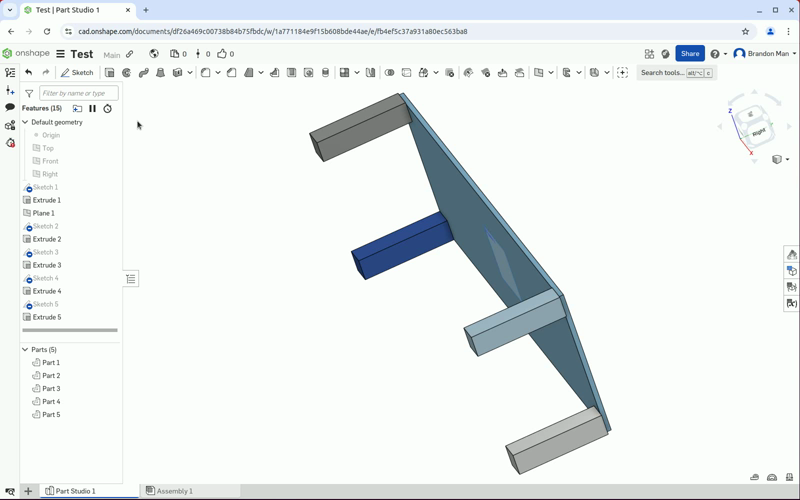
key(right, 2)
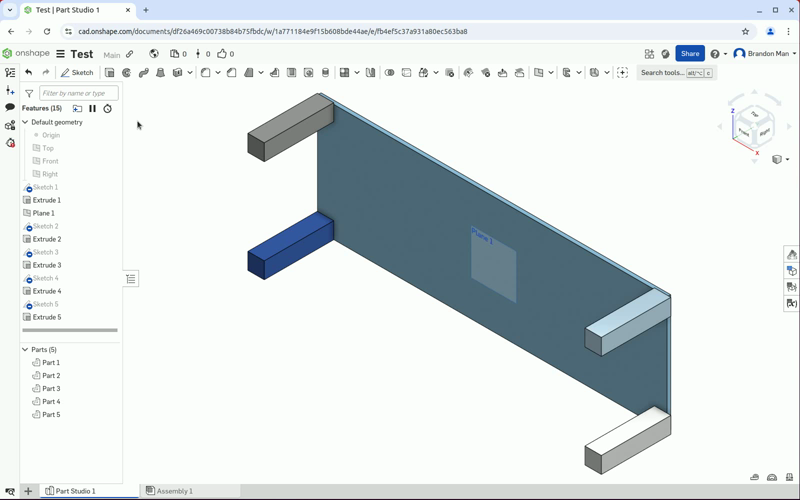
mouse_move(73, 189)
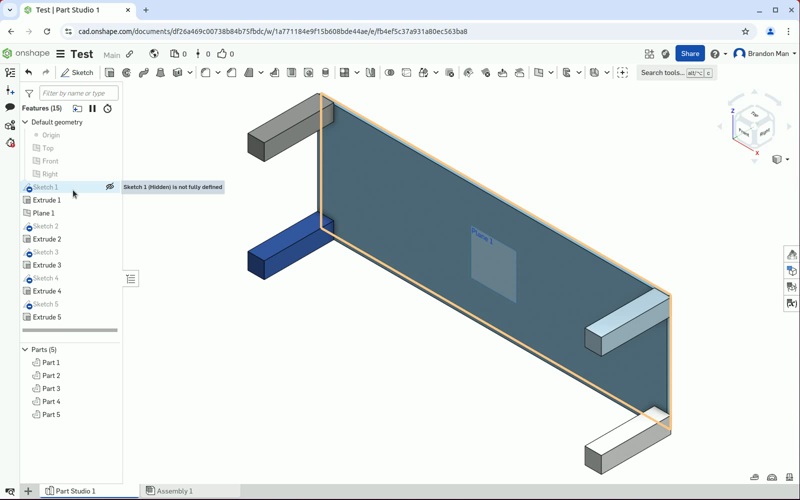
click(73, 189)